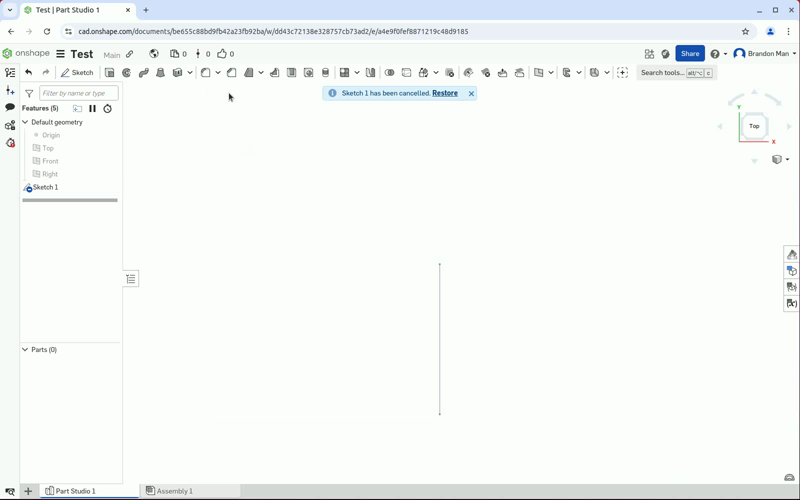
key(shift+h)
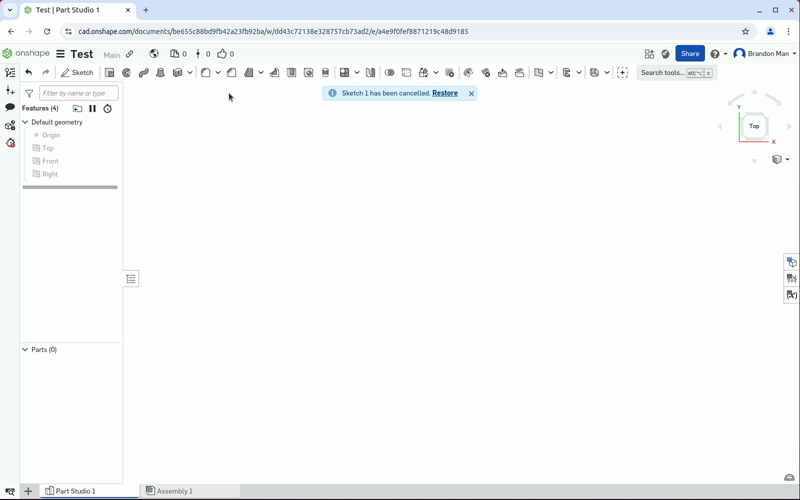
mouse_move(73, 352)
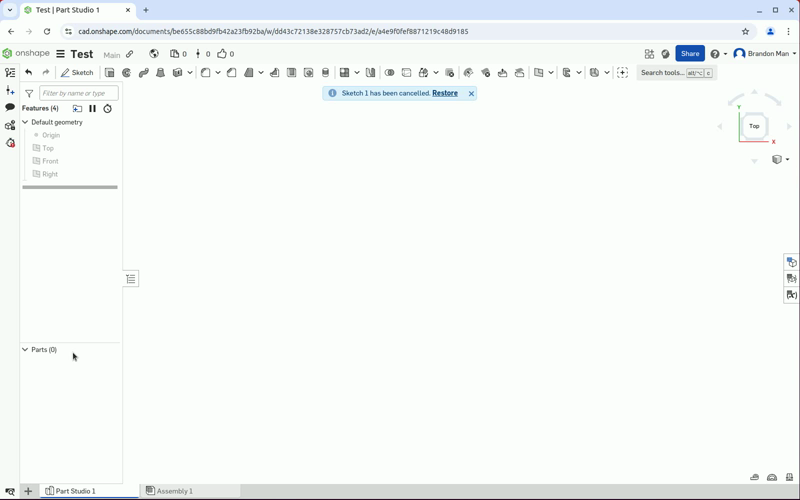
key(y)
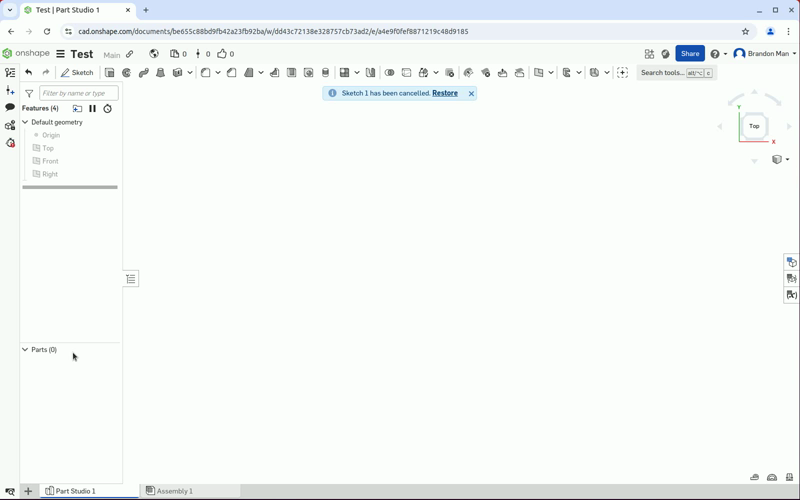
key(shift+p)
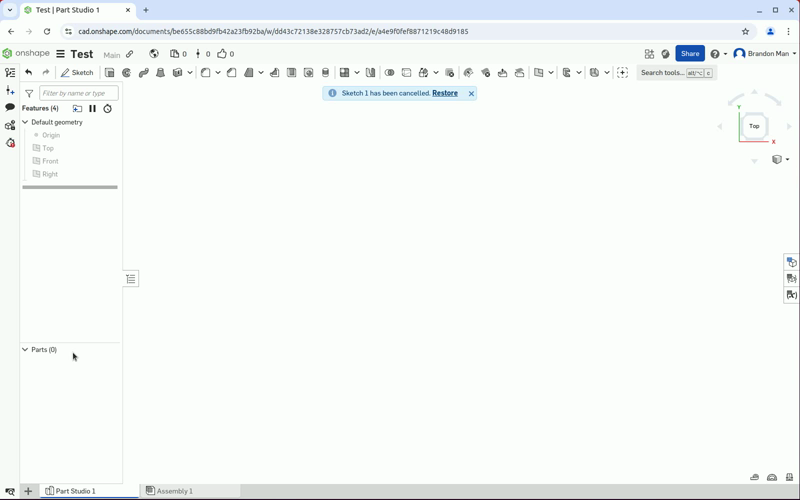
key(space)
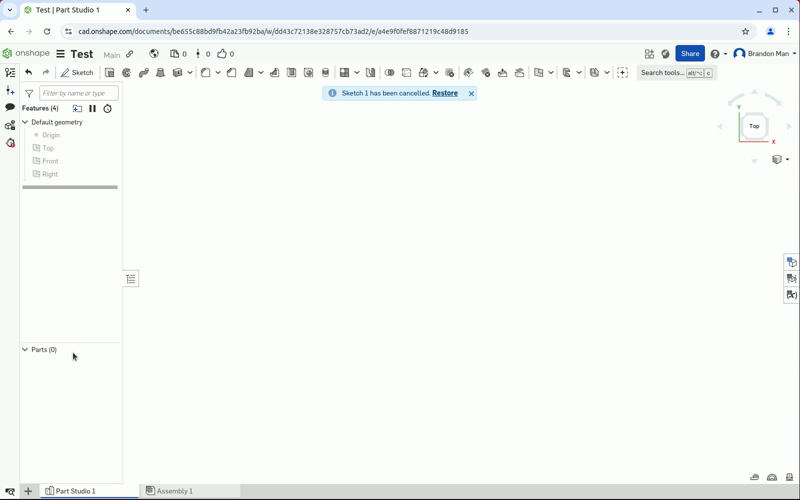
key_down(shift)
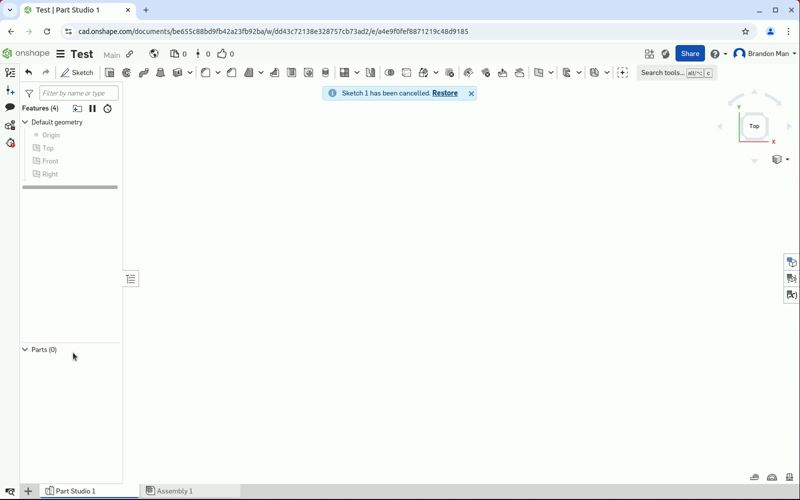
key(up)
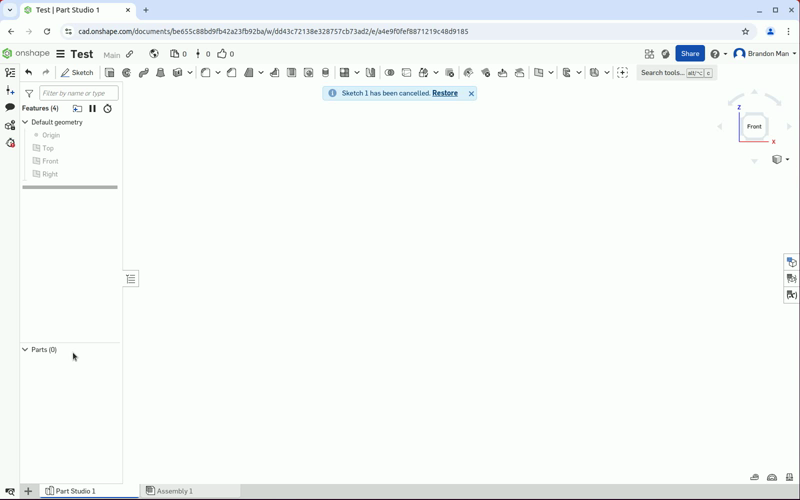
key_up(shift)
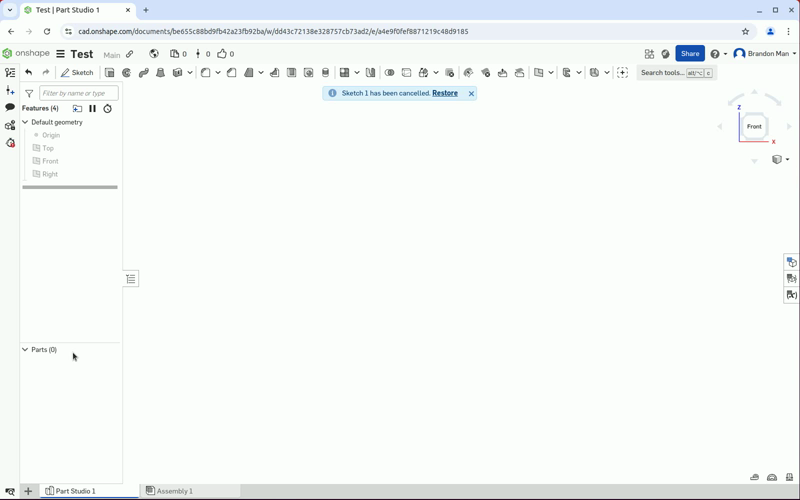
mouse_move(73, 352)
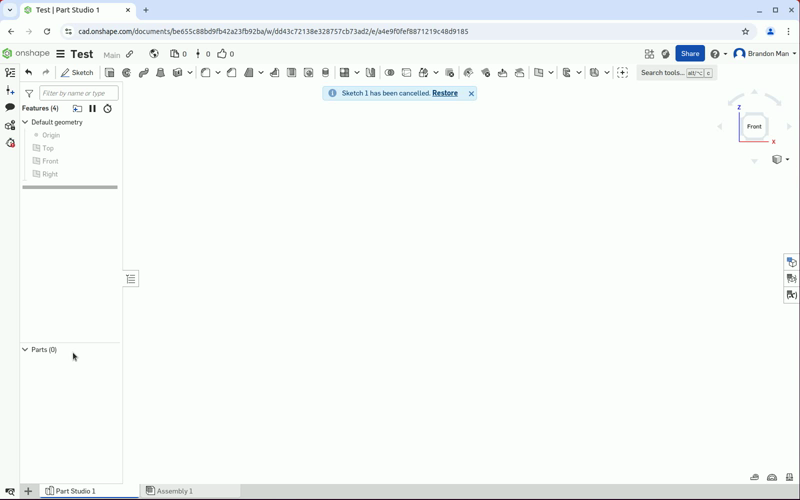
key(shift+y)
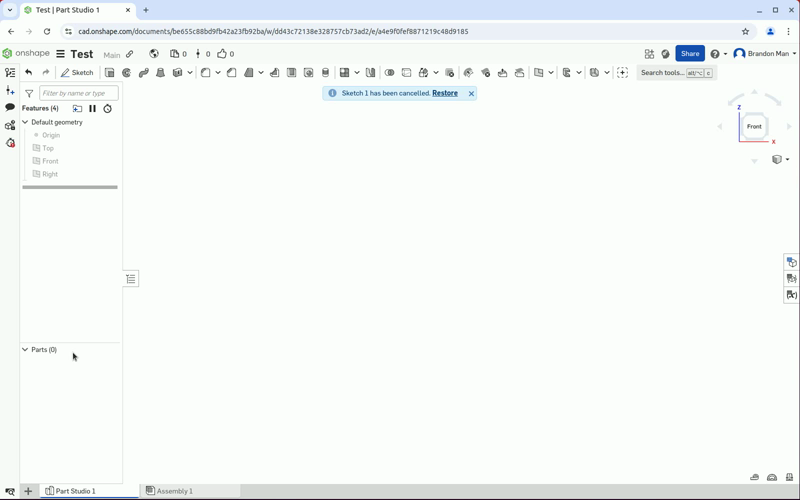
key(shift+s)
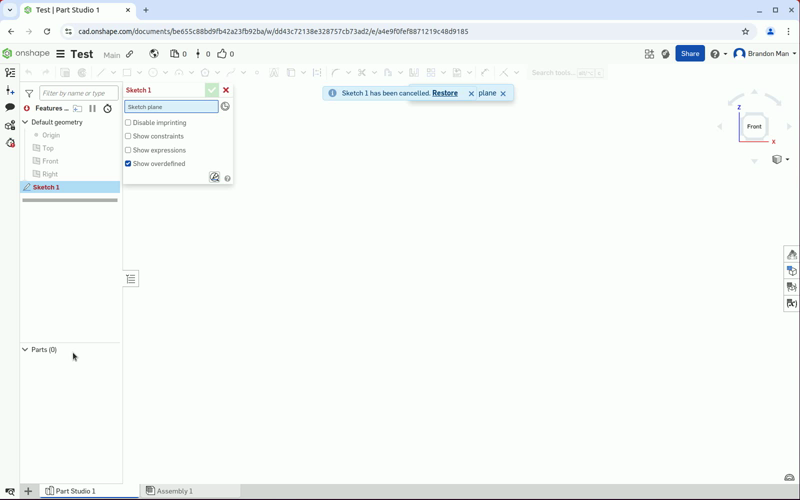
mouse_move(73, 163)
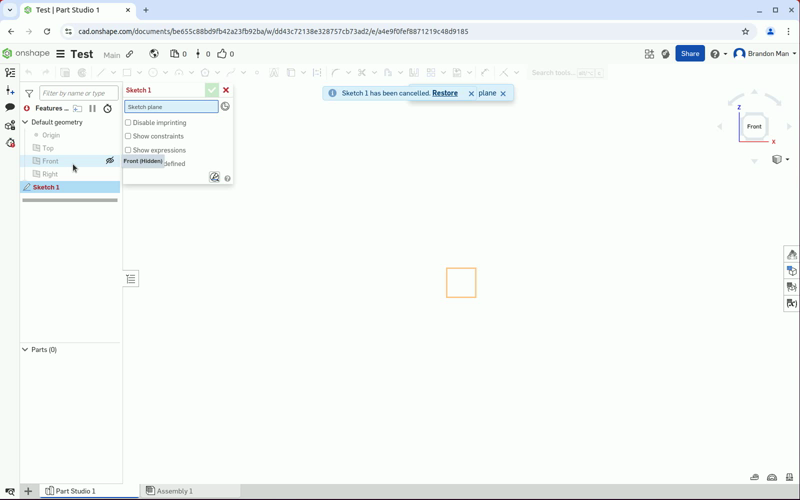
click(73, 163)
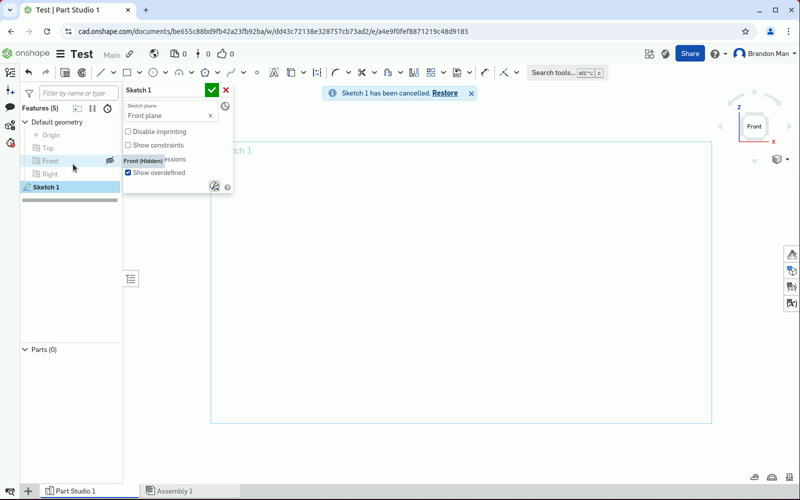
mouse_move(73, 352)
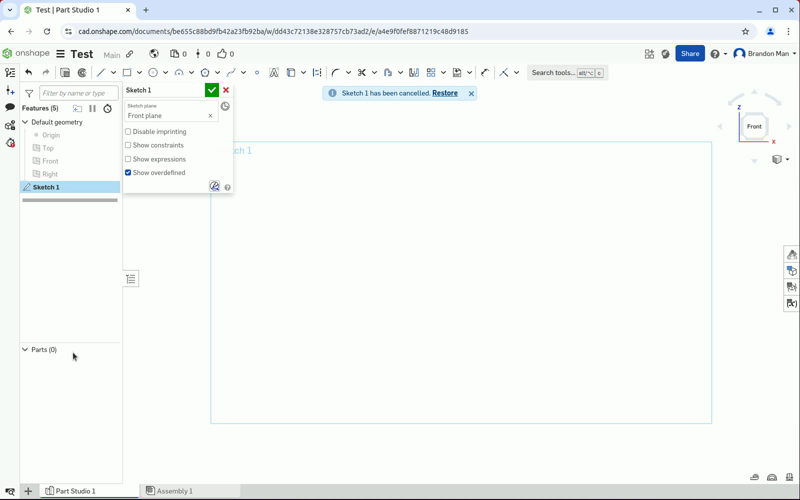
key(y)
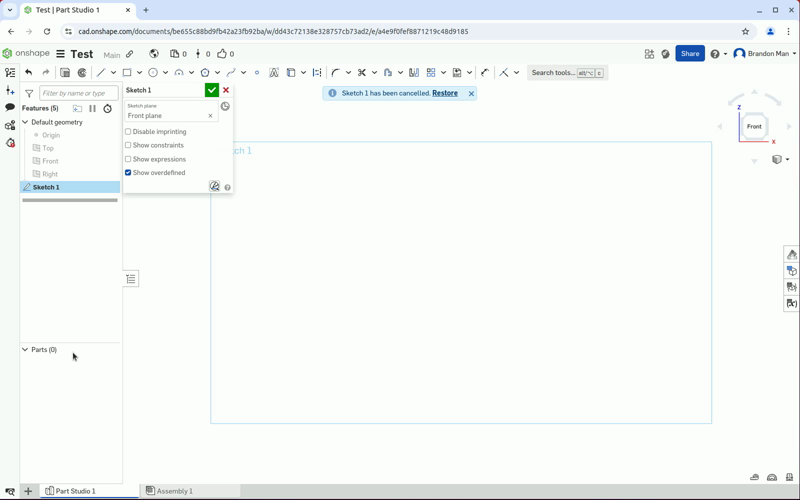
key(l)
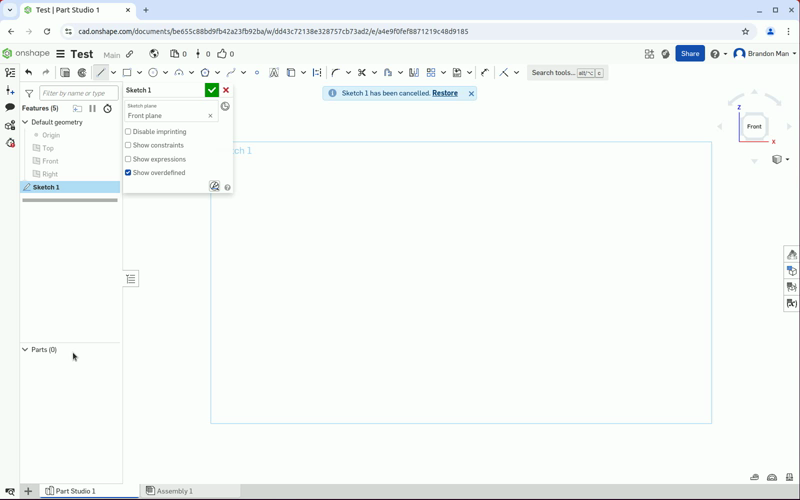
key_down(shift)
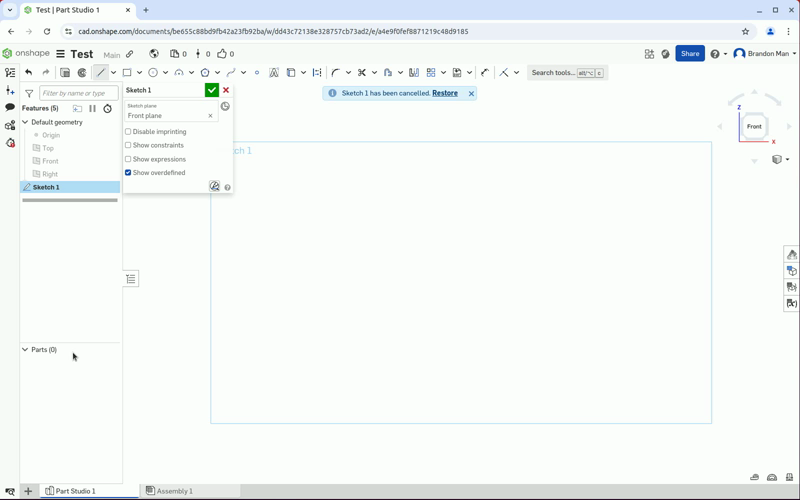
mouse_move(460, 282)
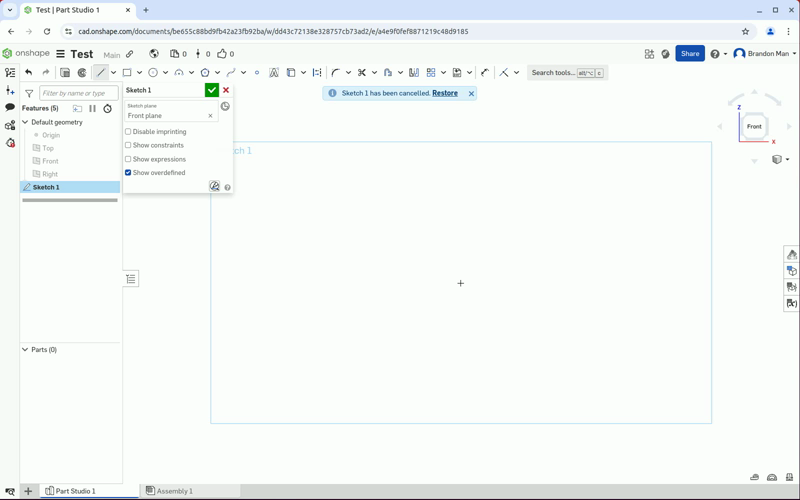
click(460, 282)
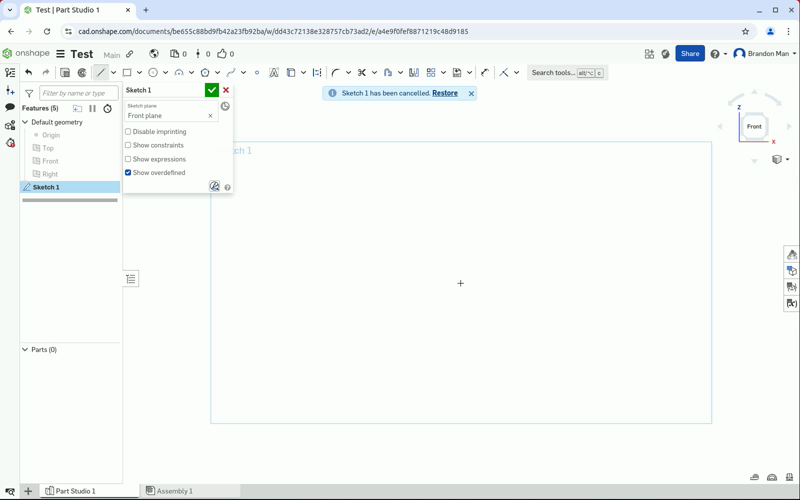
key_up(shift)
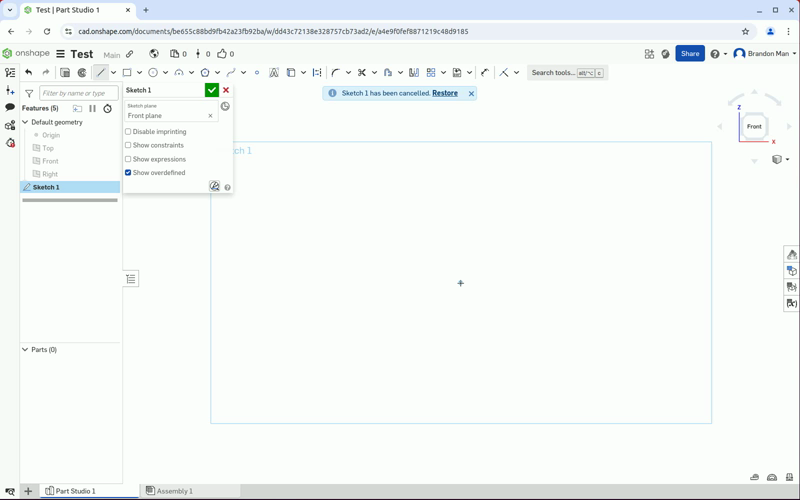
key_down(shift)
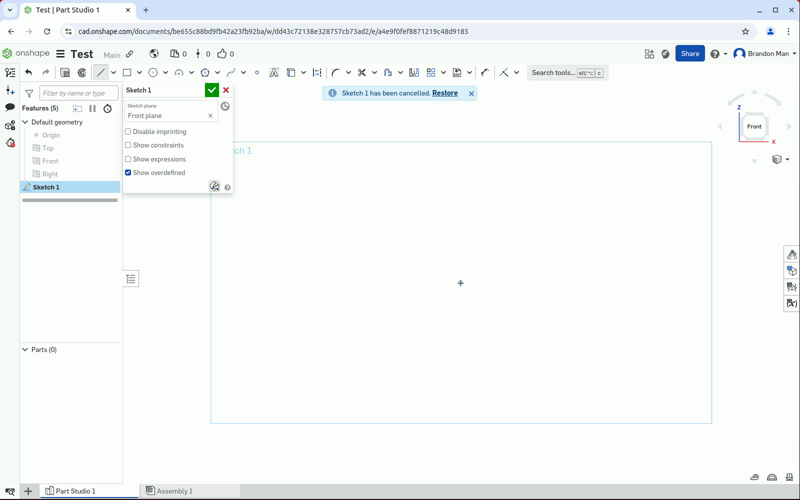
mouse_move(541, 282)
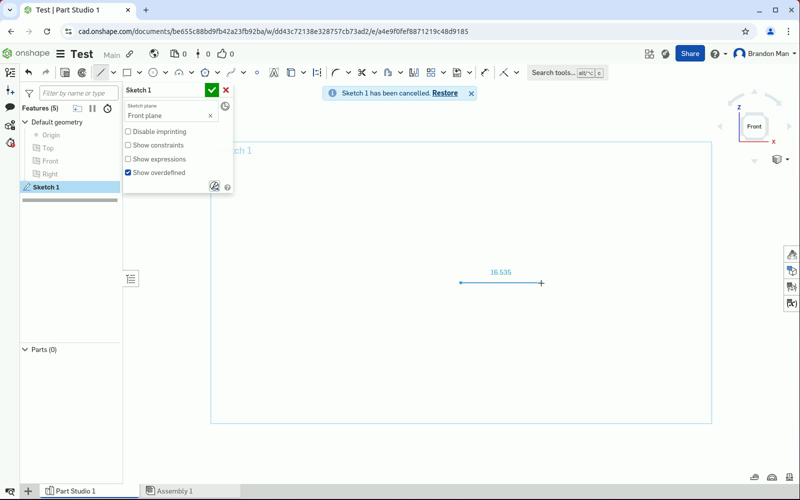
click(541, 282)
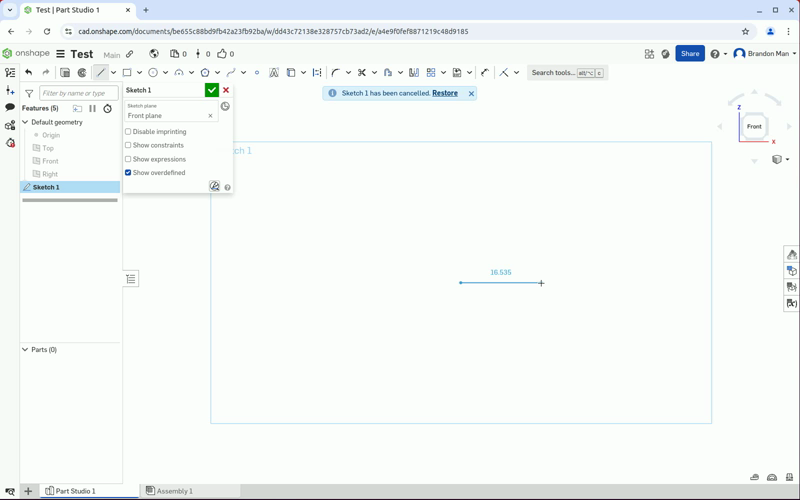
key_up(shift)
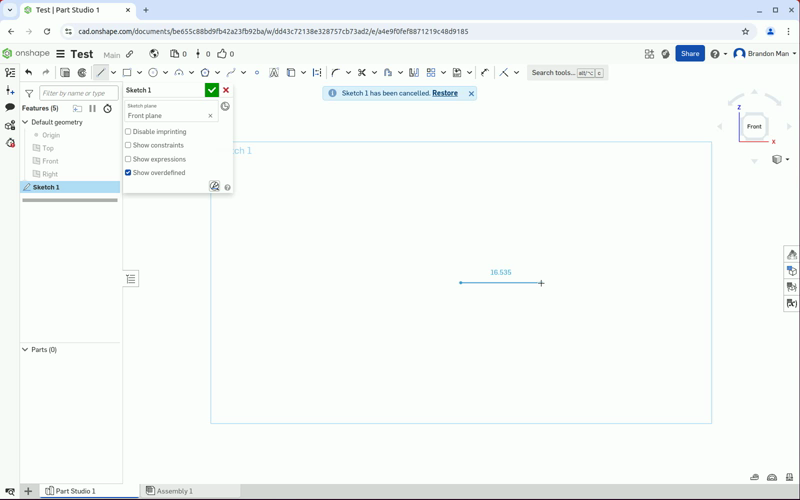
key_down(shift)
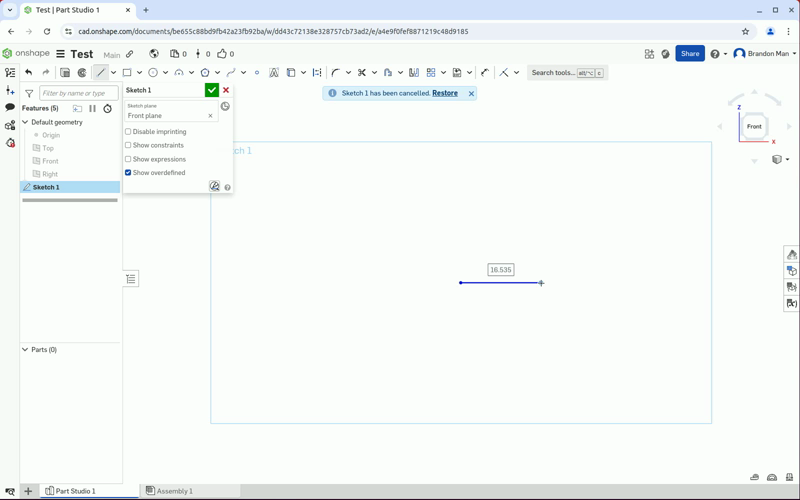
mouse_move(571, 282)
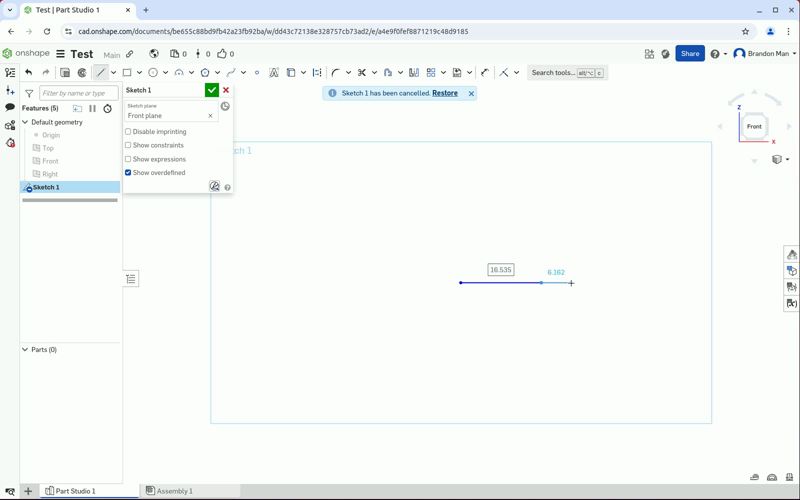
mouse_move(569, 282)
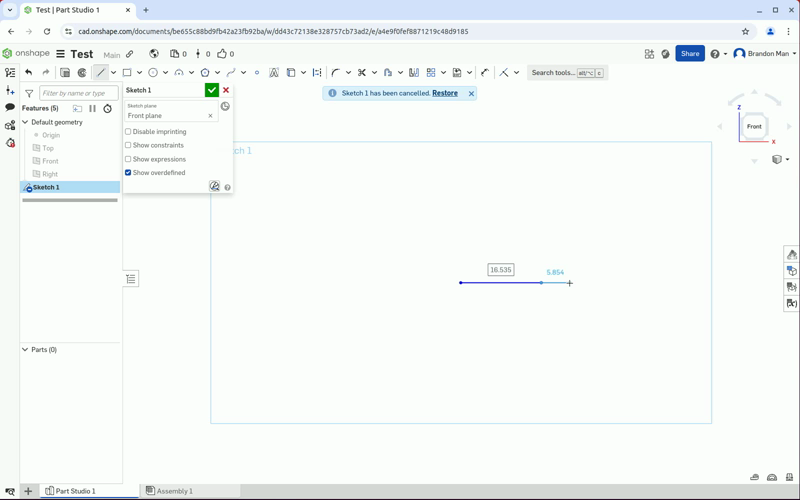
click(569, 282)
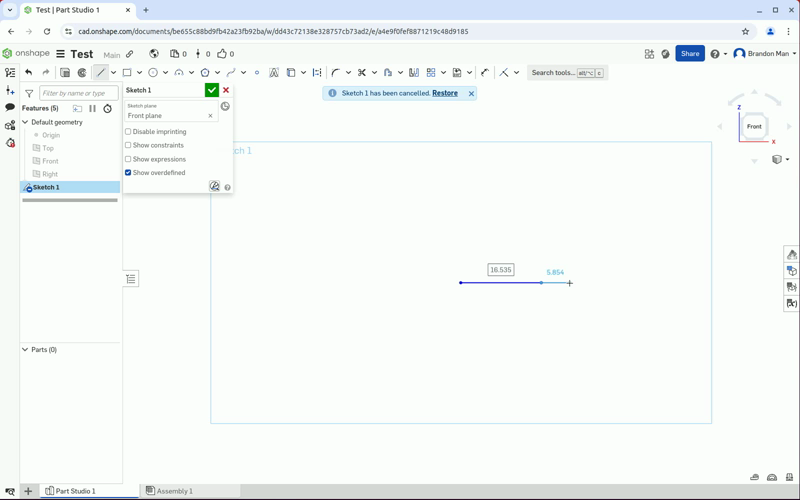
key_up(shift)
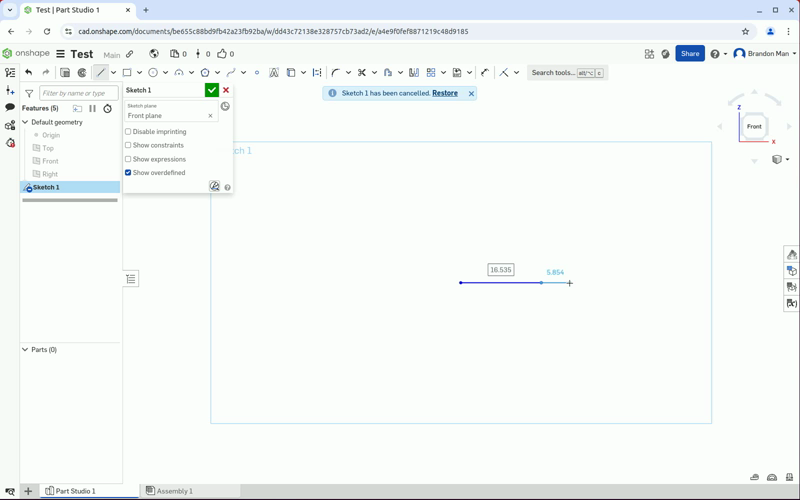
key_down(shift)
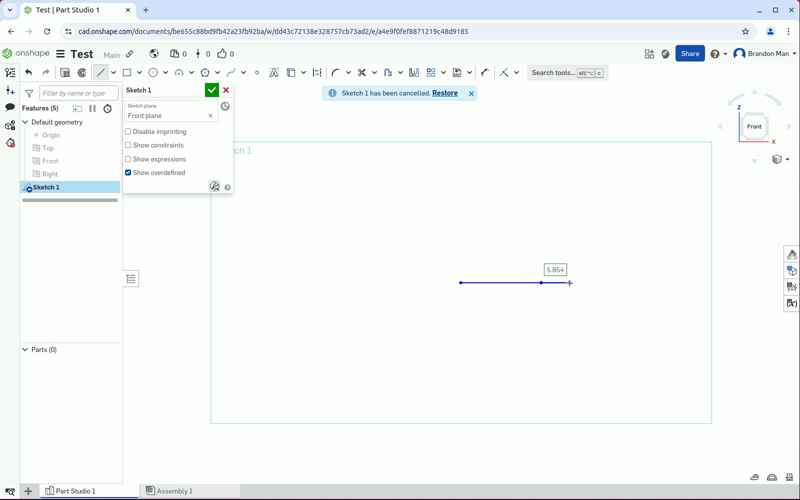
mouse_move(589, 282)
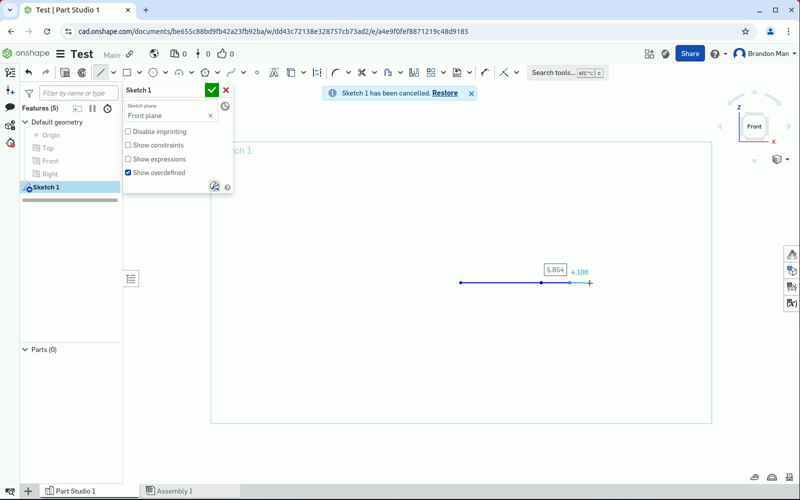
mouse_move(569, 280)
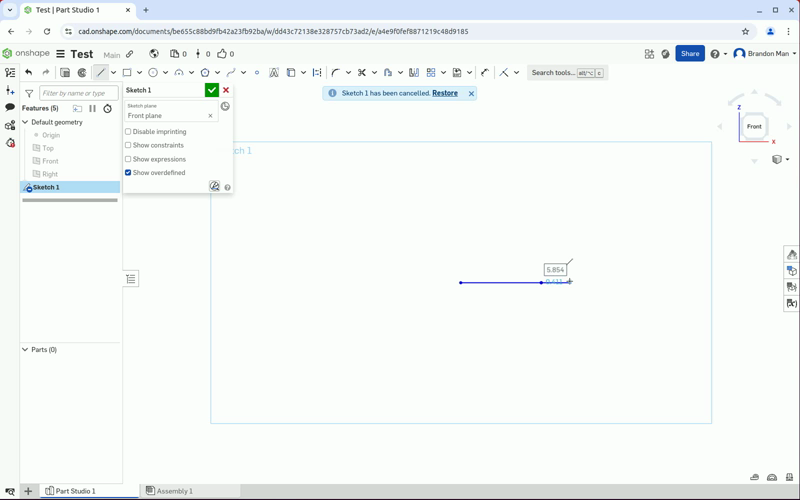
scroll(6)
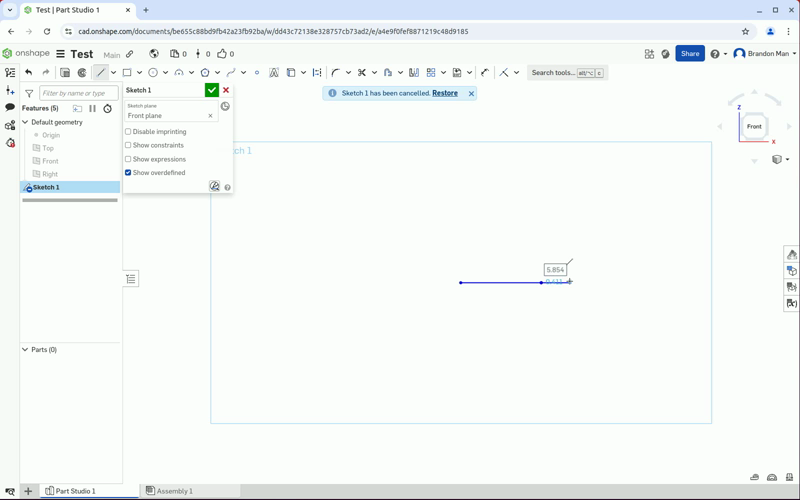
scroll(6)
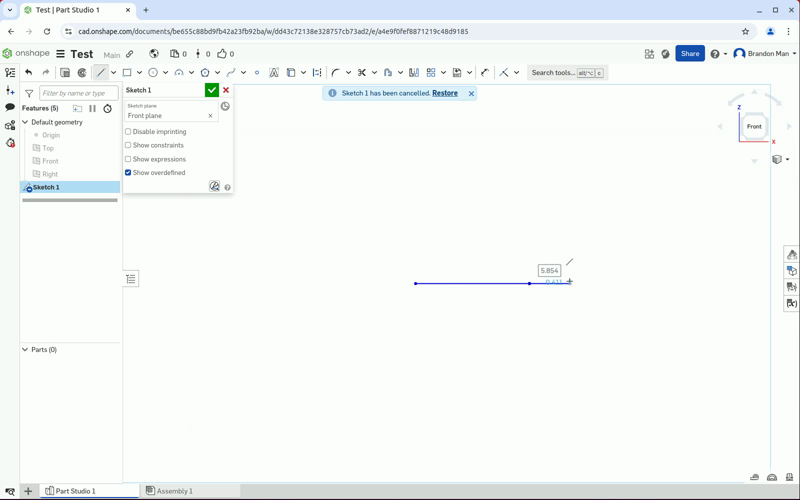
scroll(6)
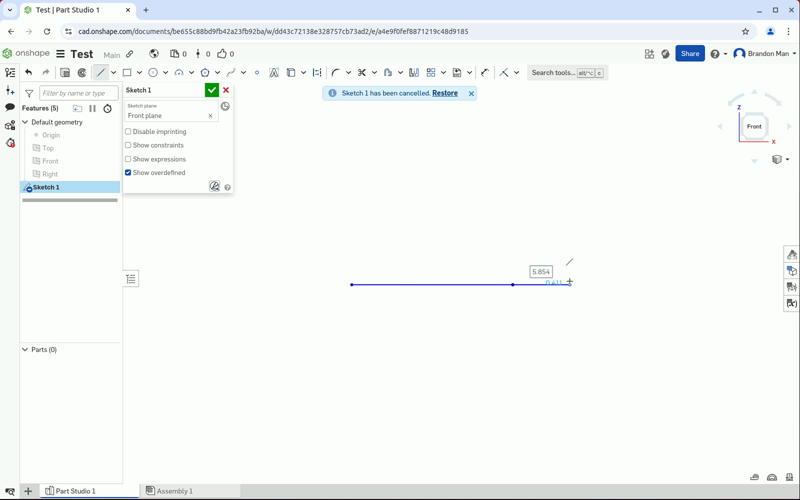
scroll(6)
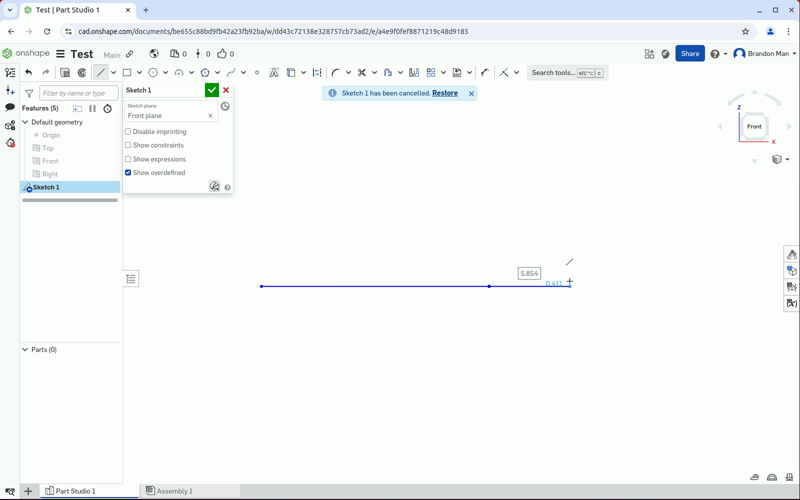
scroll(6)
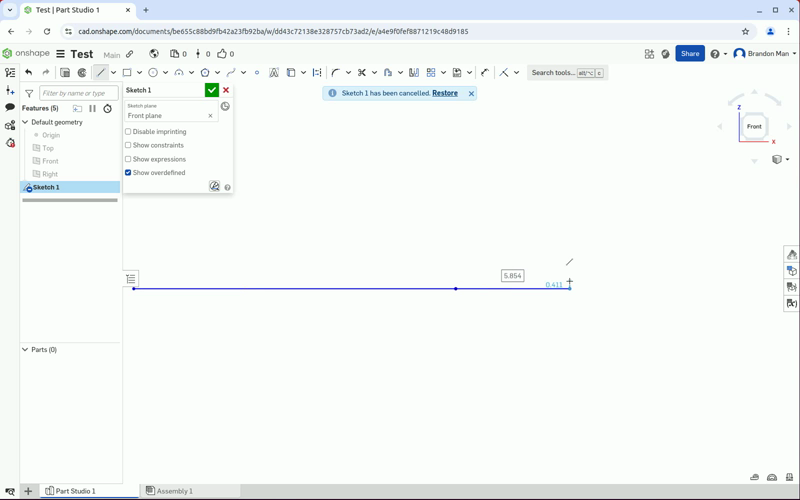
scroll(6)
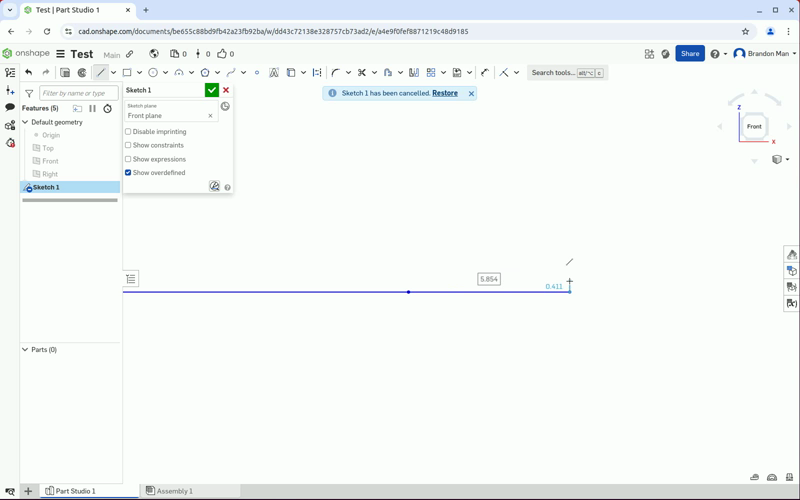
scroll(6)
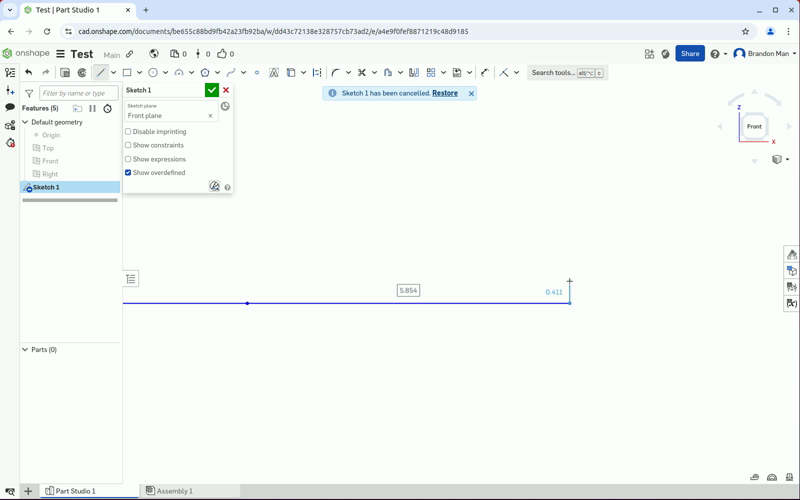
click(569, 280)
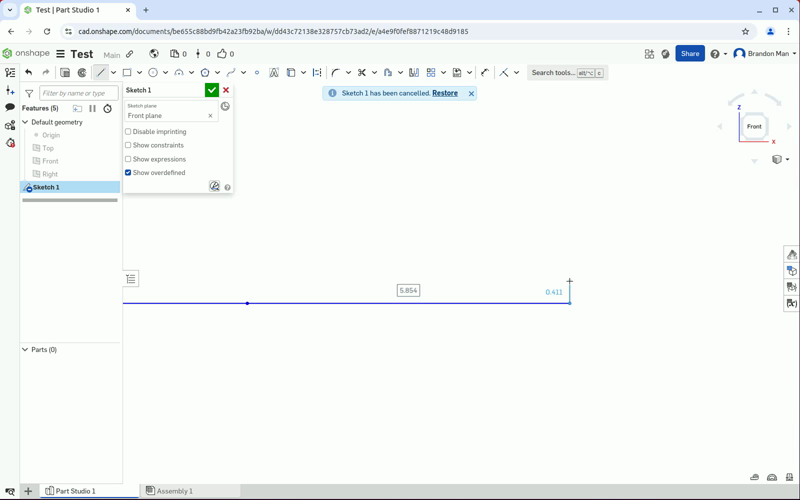
scroll(-6)
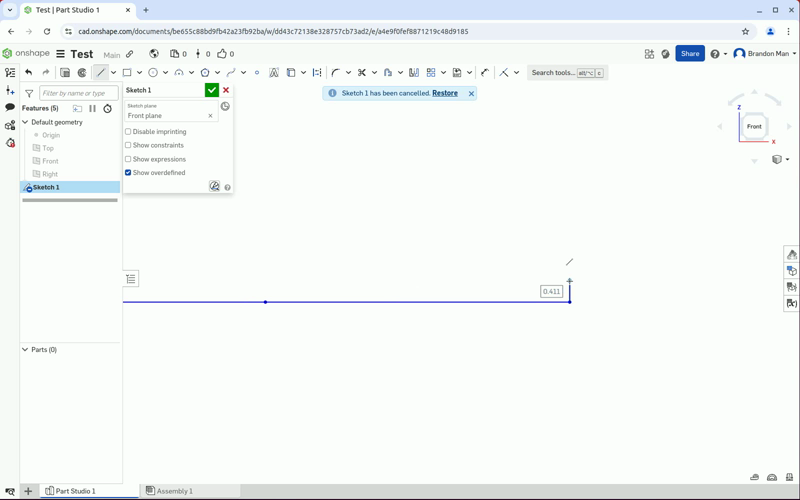
scroll(-6)
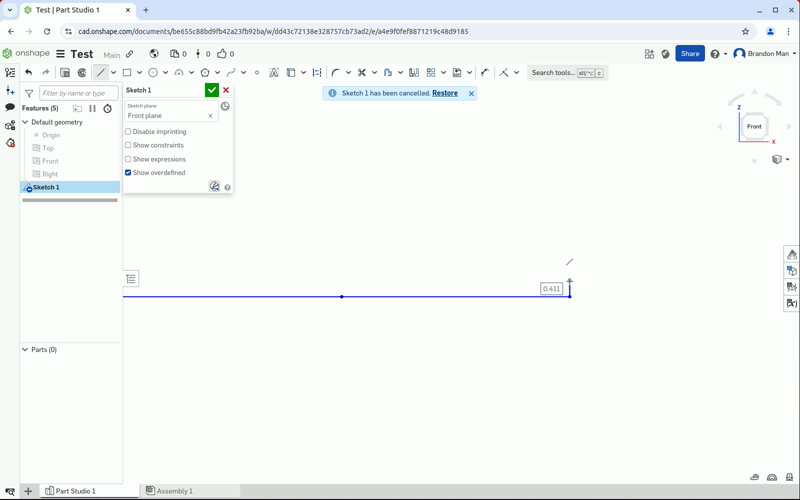
scroll(-6)
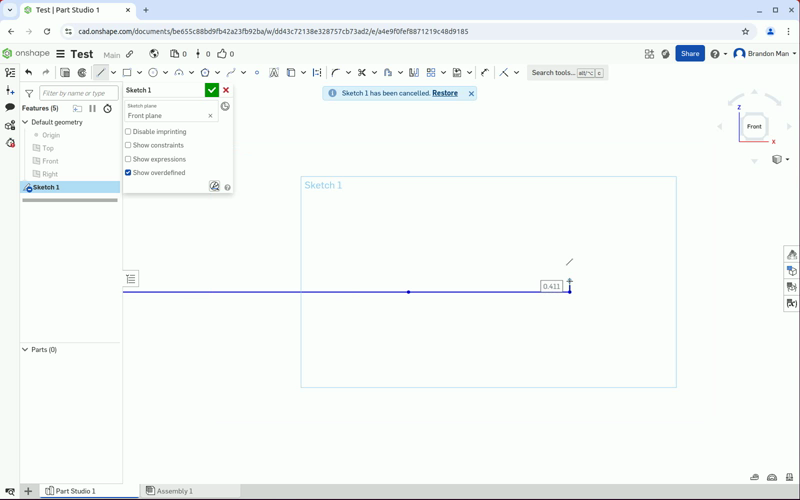
scroll(-6)
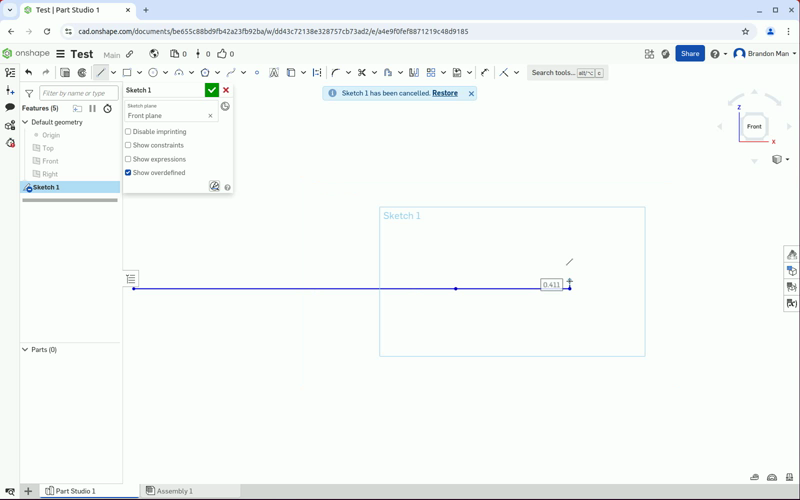
scroll(-6)
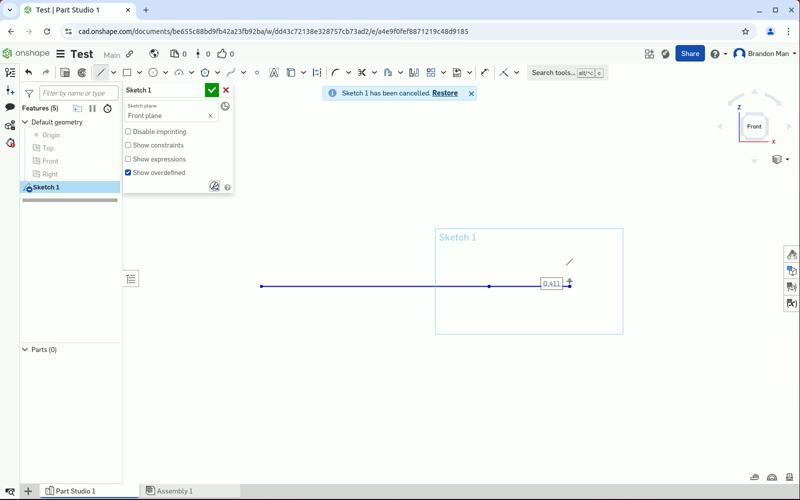
scroll(-6)
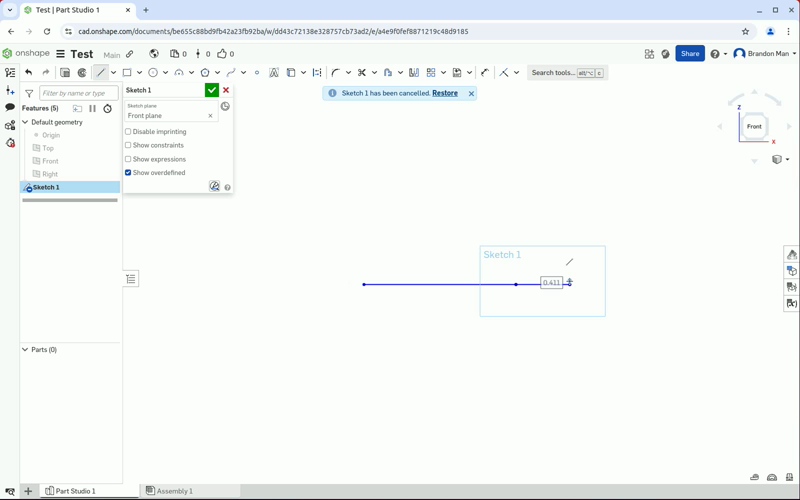
scroll(-6)
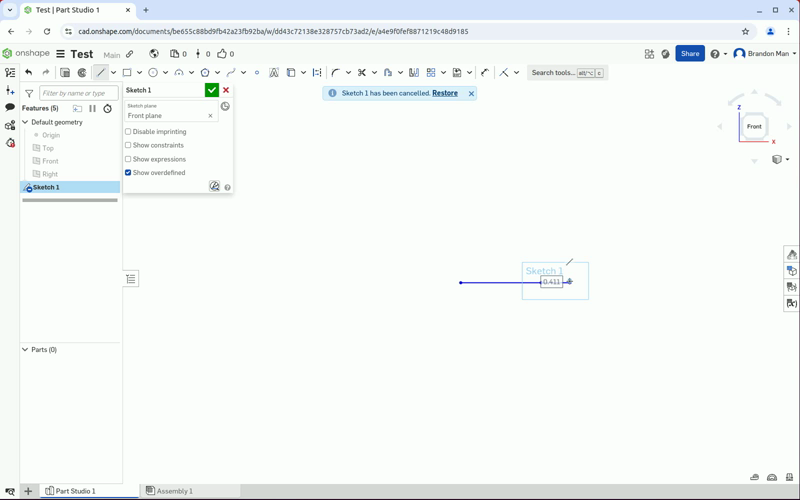
key_up(shift)
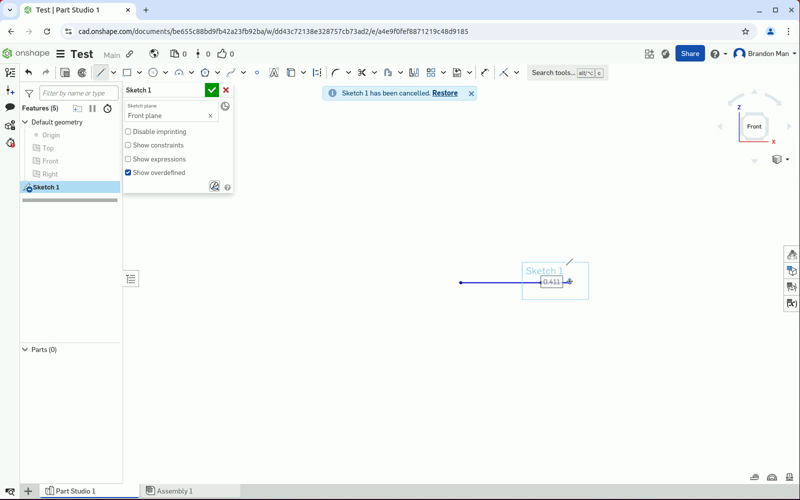
key_down(shift)
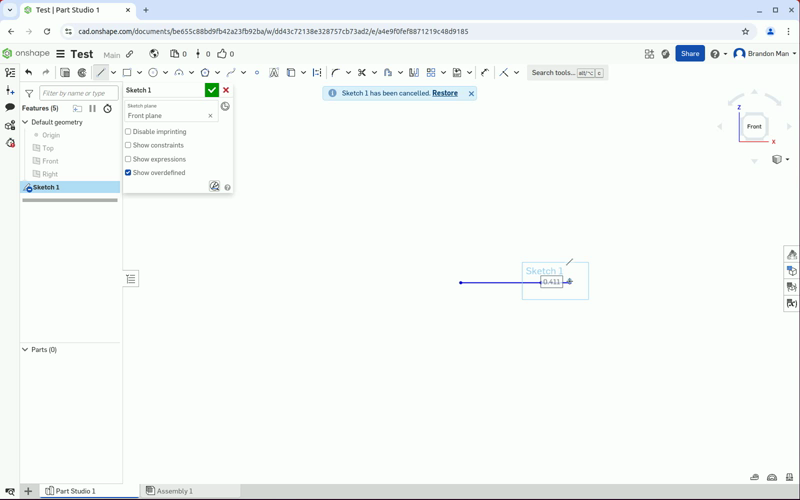
mouse_move(589, 280)
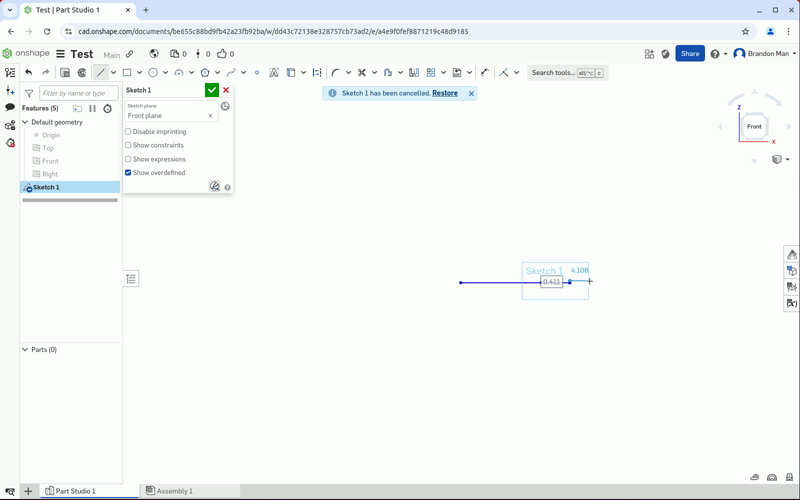
mouse_move(573, 280)
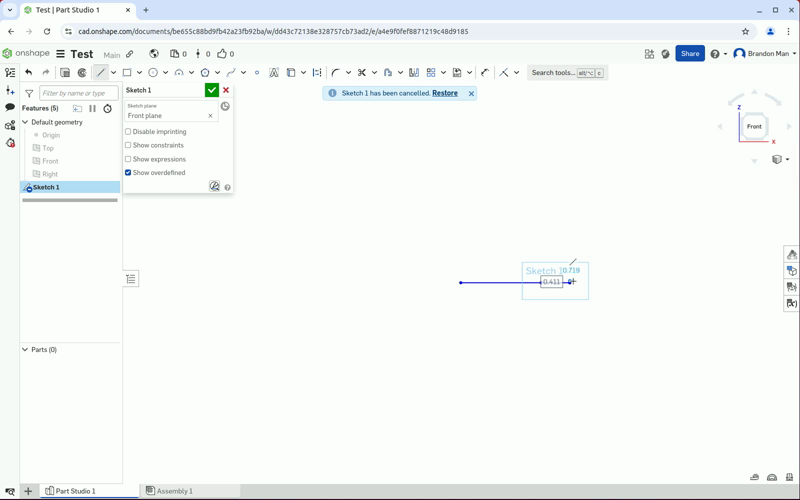
scroll(6)
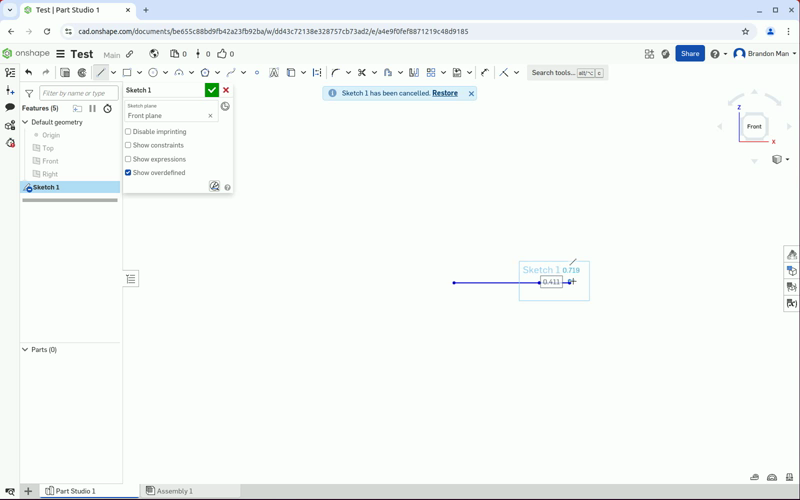
scroll(6)
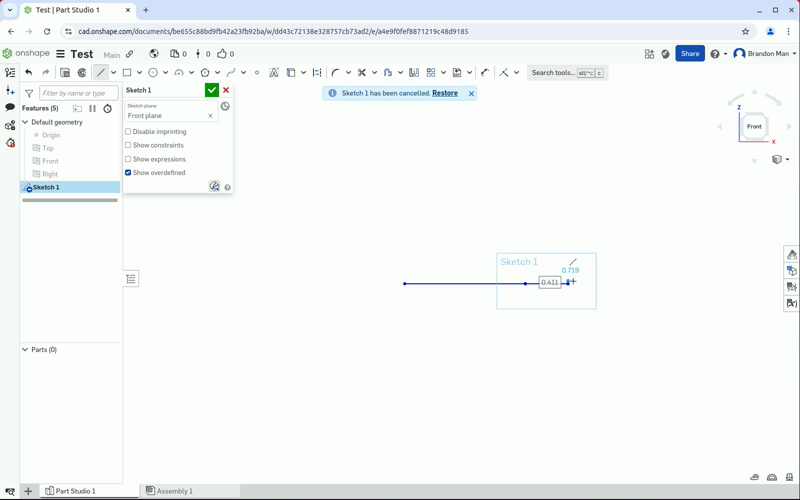
scroll(6)
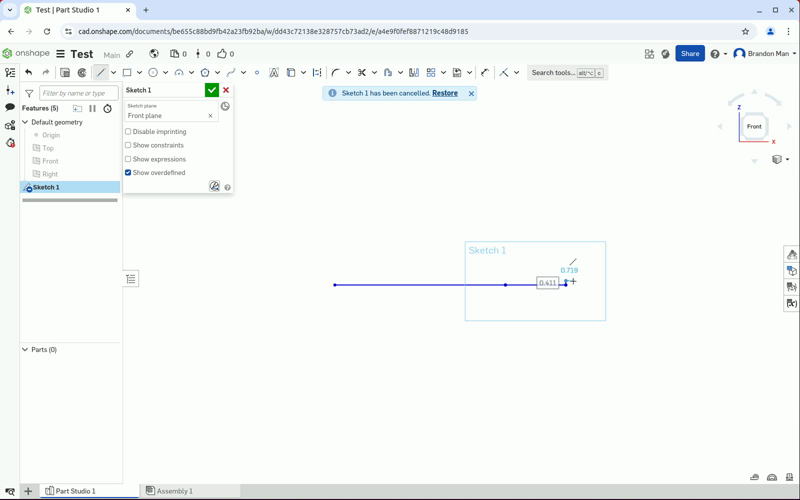
scroll(6)
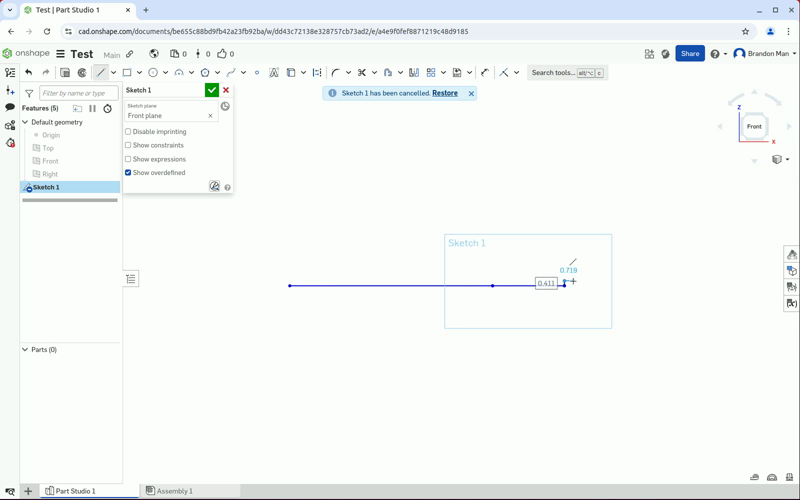
scroll(6)
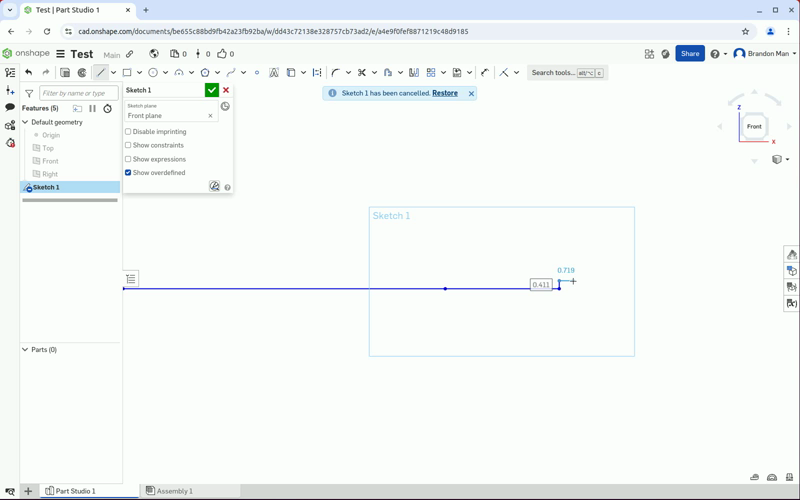
scroll(6)
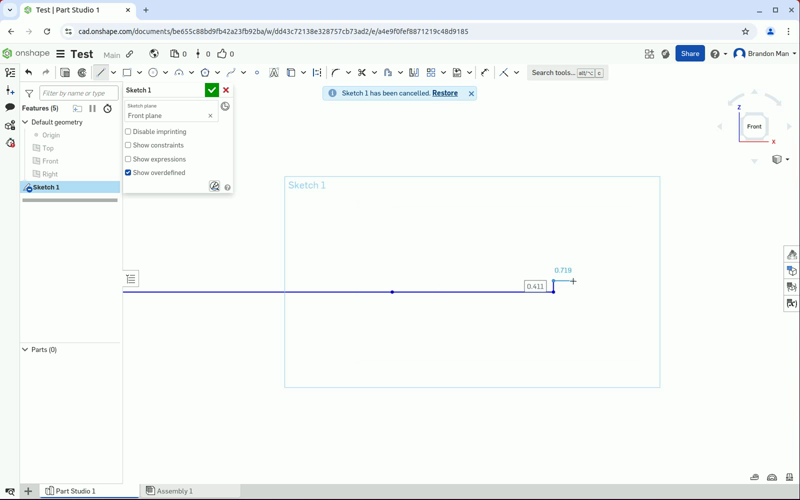
scroll(6)
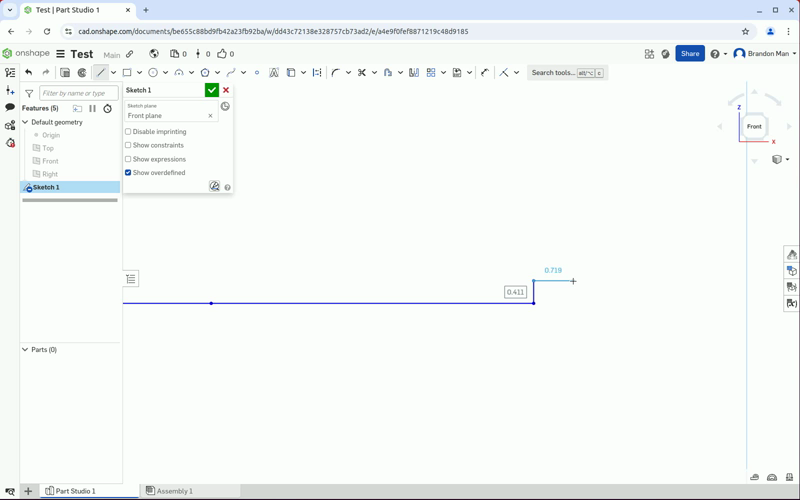
click(573, 280)
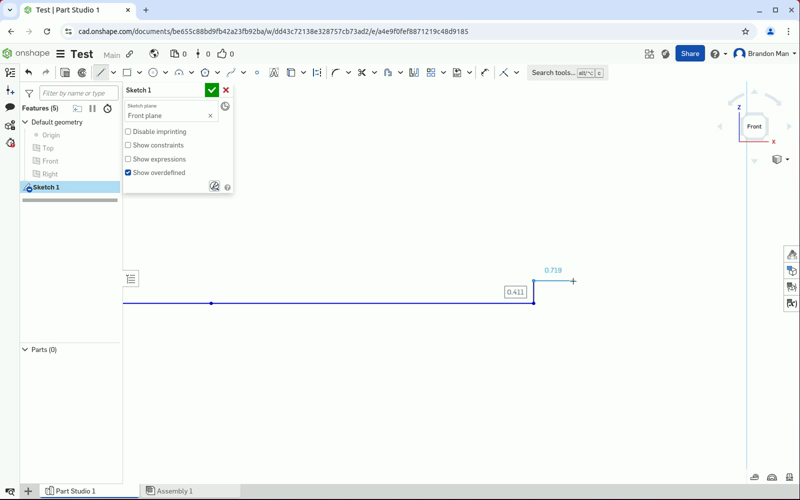
scroll(-6)
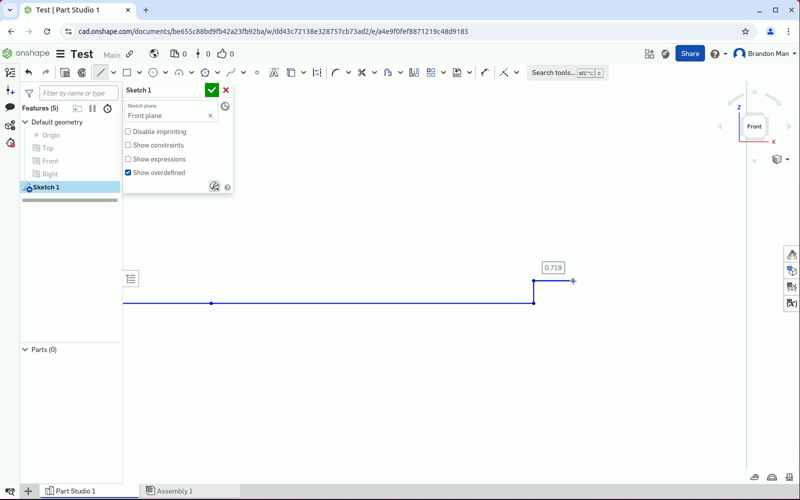
scroll(-6)
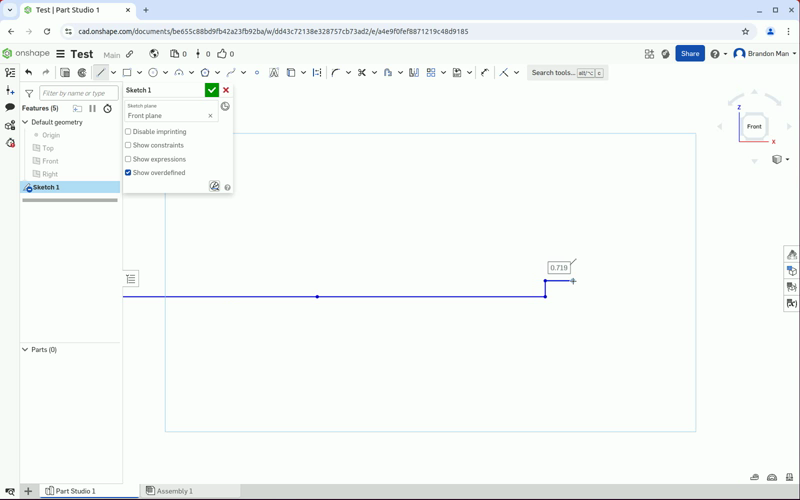
scroll(-6)
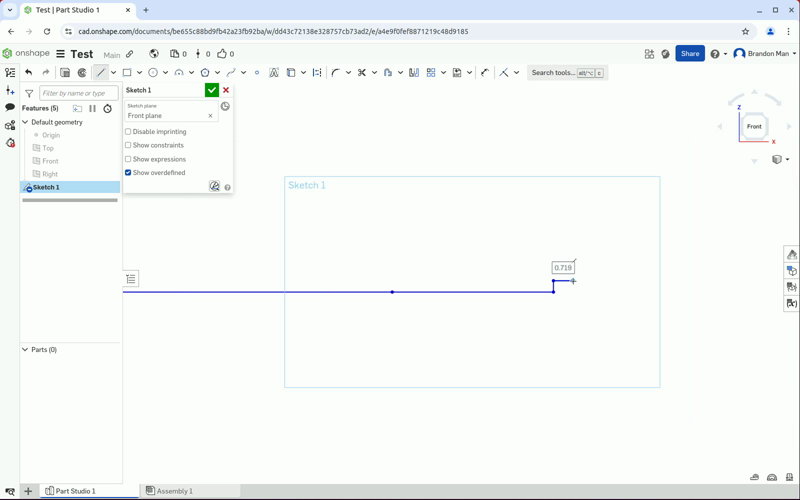
scroll(-6)
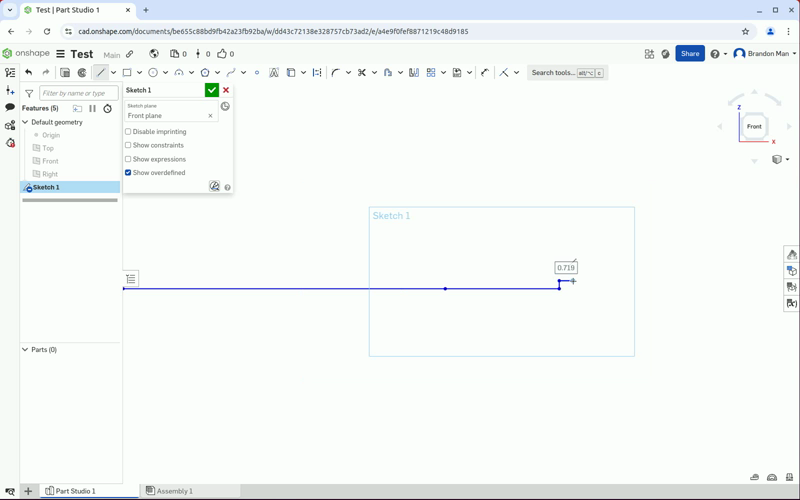
scroll(-6)
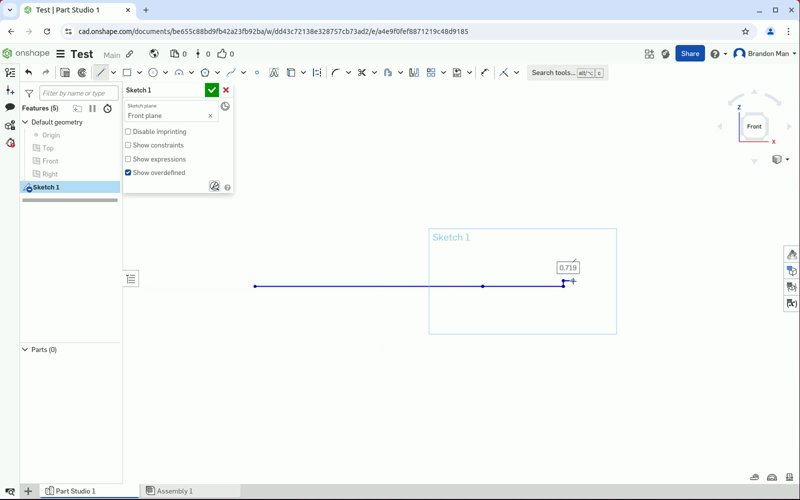
scroll(-6)
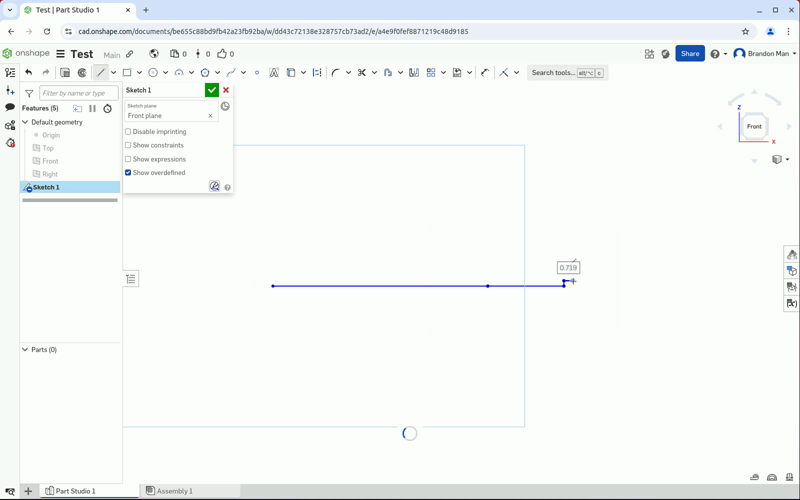
scroll(-6)
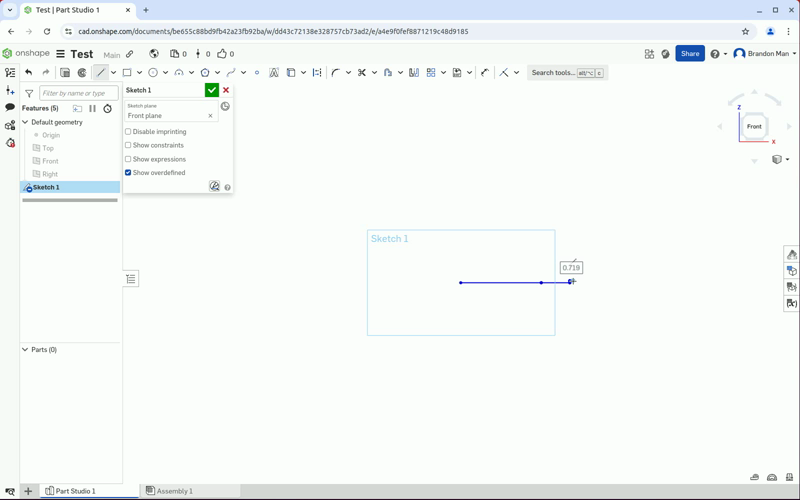
key_up(shift)
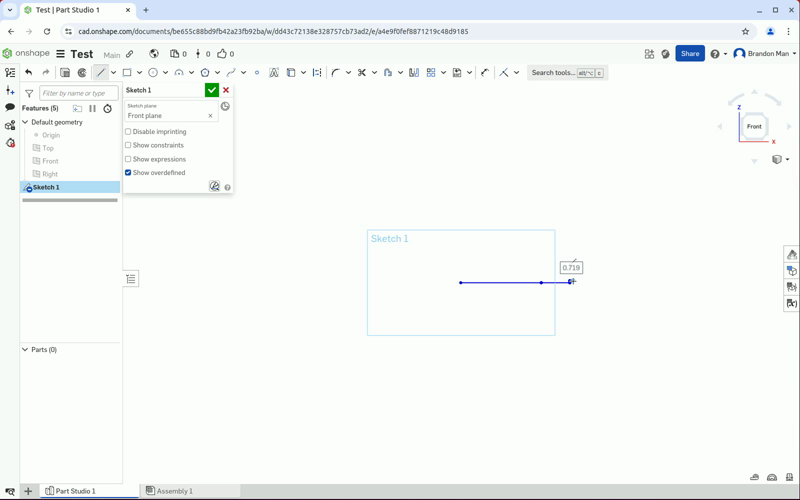
key_down(shift)
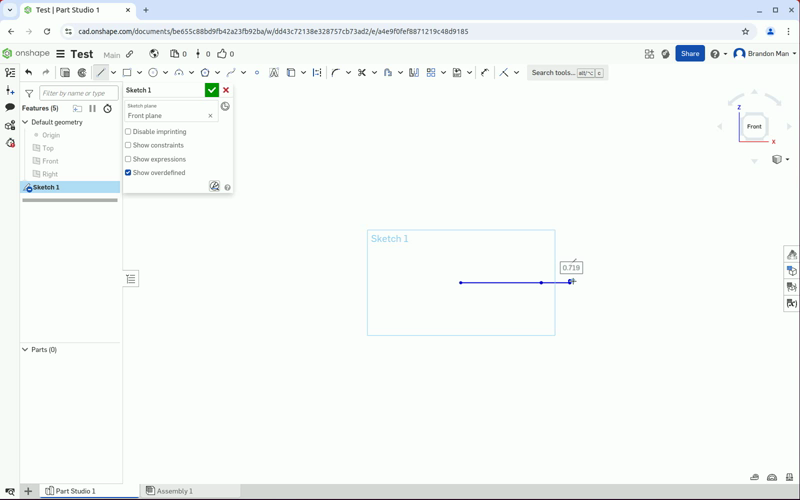
mouse_move(589, 280)
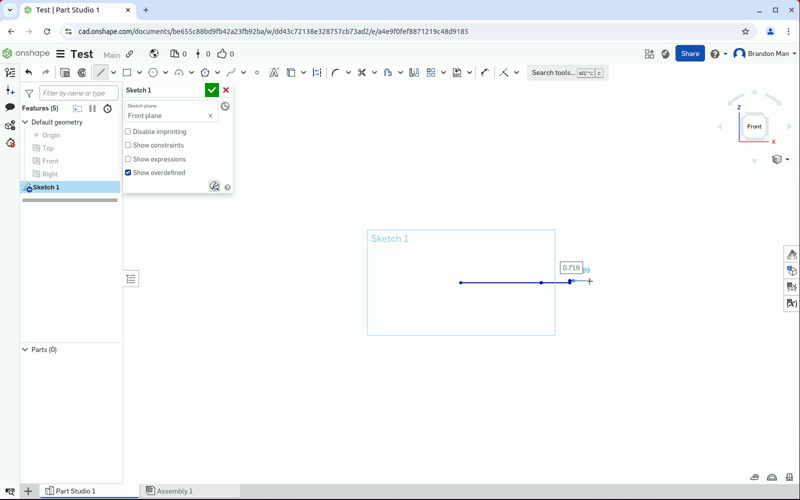
mouse_move(573, 276)
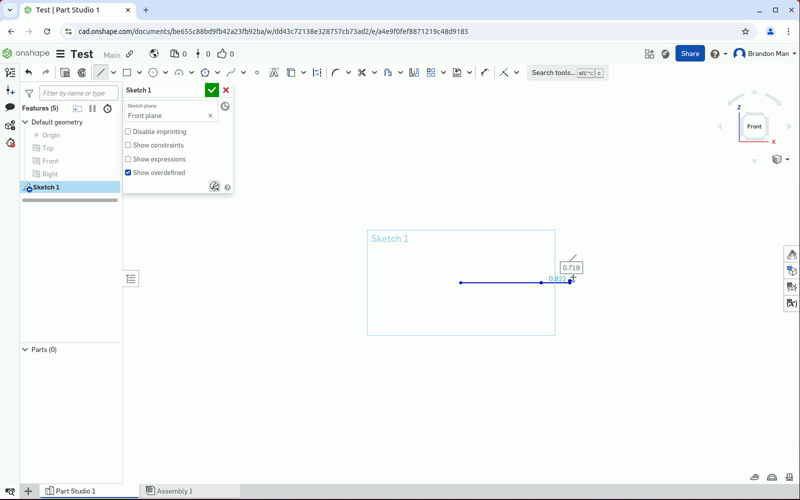
scroll(6)
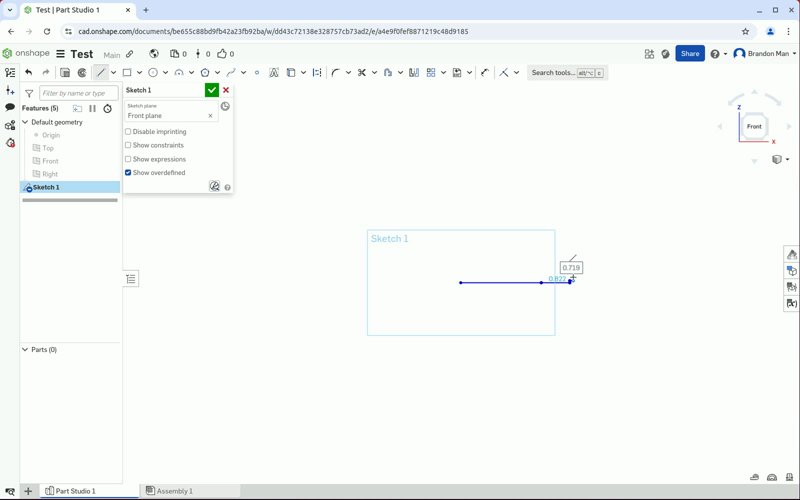
scroll(6)
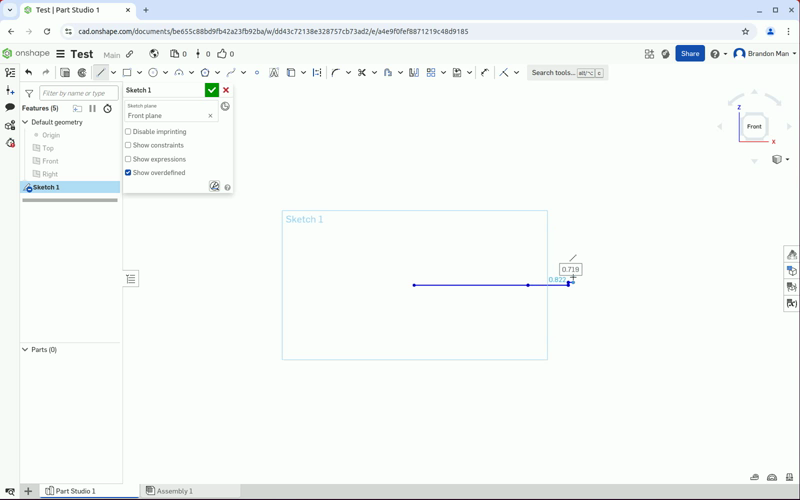
scroll(6)
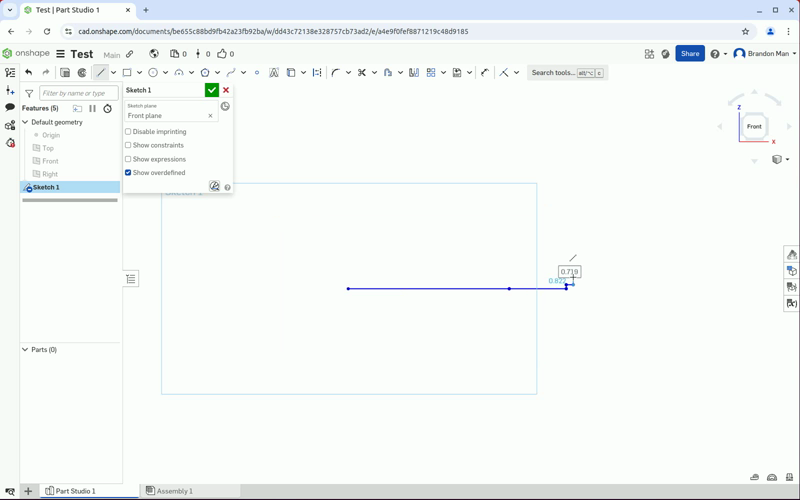
scroll(6)
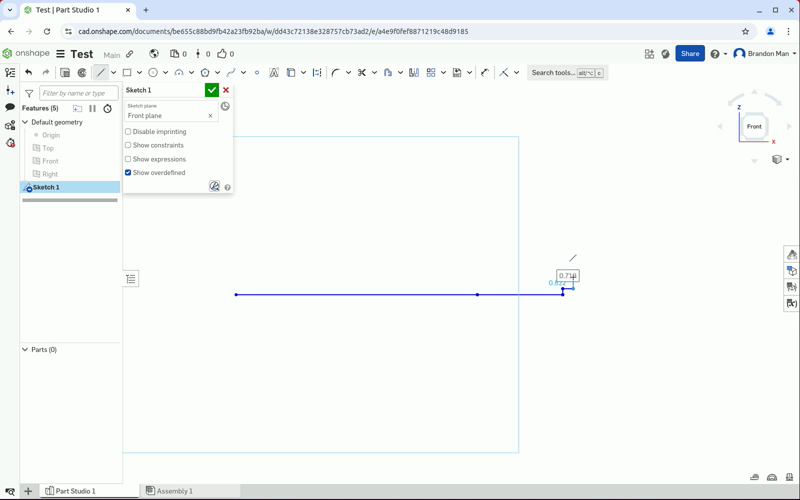
scroll(6)
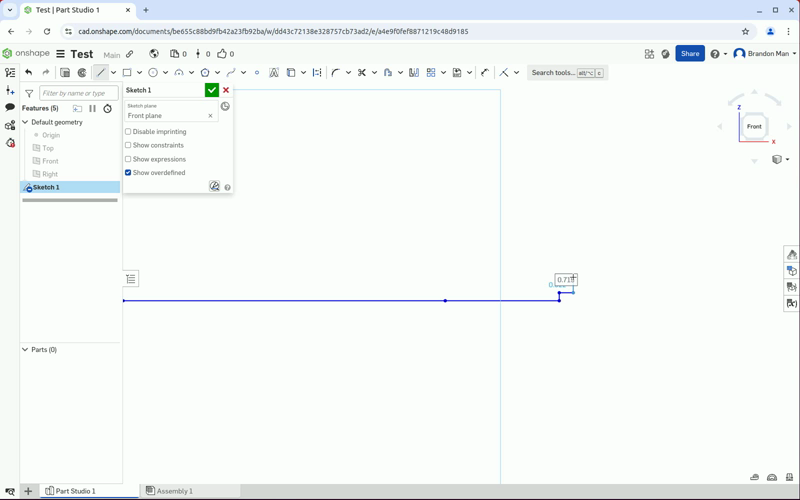
scroll(6)
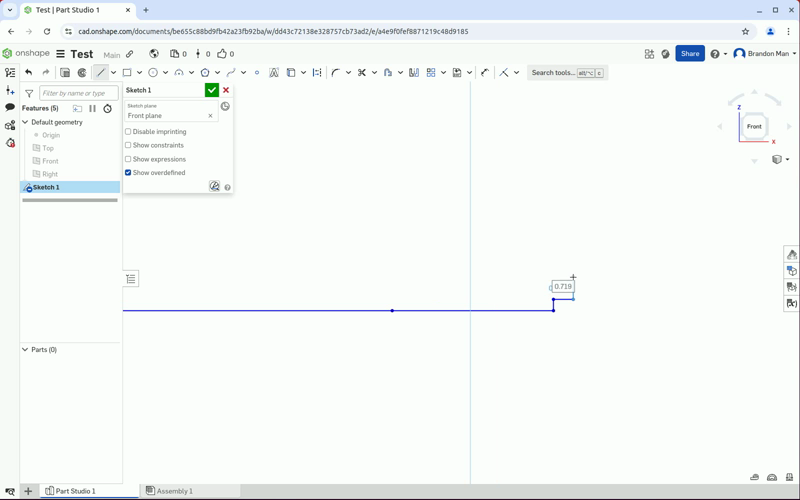
scroll(6)
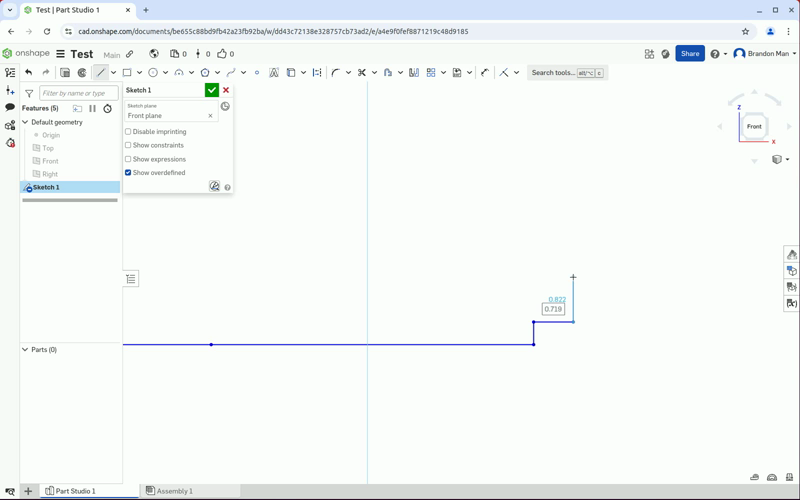
click(573, 276)
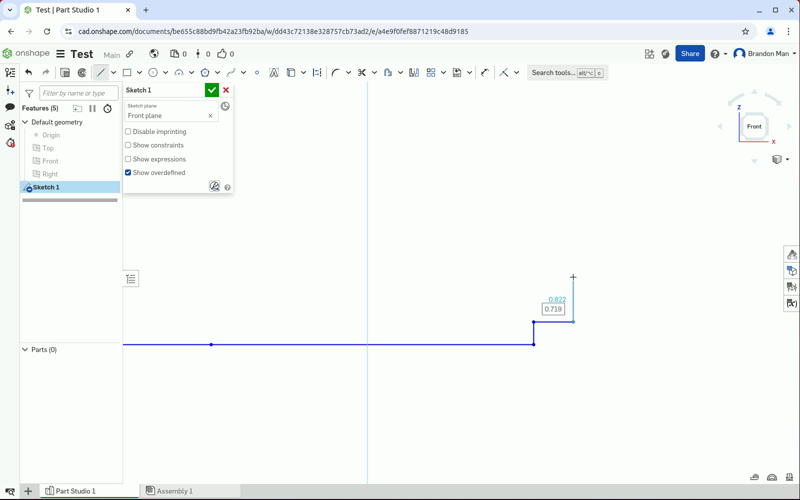
scroll(-6)
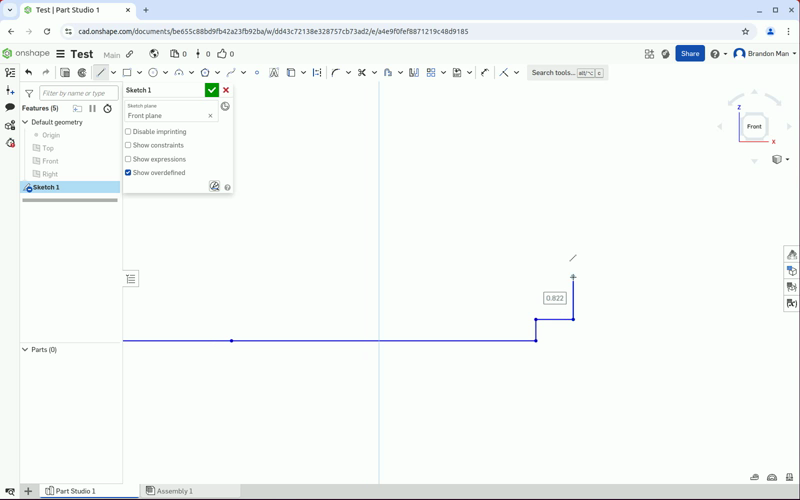
scroll(-6)
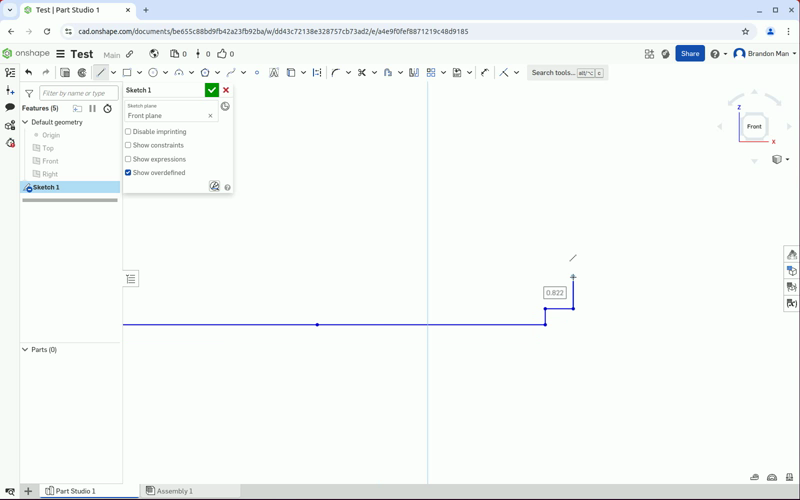
scroll(-6)
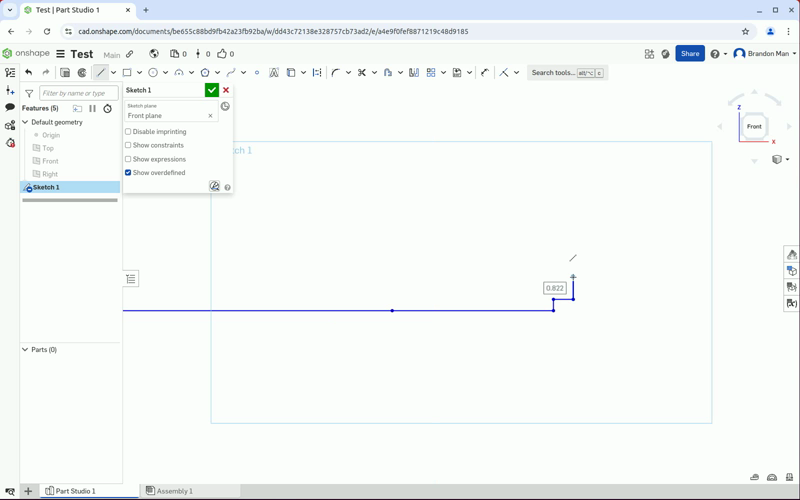
scroll(-6)
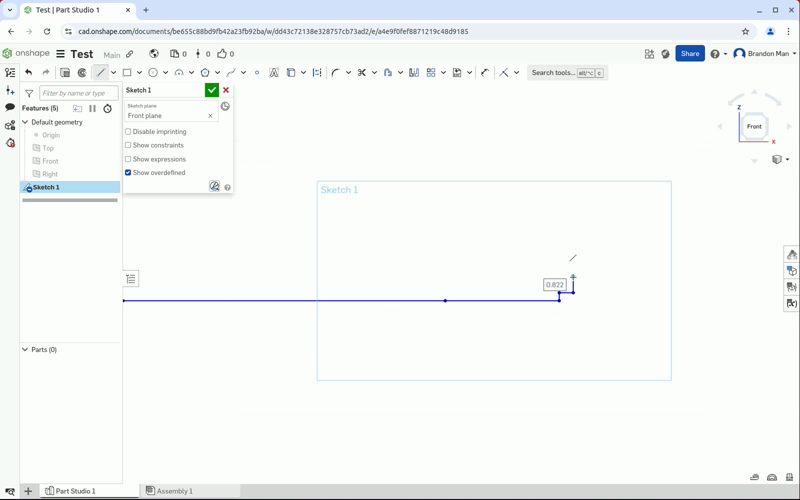
scroll(-6)
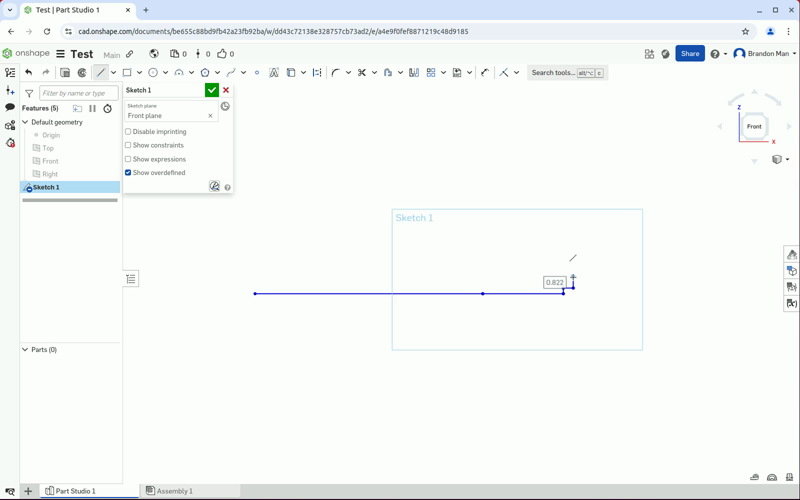
scroll(-6)
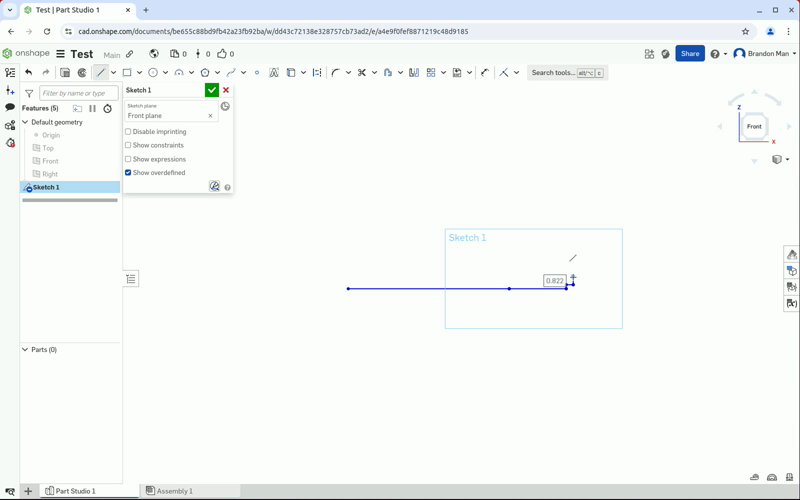
scroll(-6)
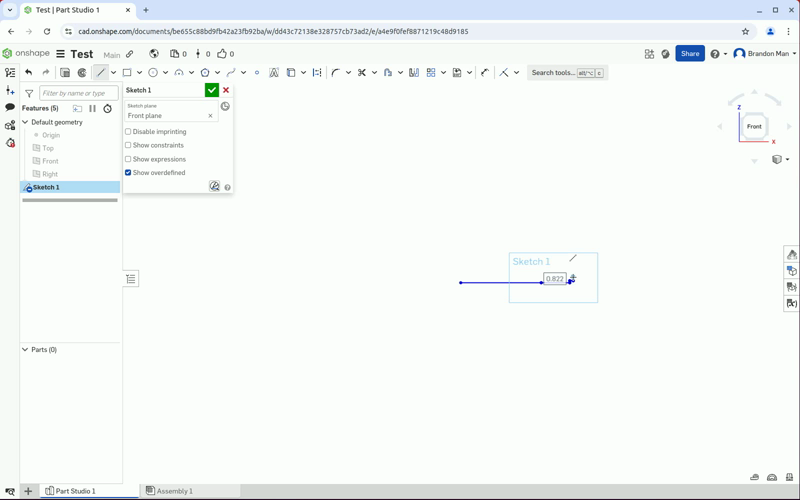
key_up(shift)
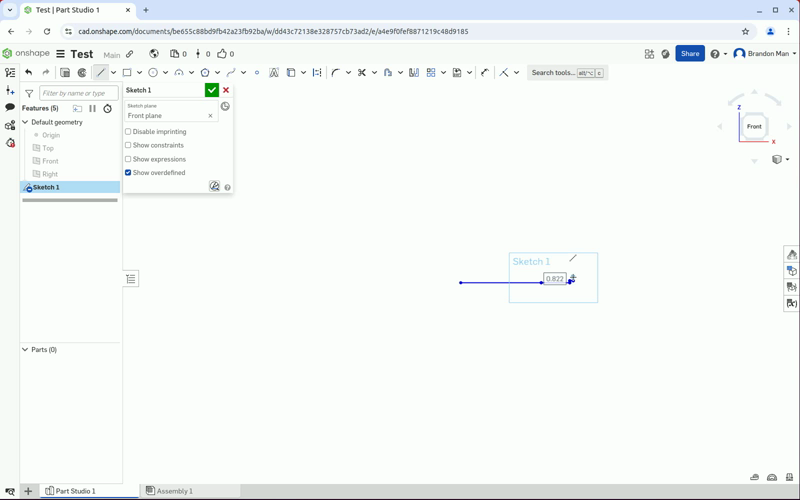
key_down(shift)
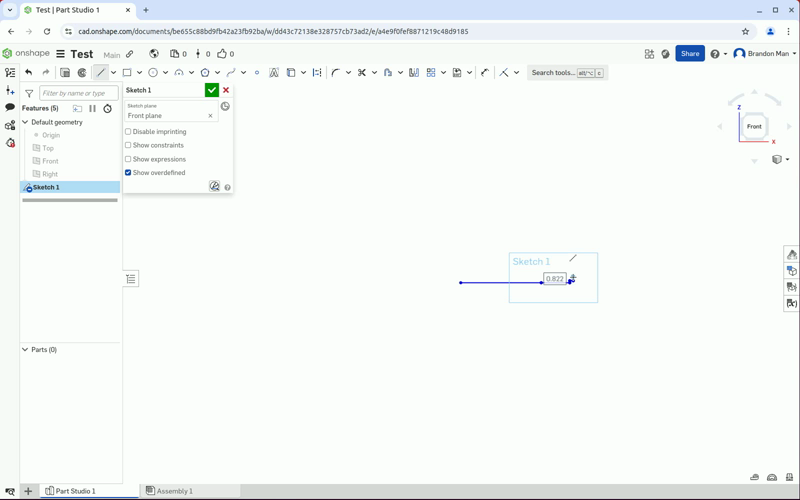
mouse_move(589, 276)
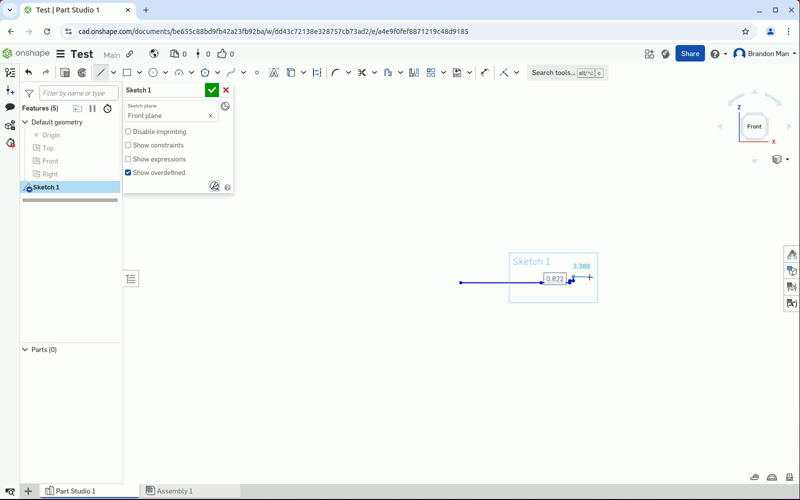
mouse_move(564, 270)
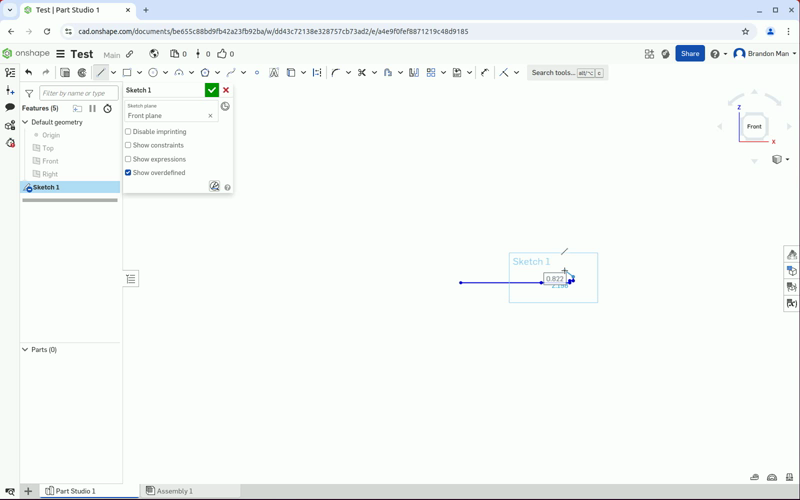
click(564, 270)
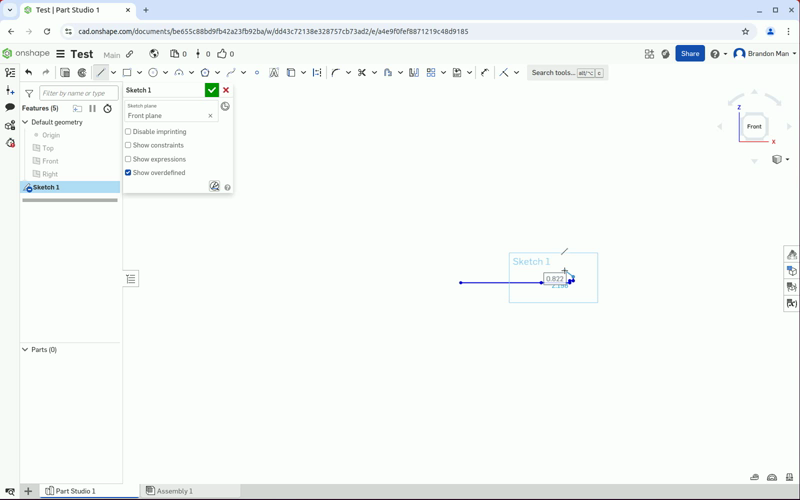
key_up(shift)
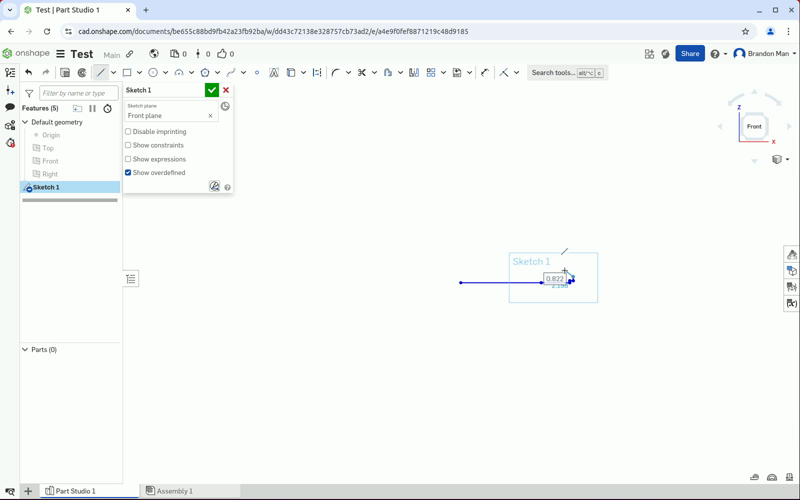
key_down(shift)
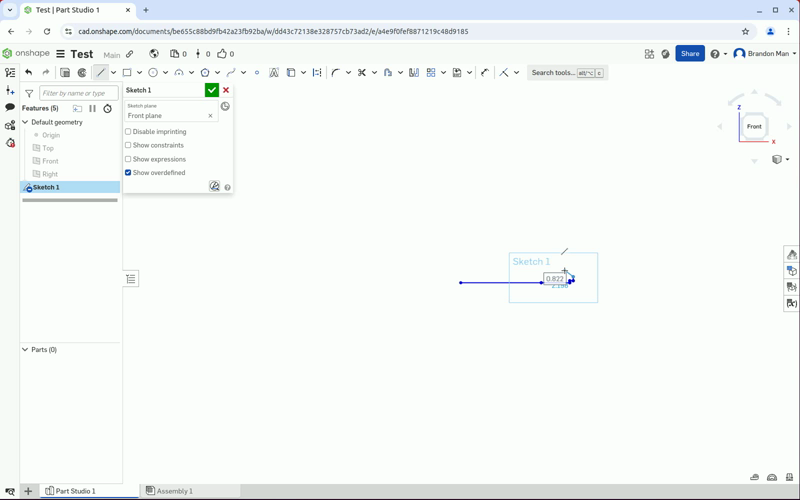
mouse_move(589, 270)
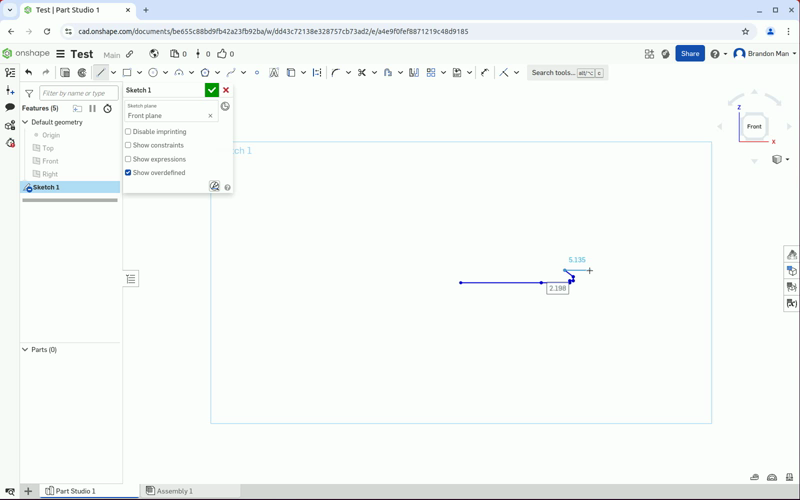
mouse_move(515, 270)
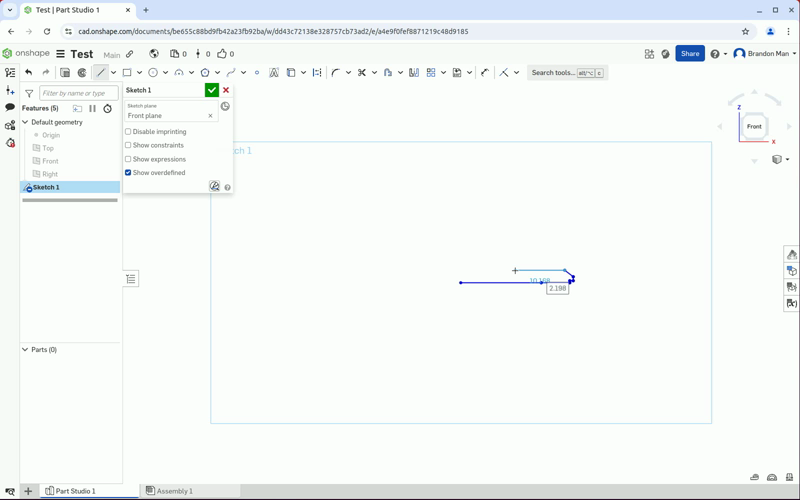
click(515, 270)
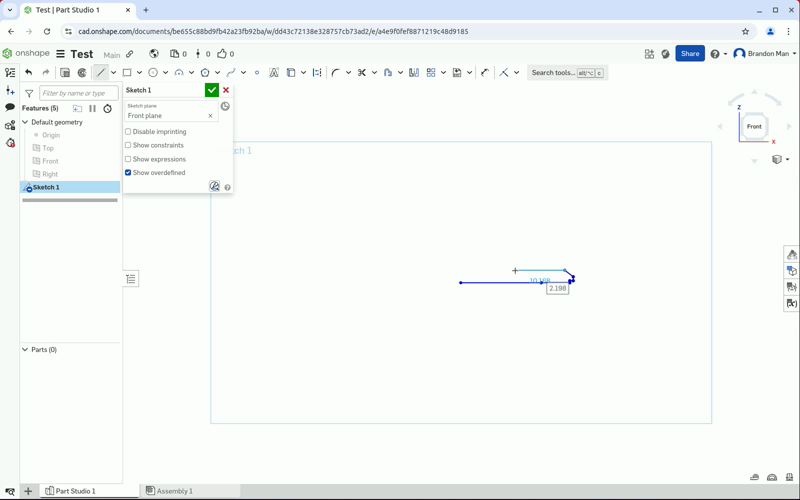
key_up(shift)
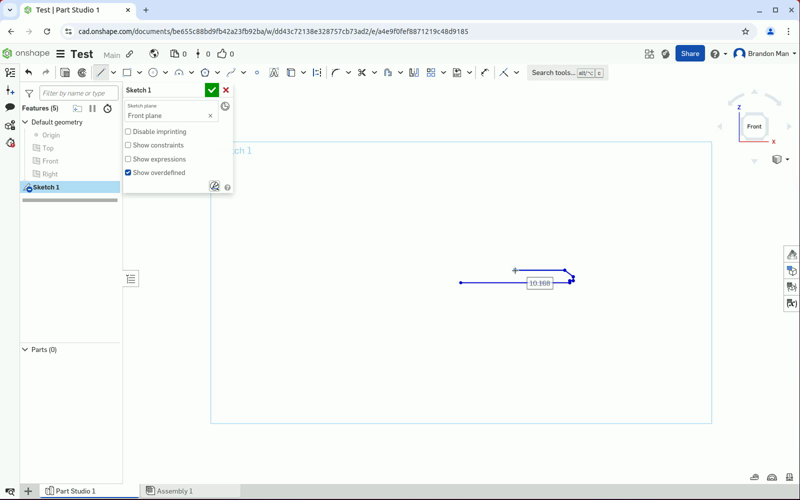
key_down(shift)
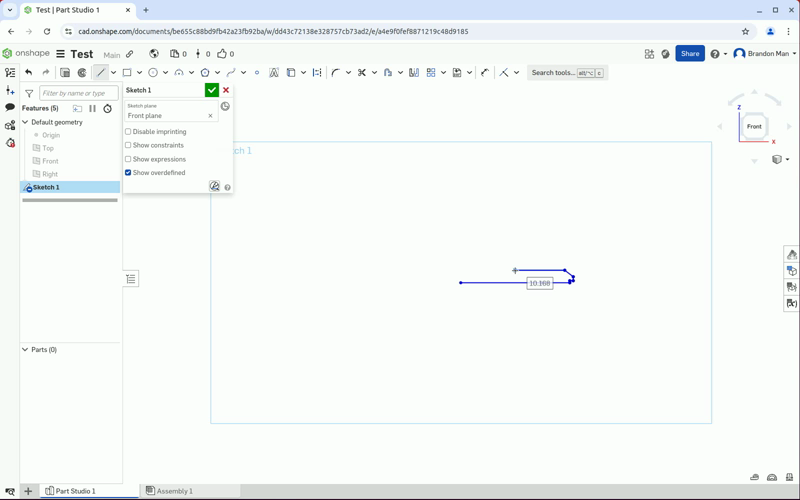
mouse_move(545, 270)
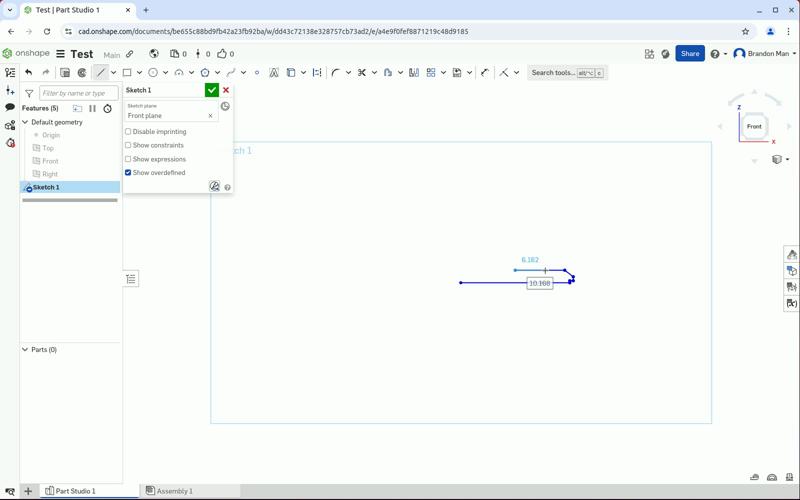
mouse_move(515, 273)
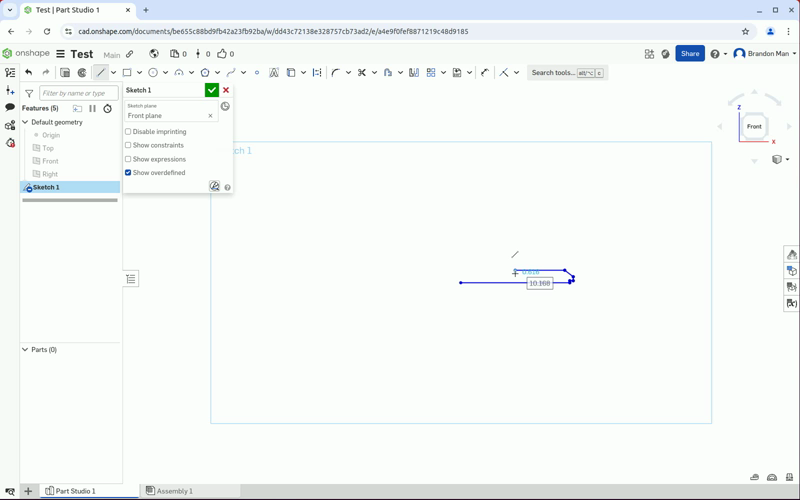
scroll(6)
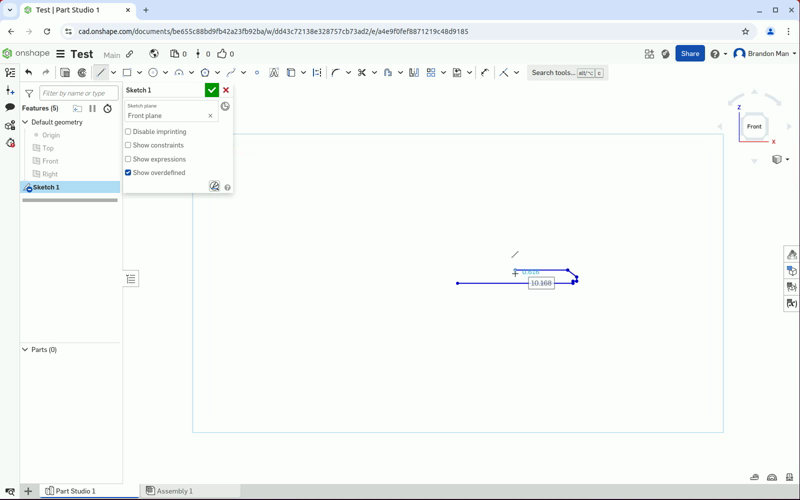
scroll(6)
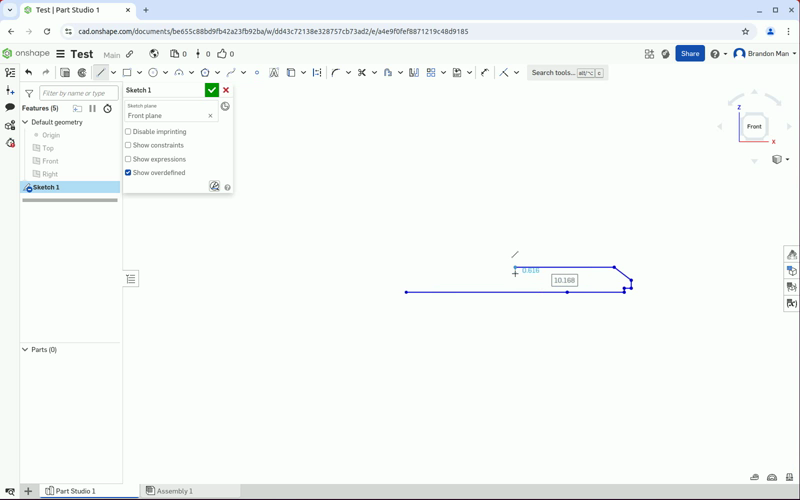
scroll(6)
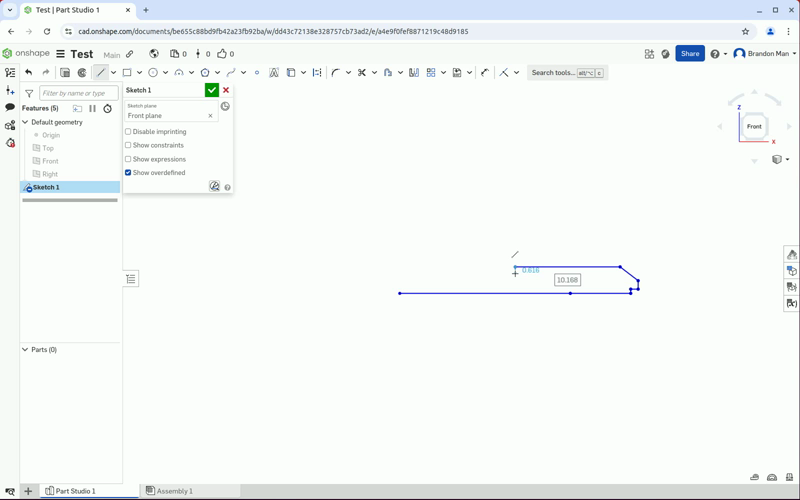
scroll(6)
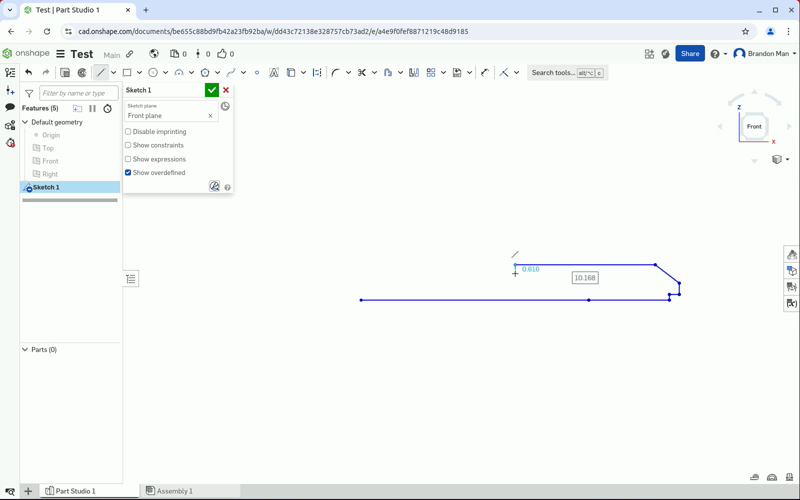
scroll(6)
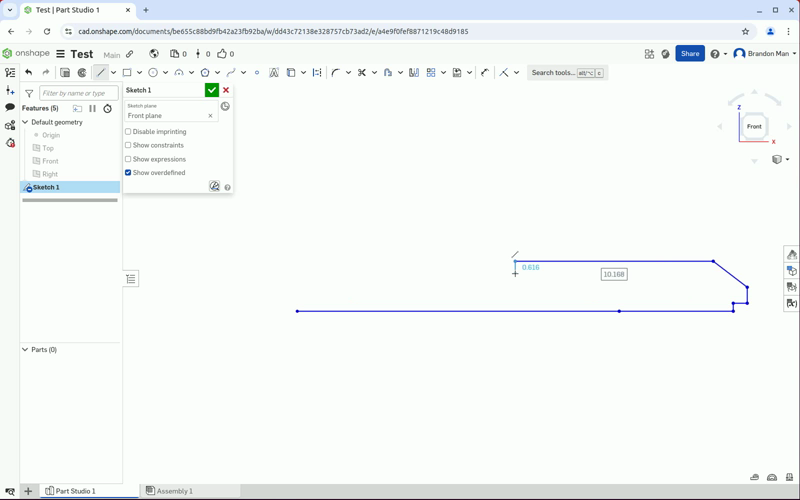
scroll(6)
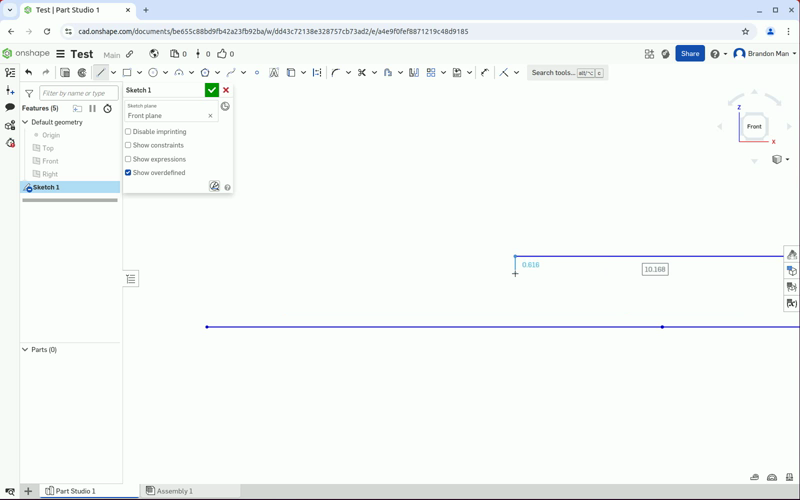
scroll(6)
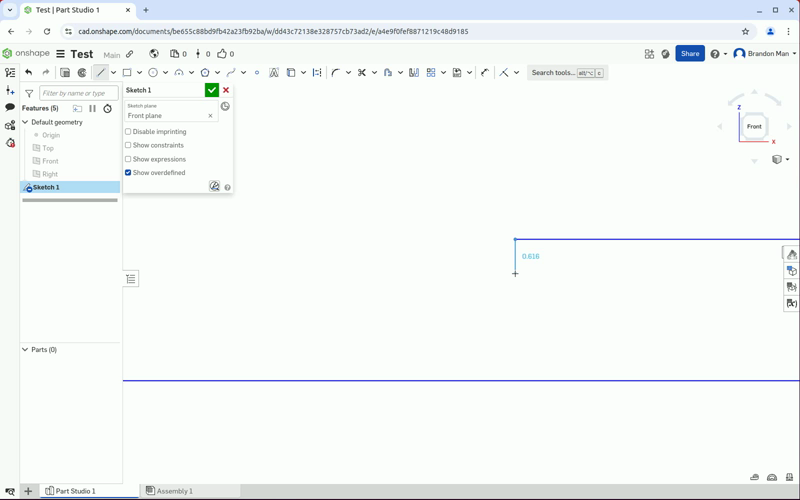
click(515, 273)
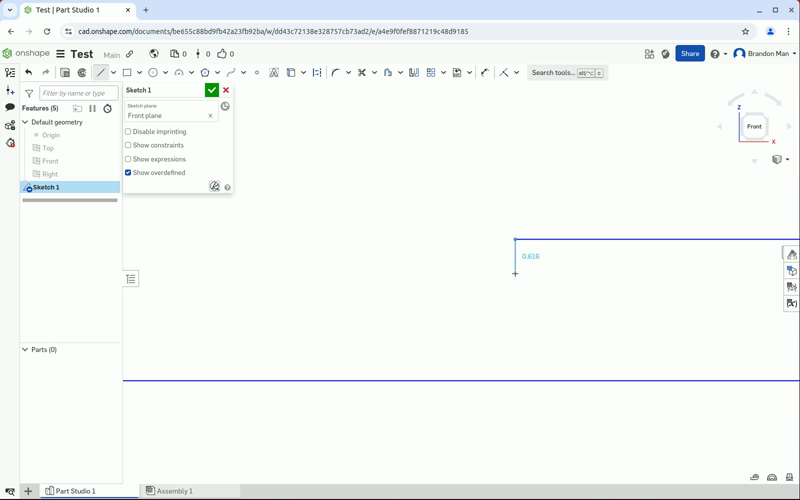
scroll(-6)
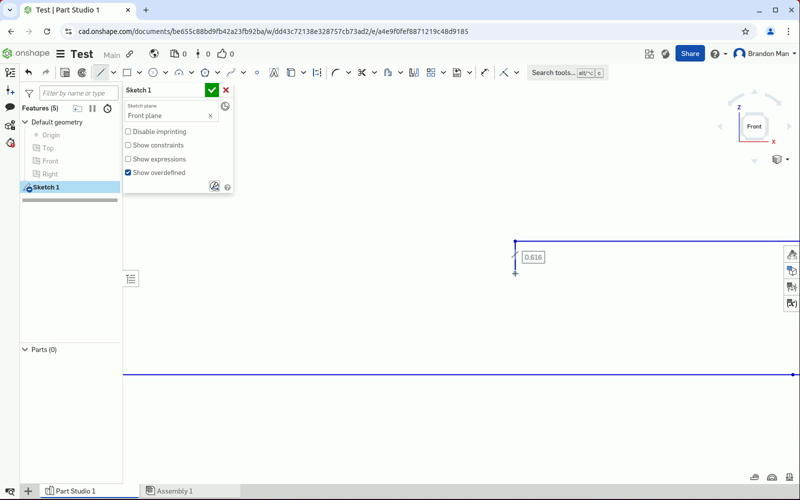
scroll(-6)
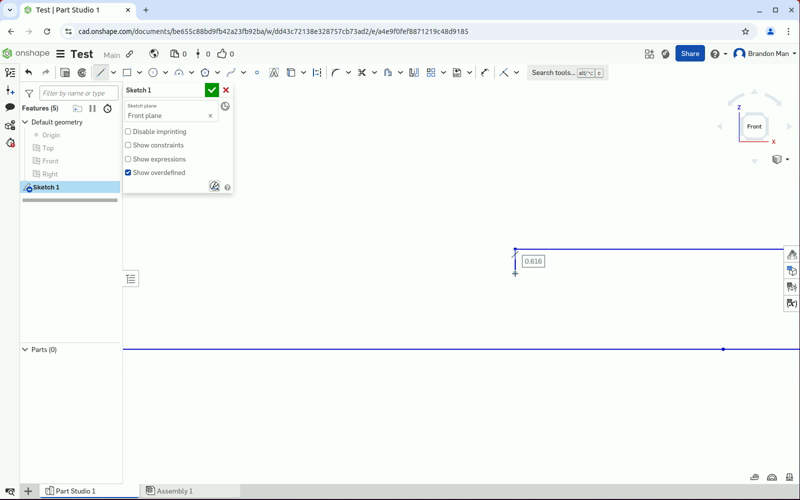
scroll(-6)
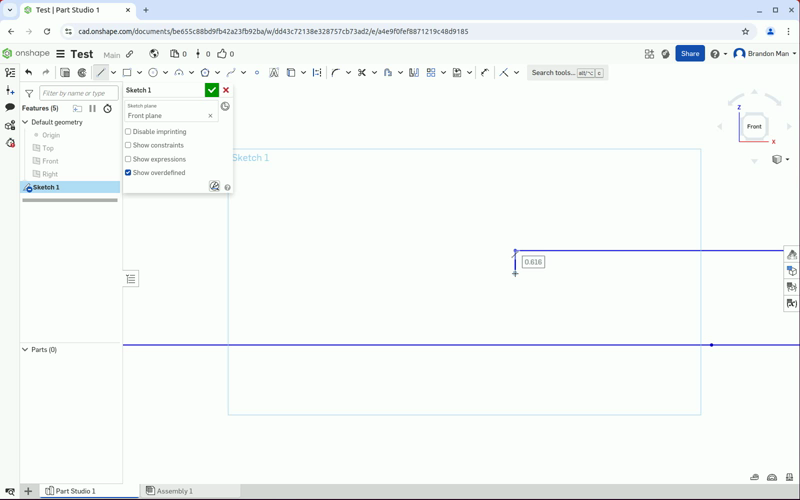
scroll(-6)
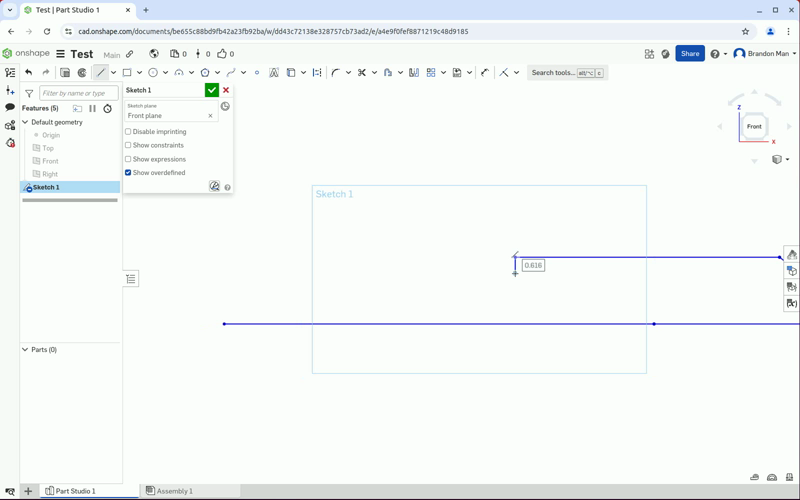
scroll(-6)
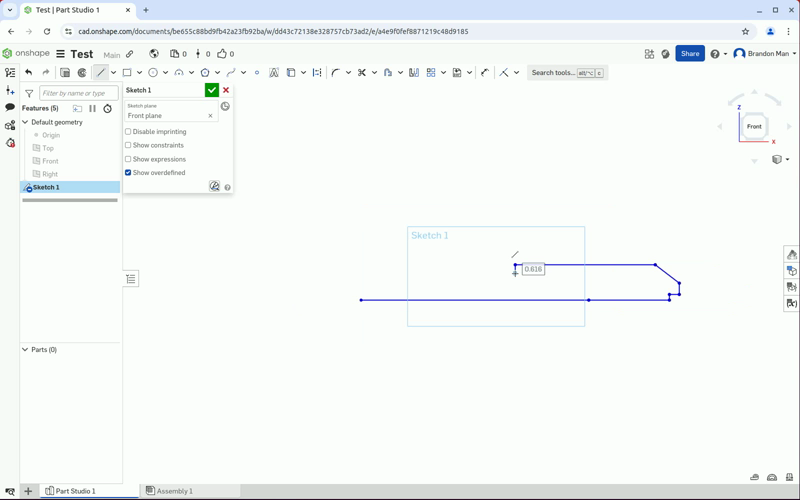
scroll(-6)
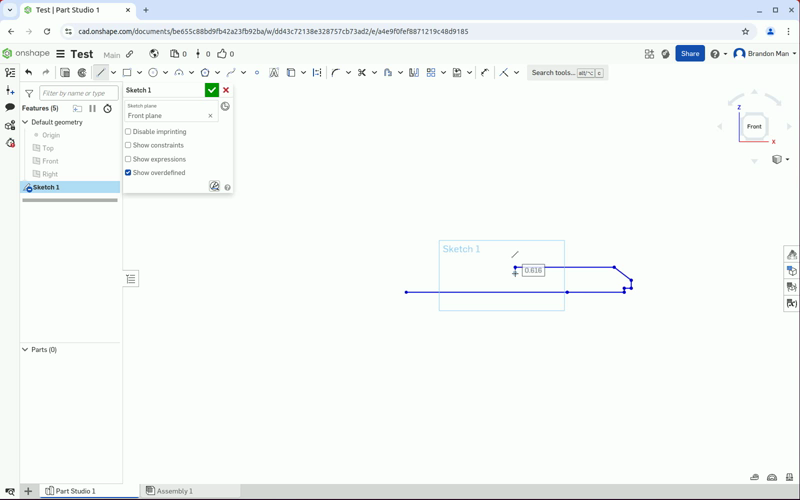
scroll(-6)
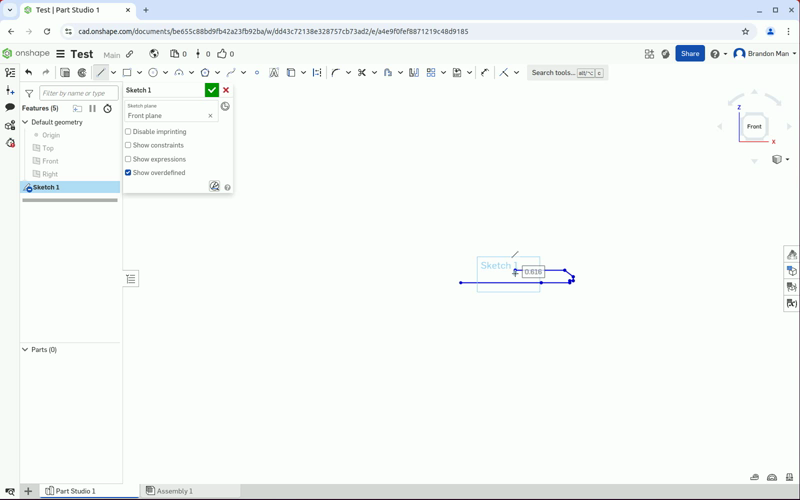
key_up(shift)
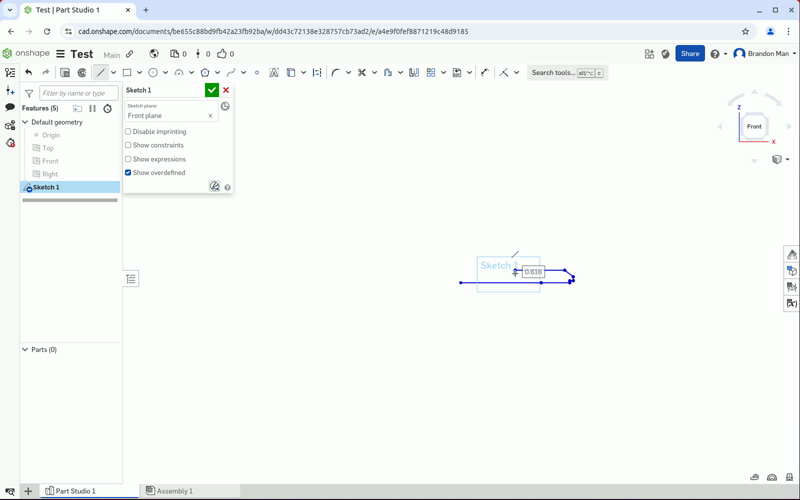
key_down(shift)
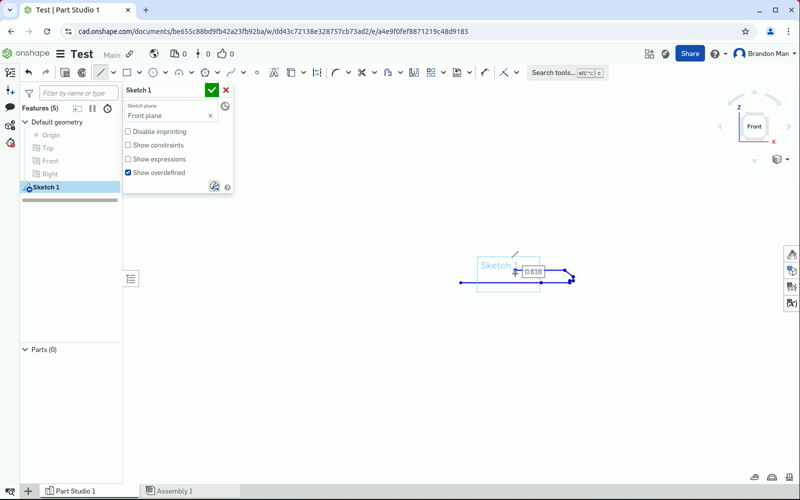
mouse_move(545, 273)
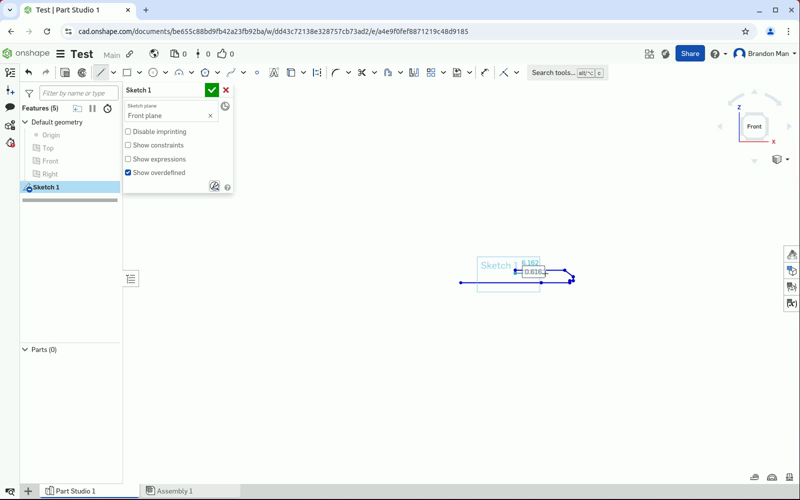
mouse_move(508, 273)
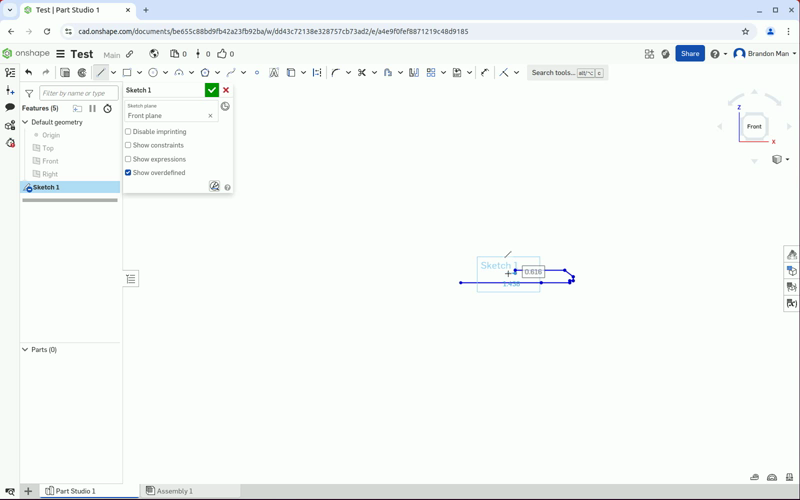
scroll(6)
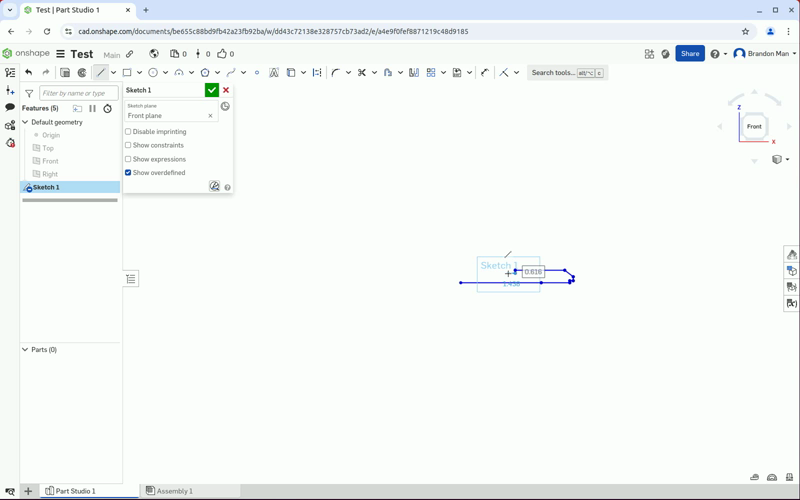
scroll(6)
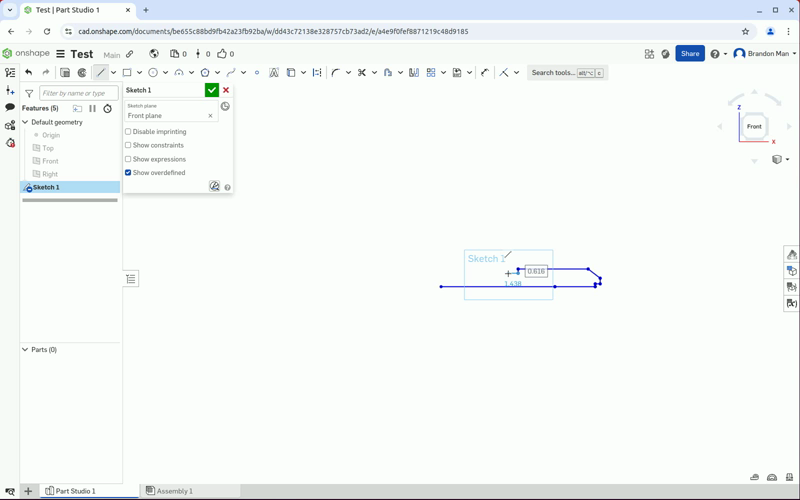
scroll(6)
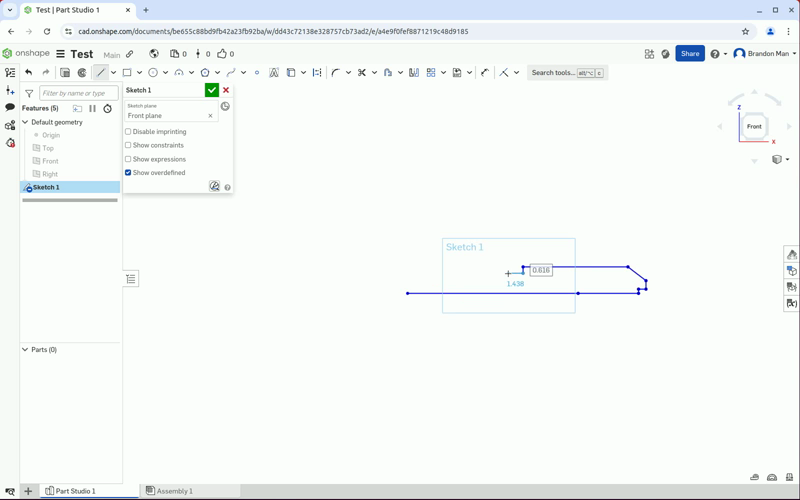
scroll(6)
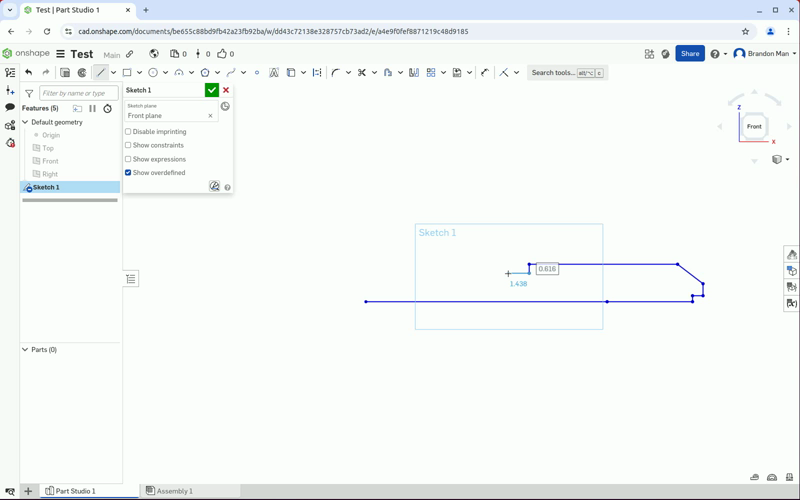
scroll(6)
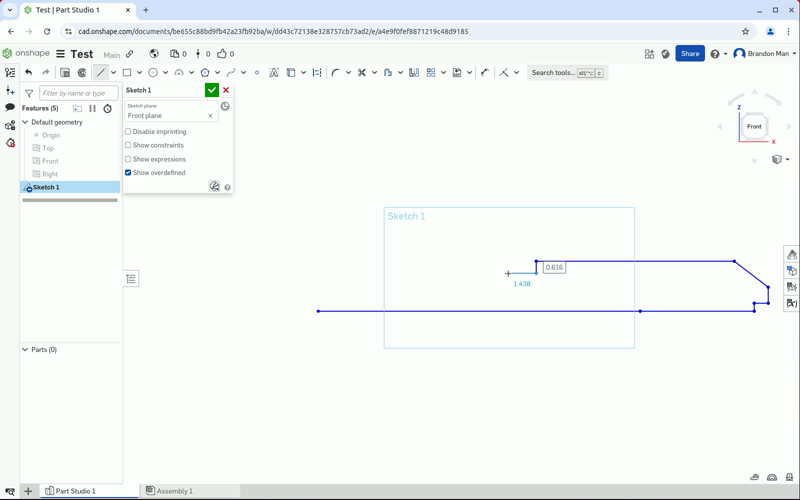
scroll(6)
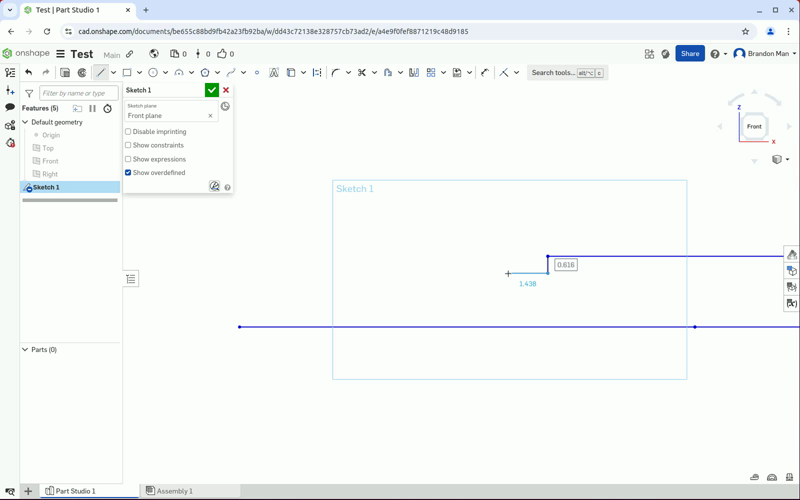
scroll(6)
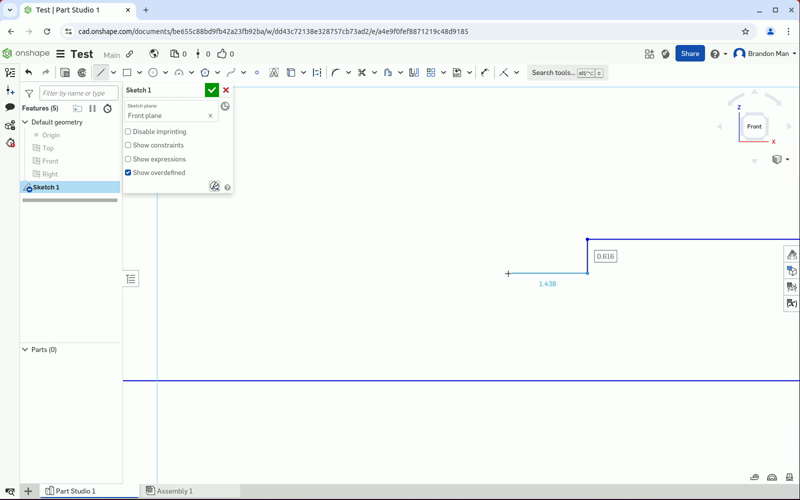
click(508, 273)
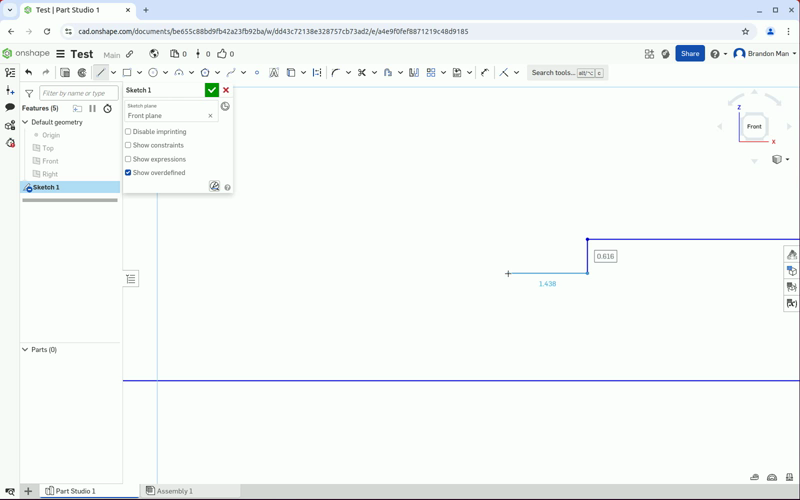
scroll(-6)
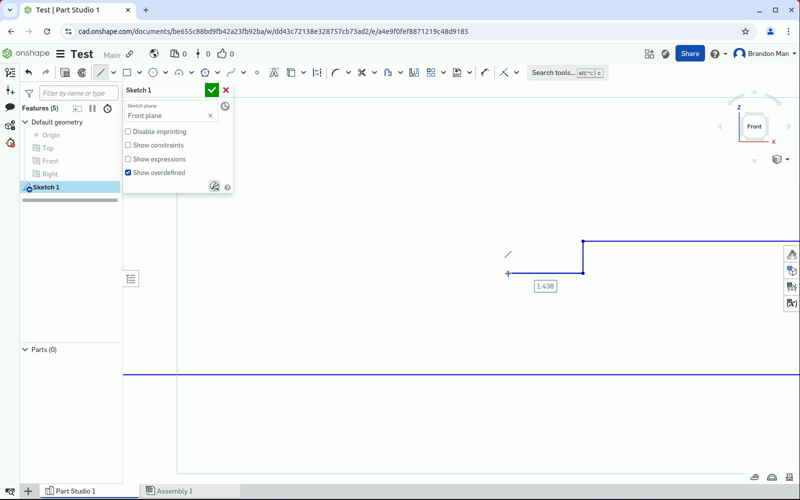
scroll(-6)
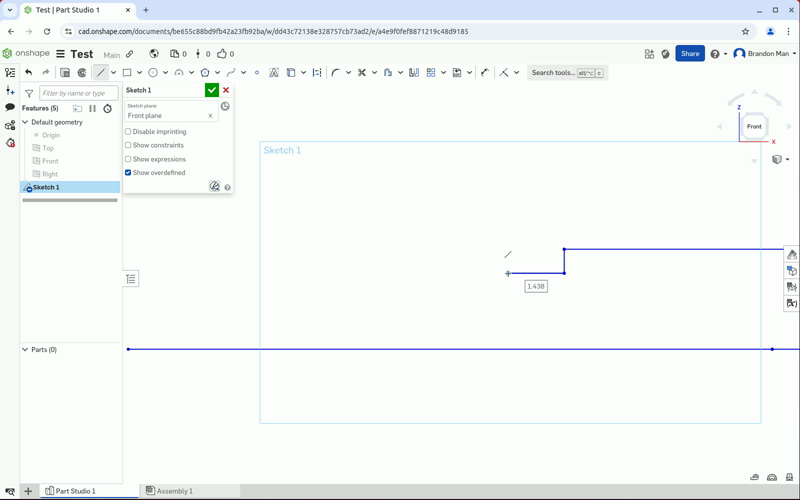
scroll(-6)
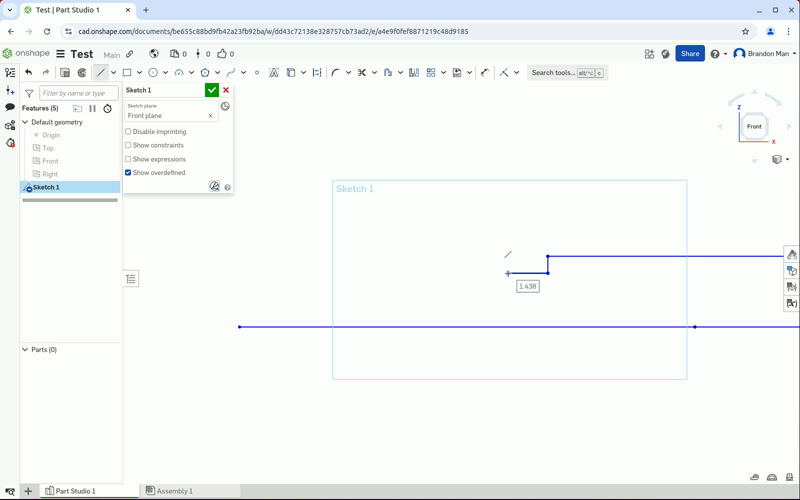
scroll(-6)
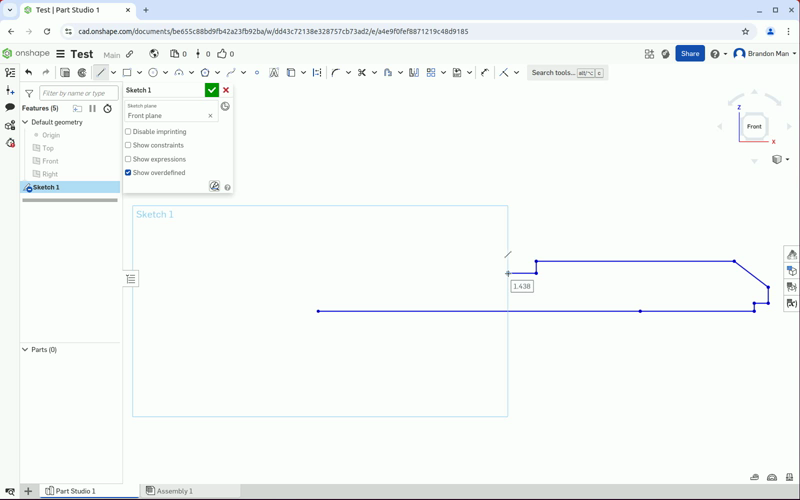
scroll(-6)
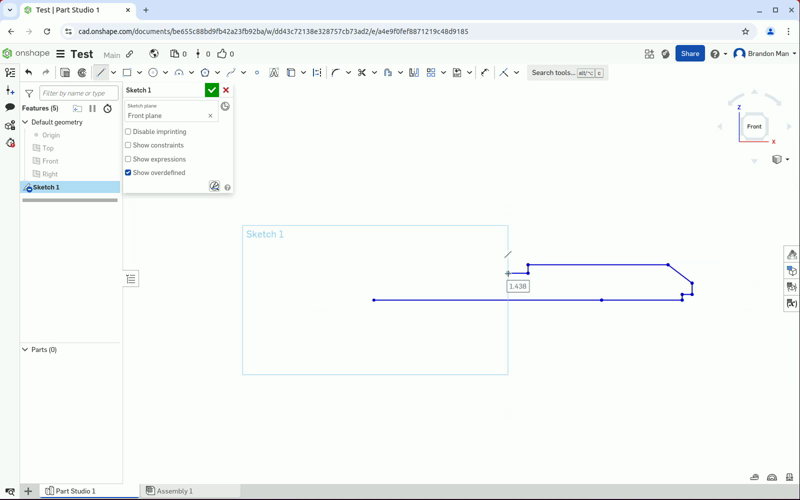
scroll(-6)
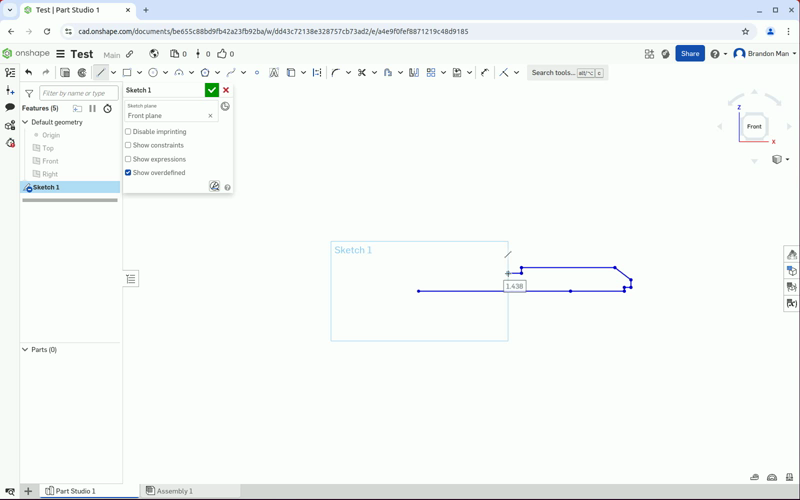
scroll(-6)
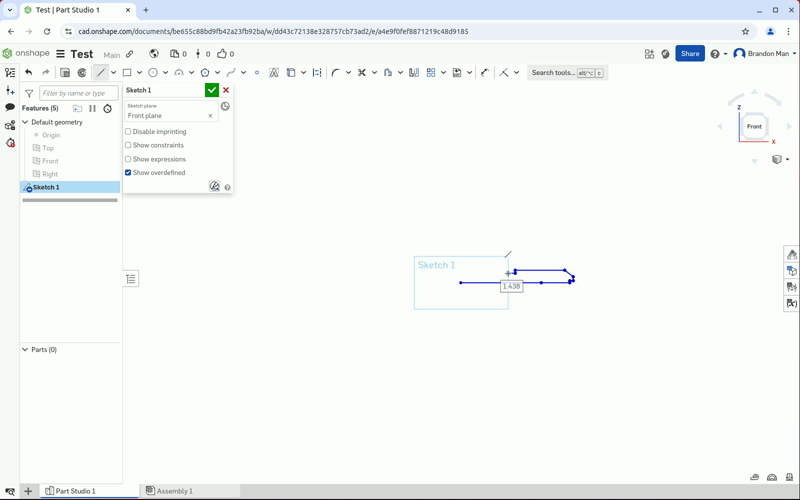
key_up(shift)
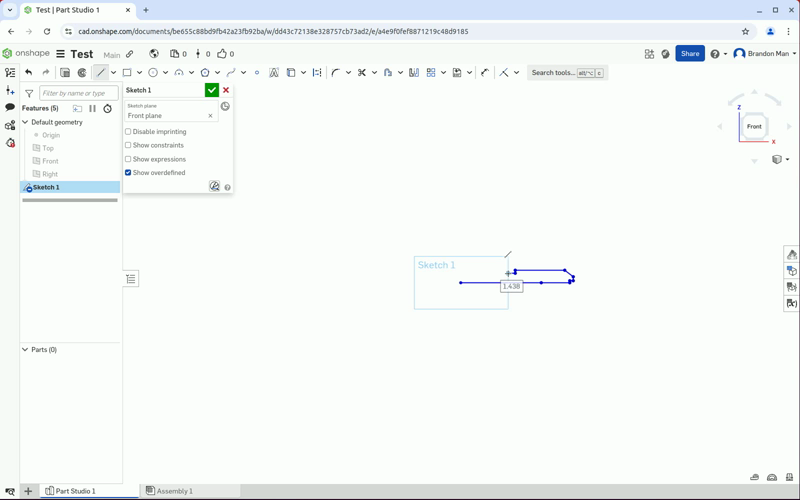
key_down(shift)
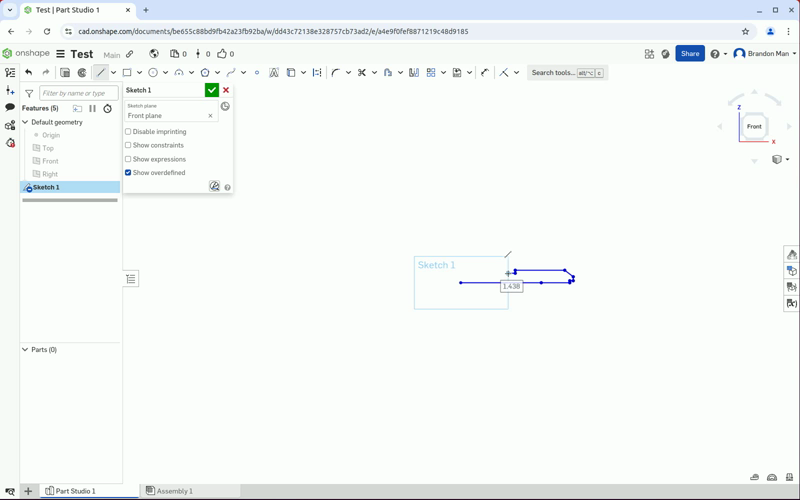
mouse_move(538, 273)
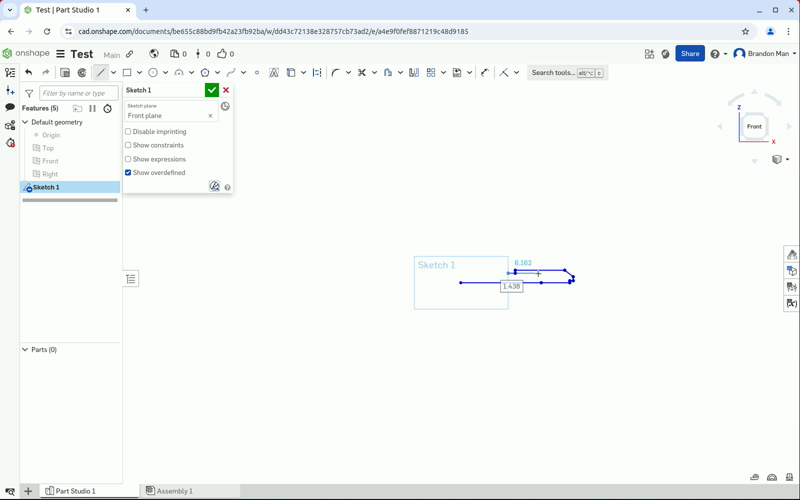
mouse_move(508, 270)
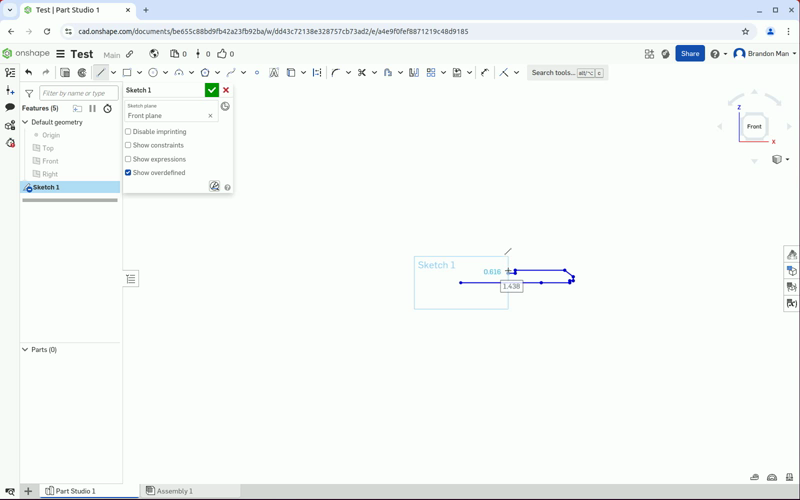
scroll(6)
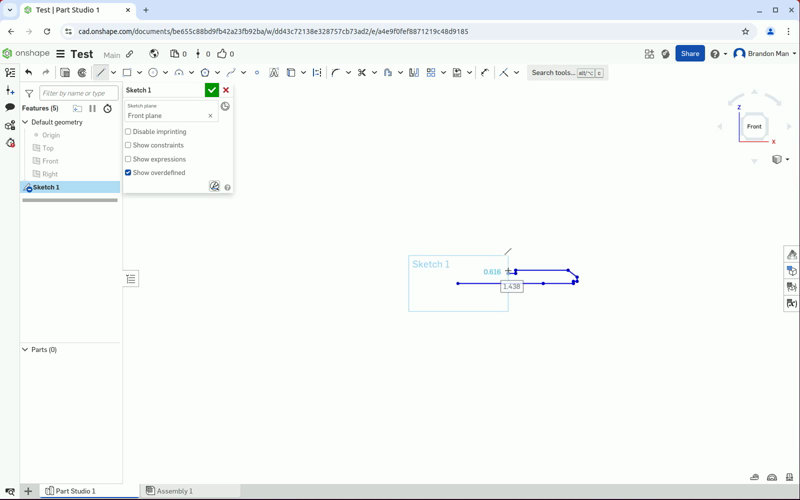
scroll(6)
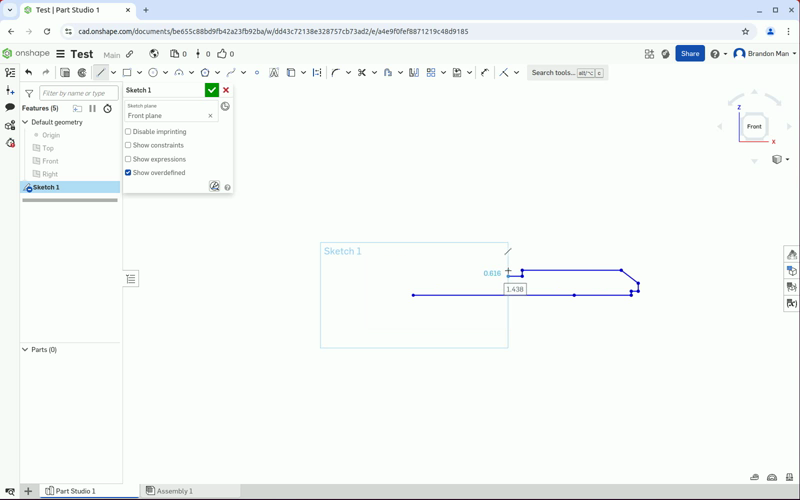
scroll(6)
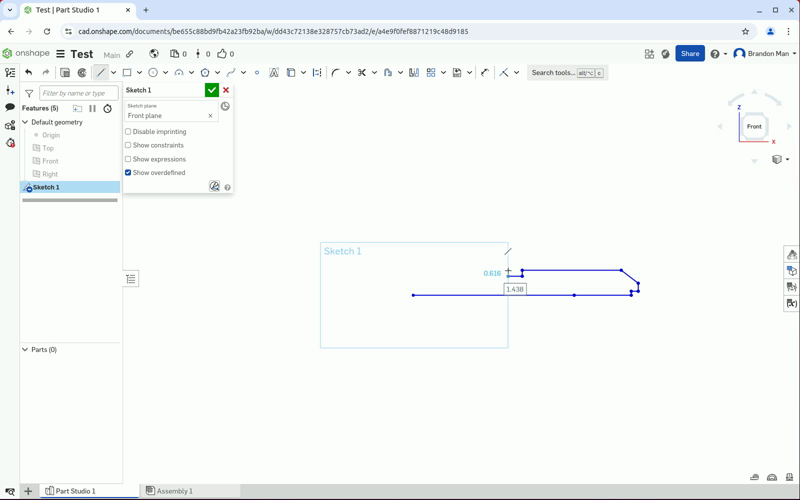
scroll(6)
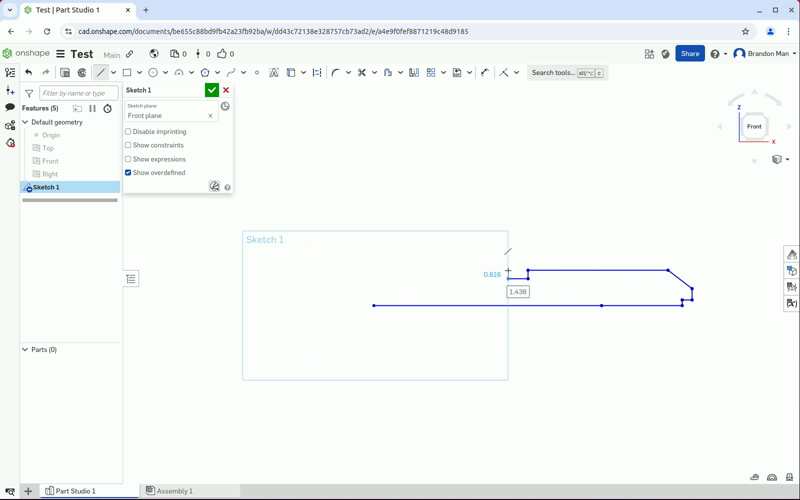
scroll(6)
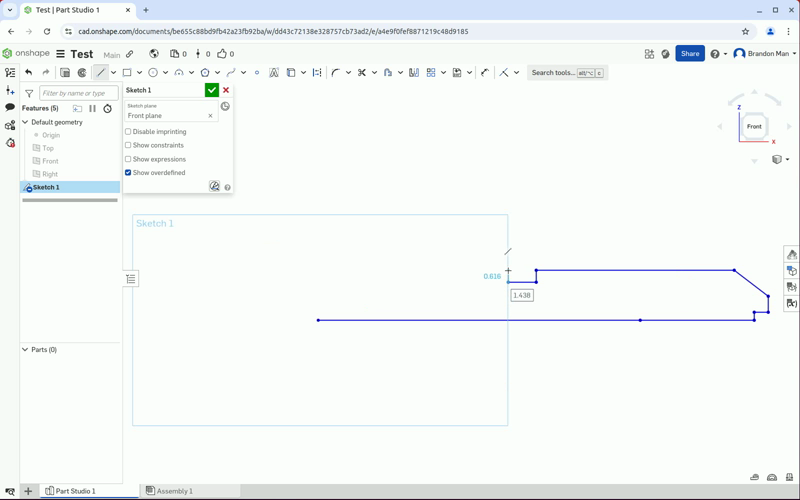
scroll(6)
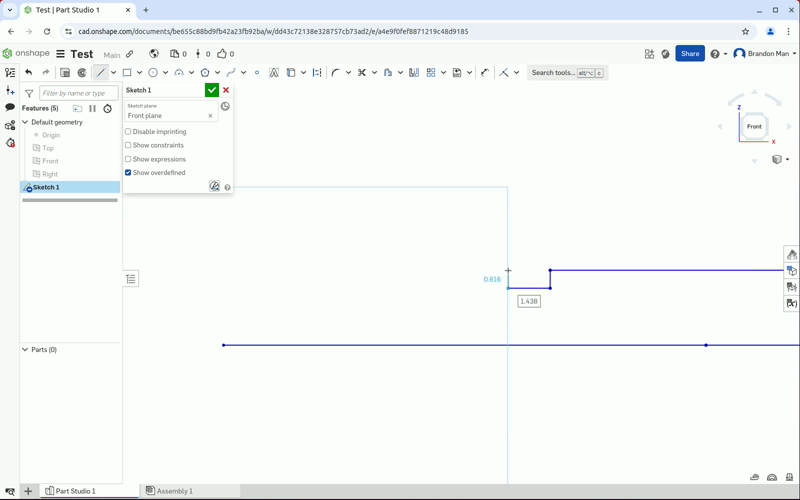
scroll(6)
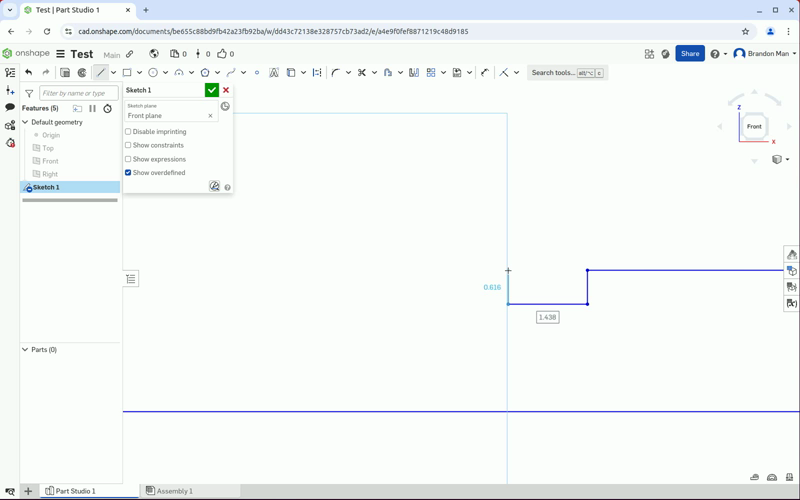
click(508, 270)
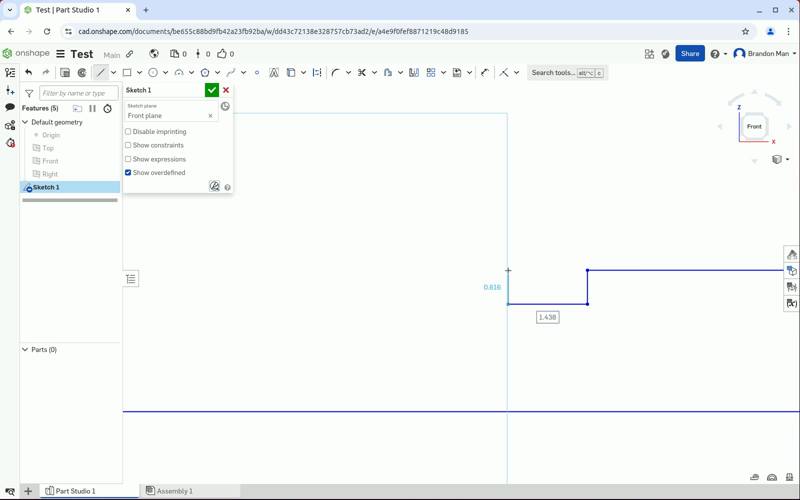
scroll(-6)
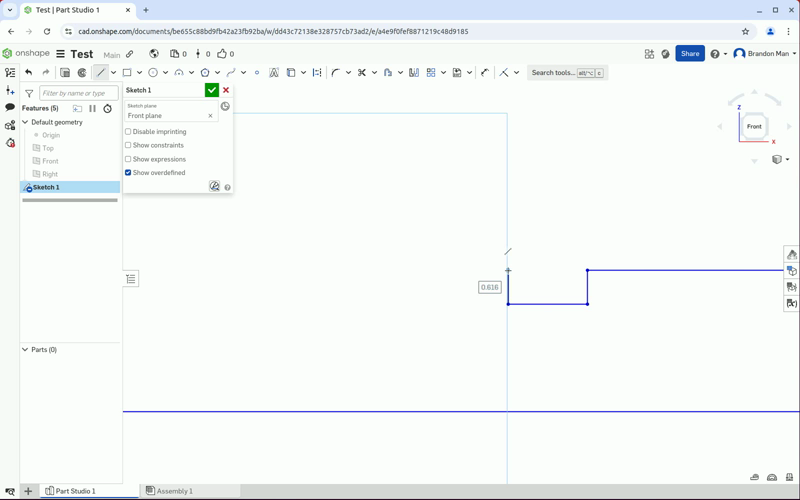
scroll(-6)
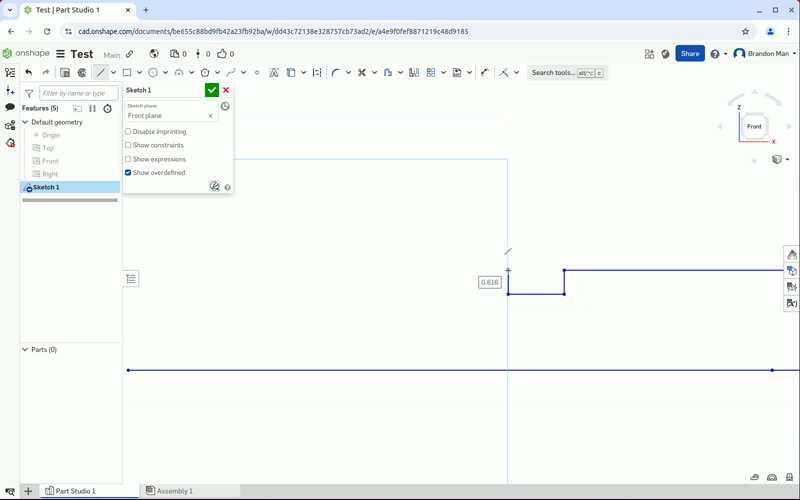
scroll(-6)
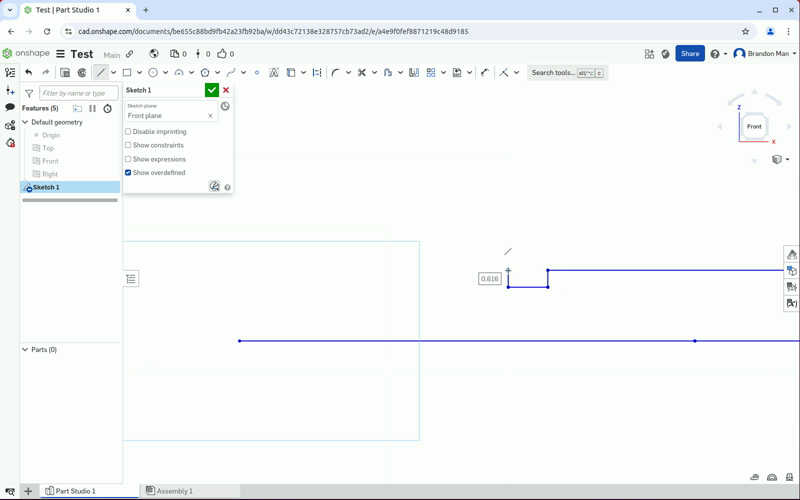
scroll(-6)
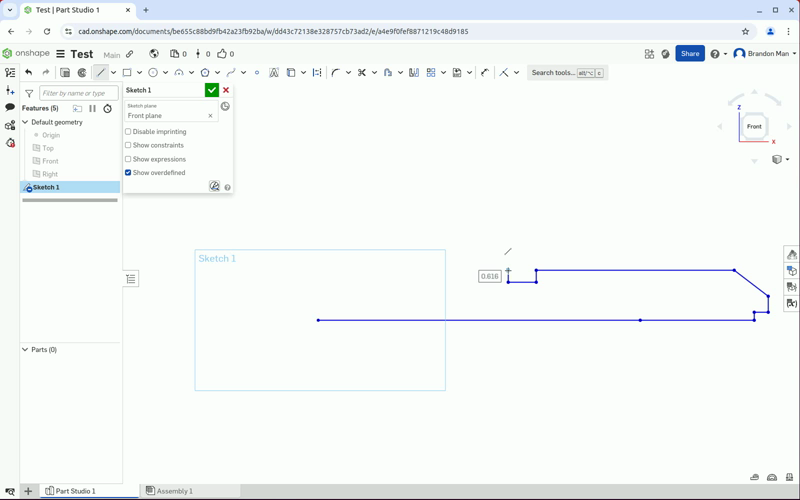
scroll(-6)
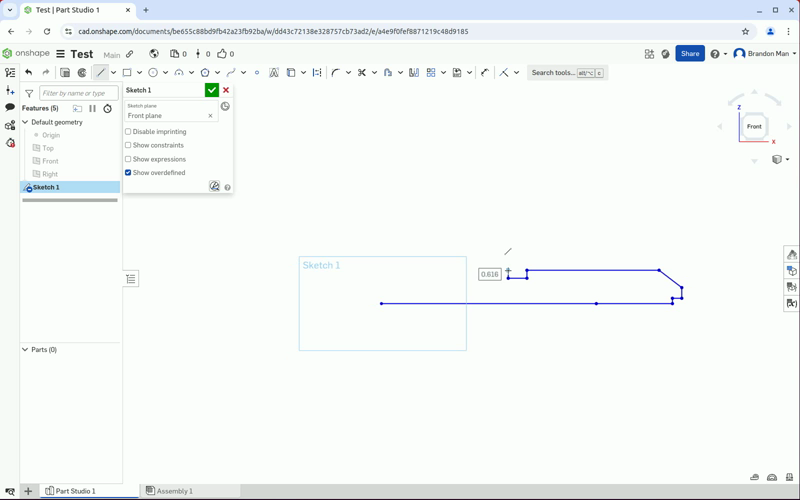
scroll(-6)
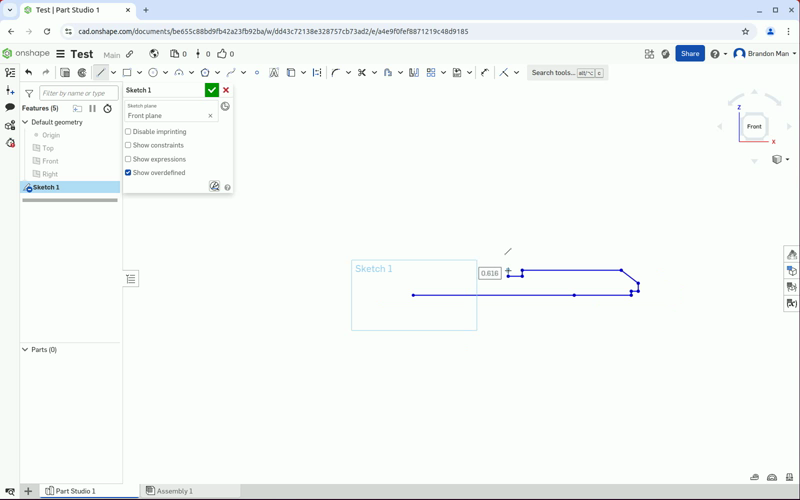
scroll(-6)
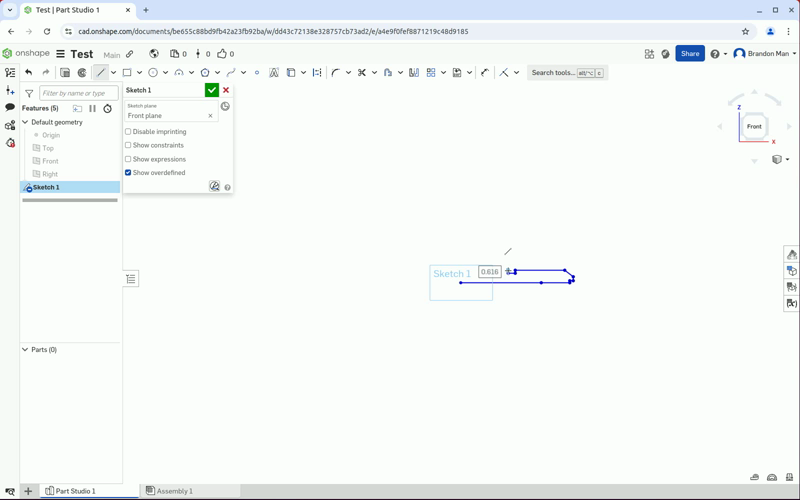
key_up(shift)
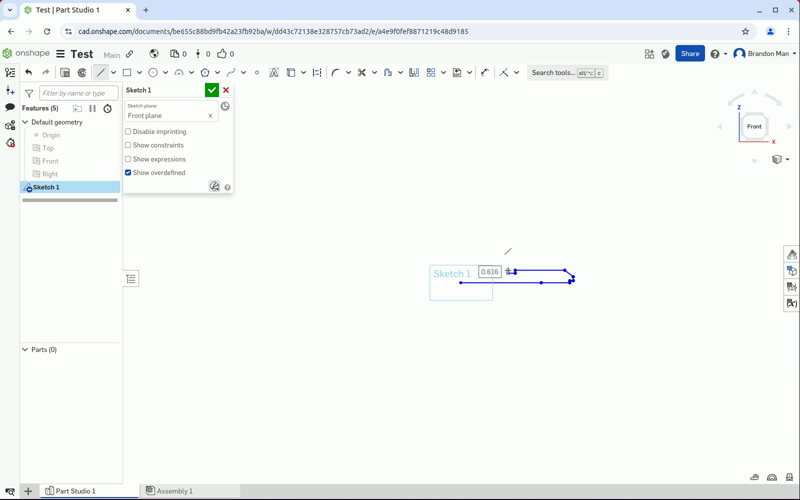
key_down(shift)
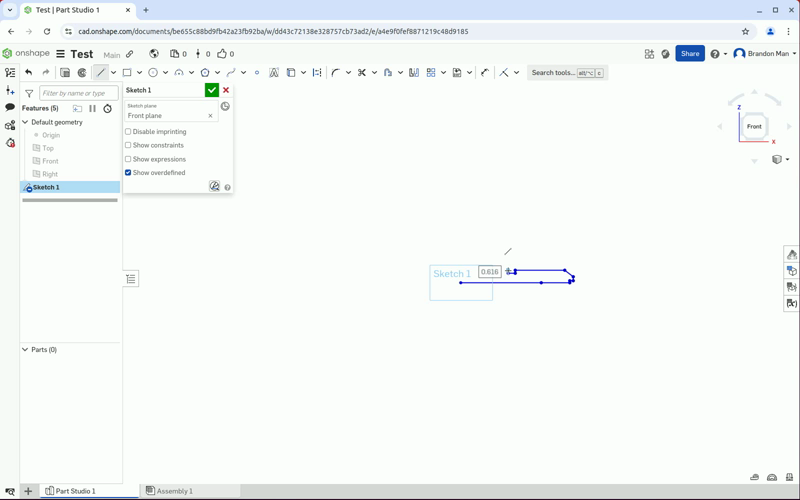
mouse_move(538, 270)
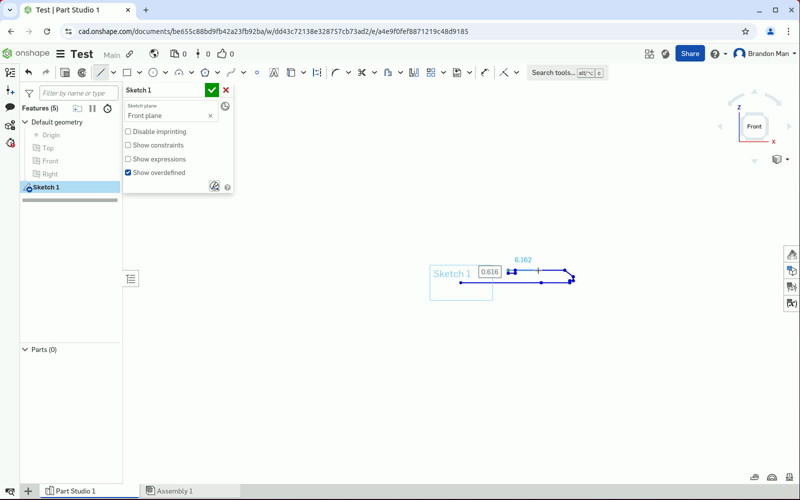
mouse_move(460, 270)
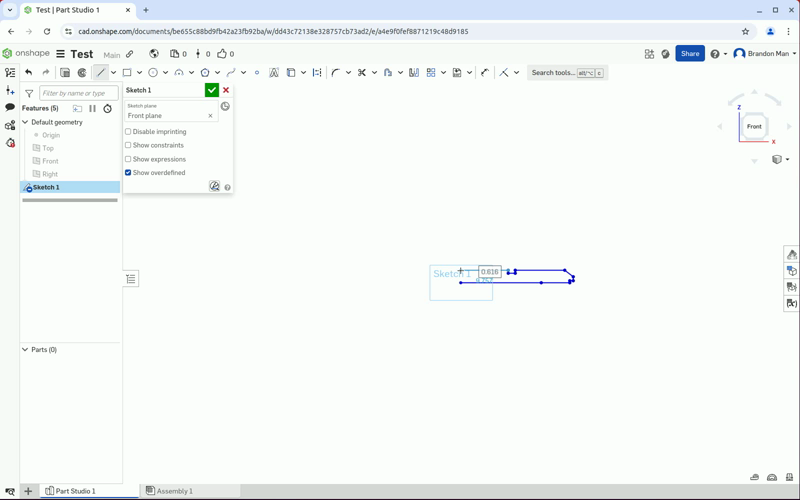
click(460, 270)
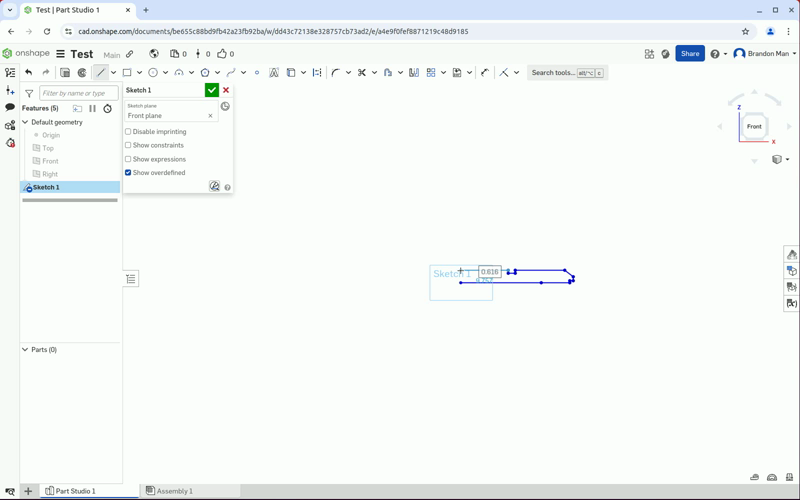
key_up(shift)
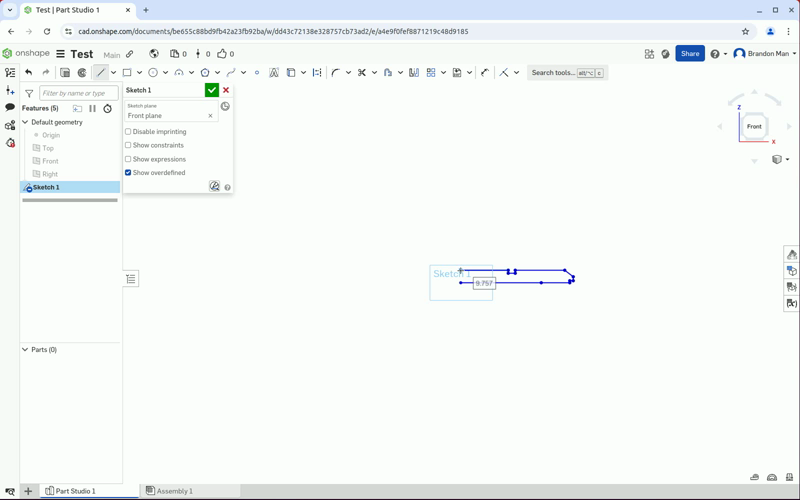
mouse_move(490, 270)
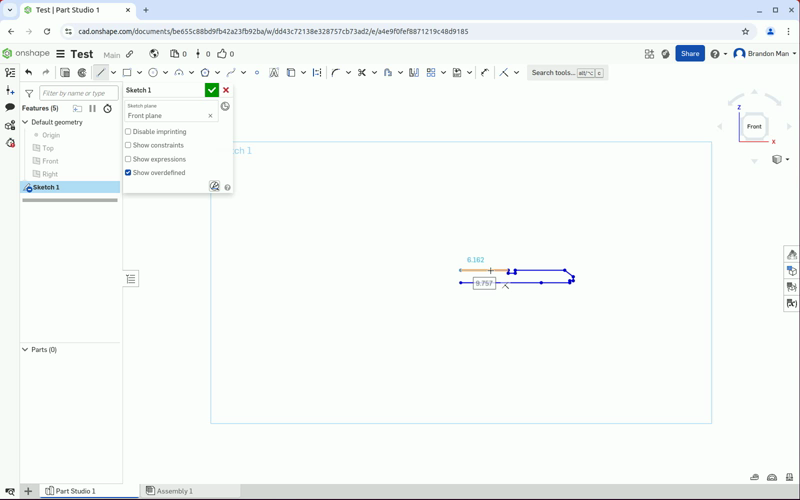
key_down(shift)
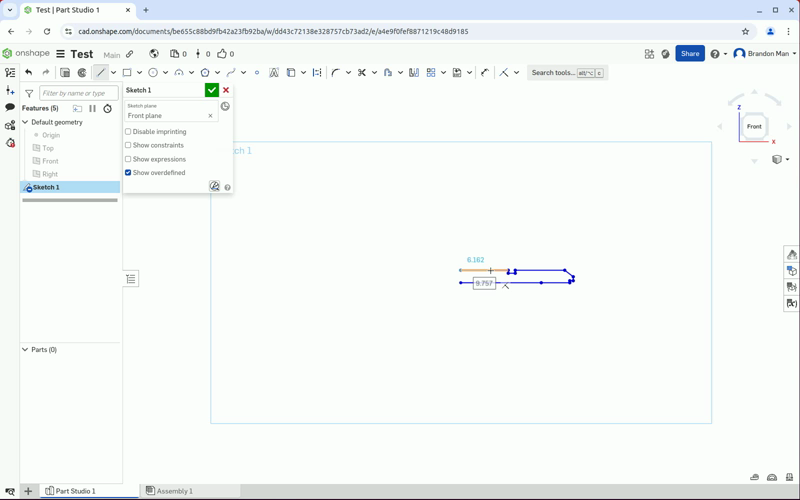
mouse_move(460, 282)
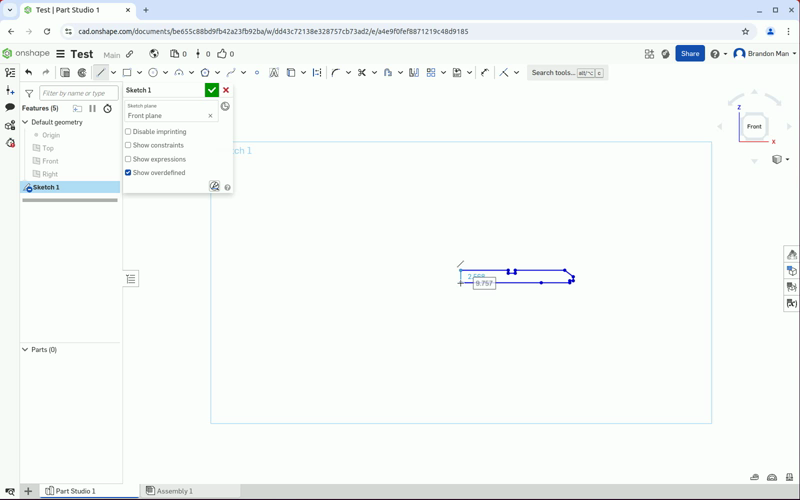
key_up(shift)
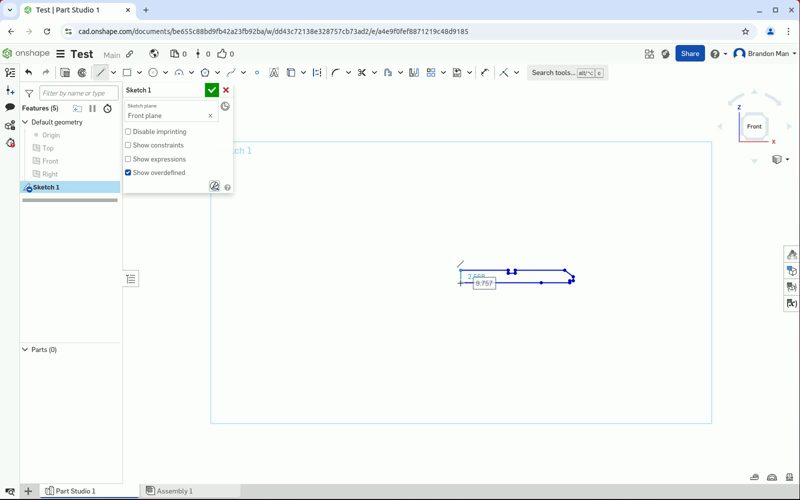
click(460, 282)
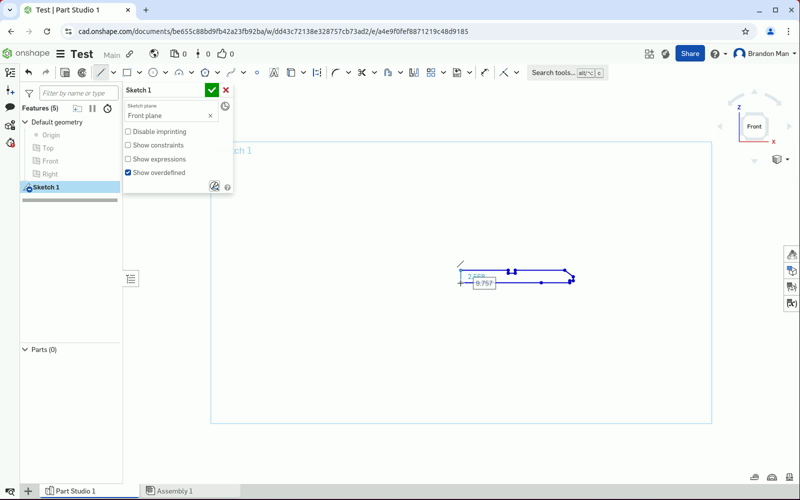
key(esc)
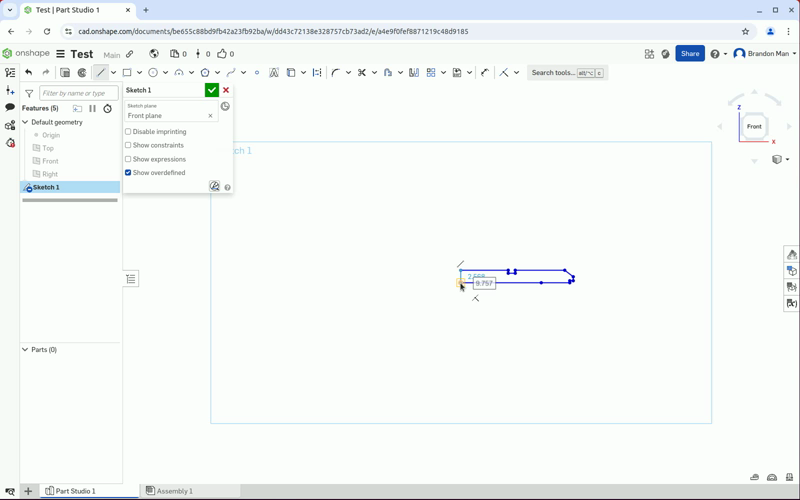
mouse_move(512, 280)
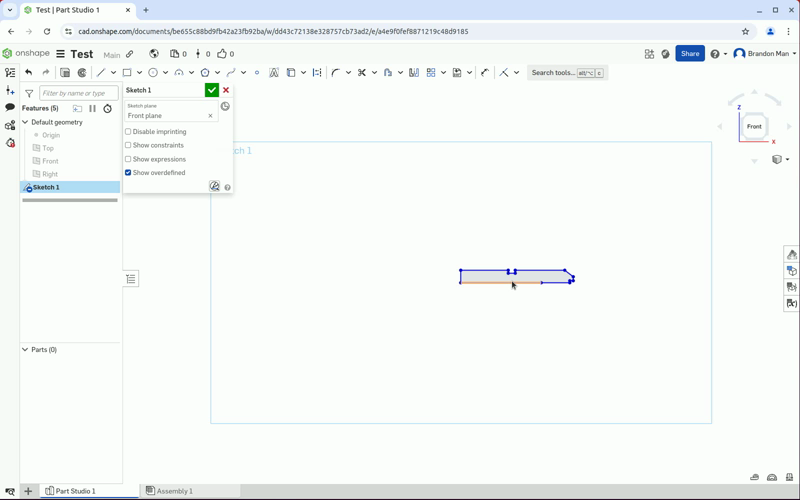
scroll(6)
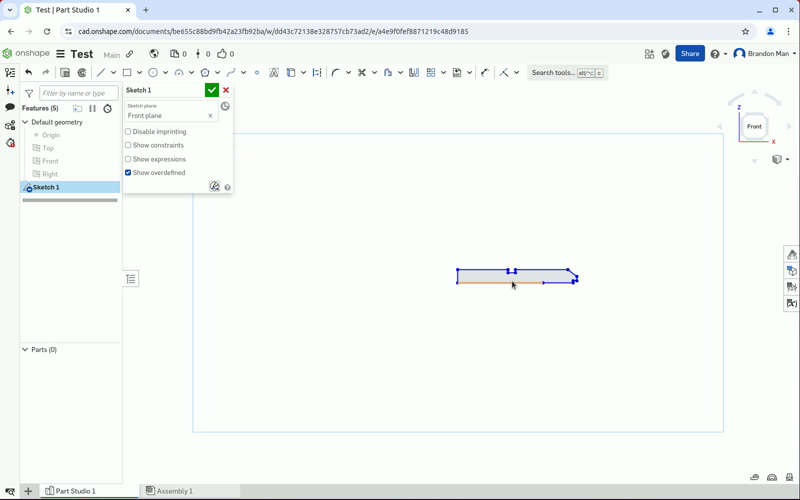
scroll(6)
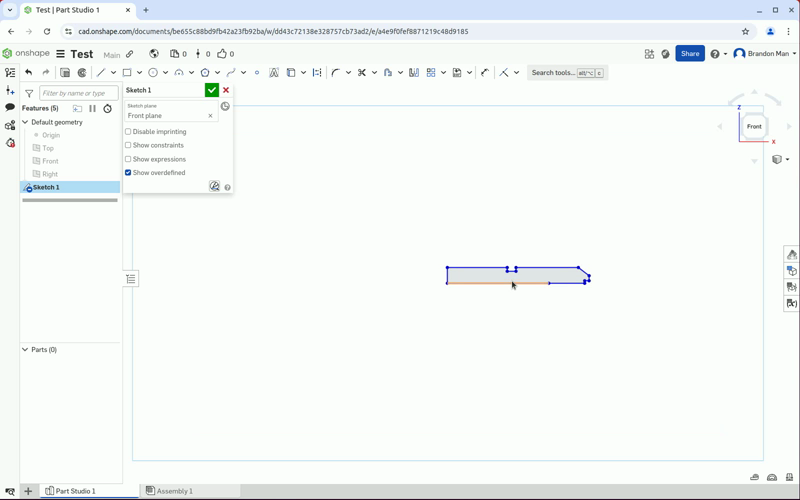
scroll(6)
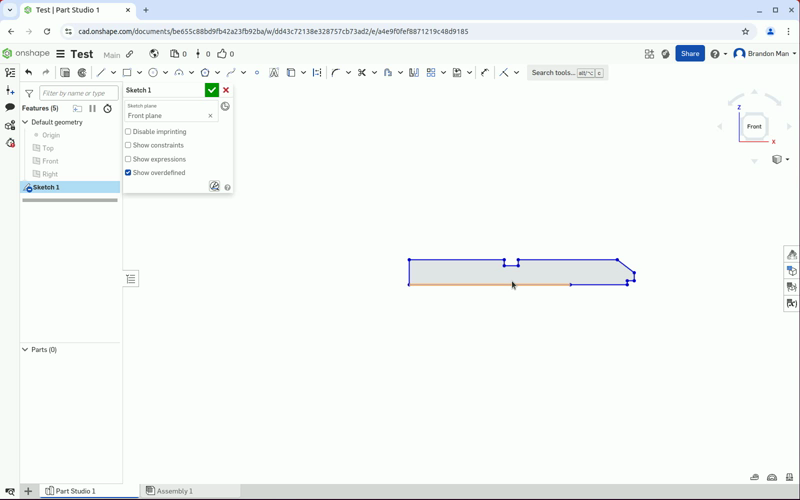
scroll(6)
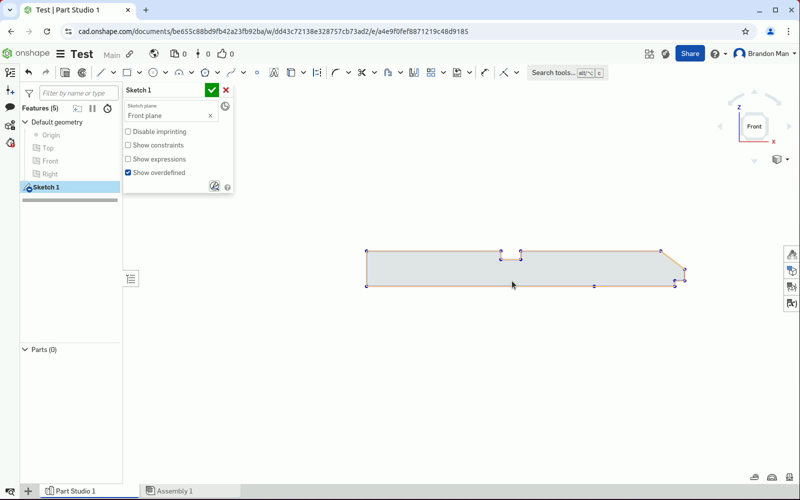
scroll(6)
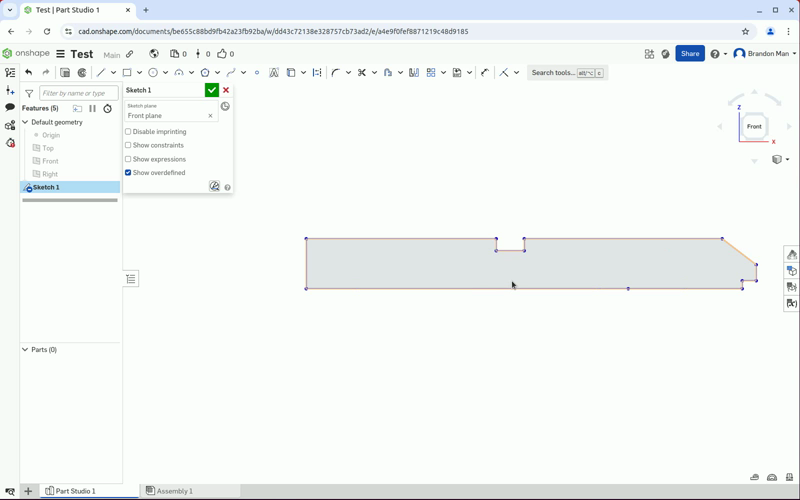
scroll(6)
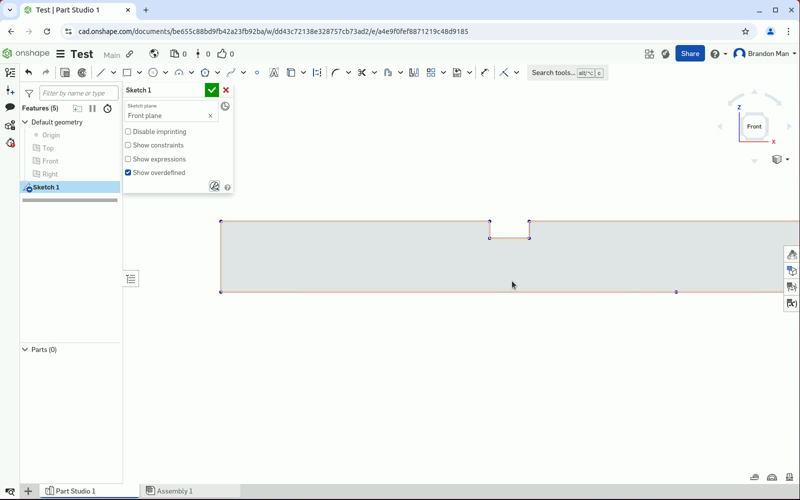
scroll(6)
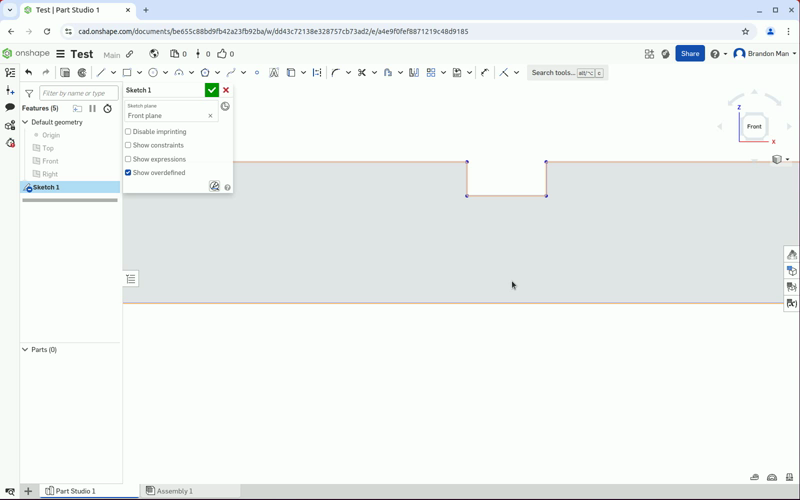
click(512, 280)
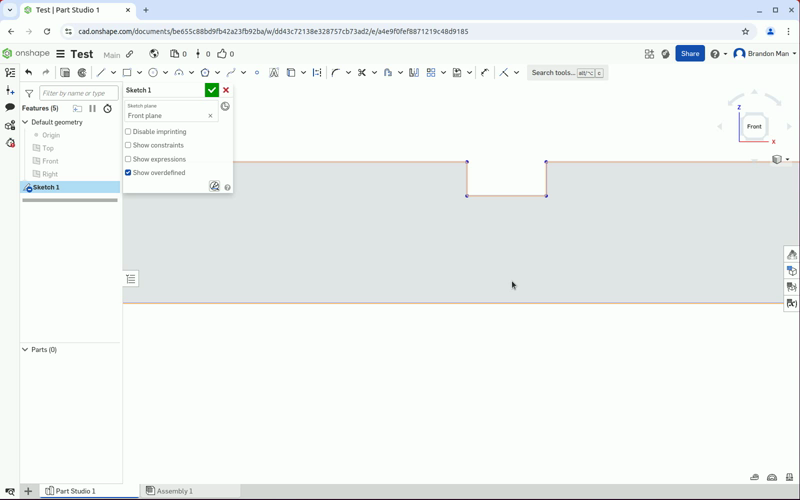
scroll(-6)
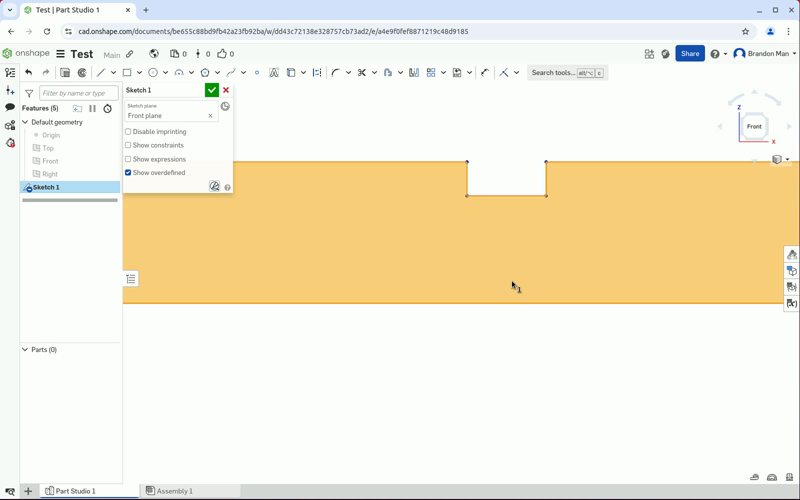
scroll(-6)
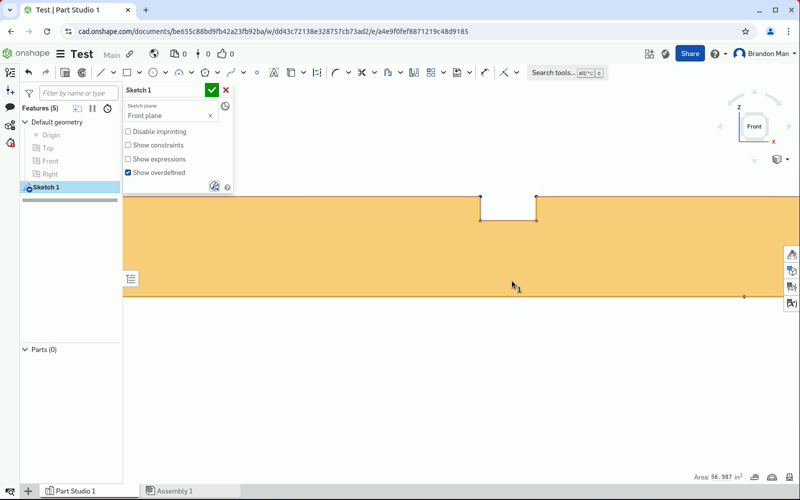
scroll(-6)
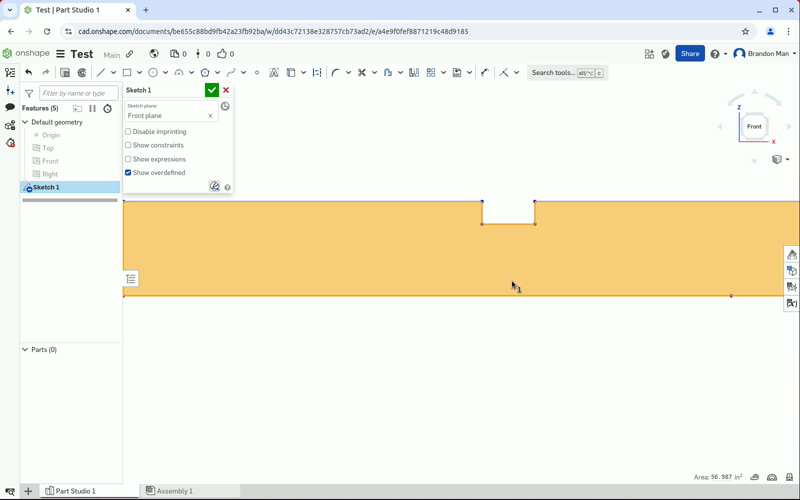
scroll(-6)
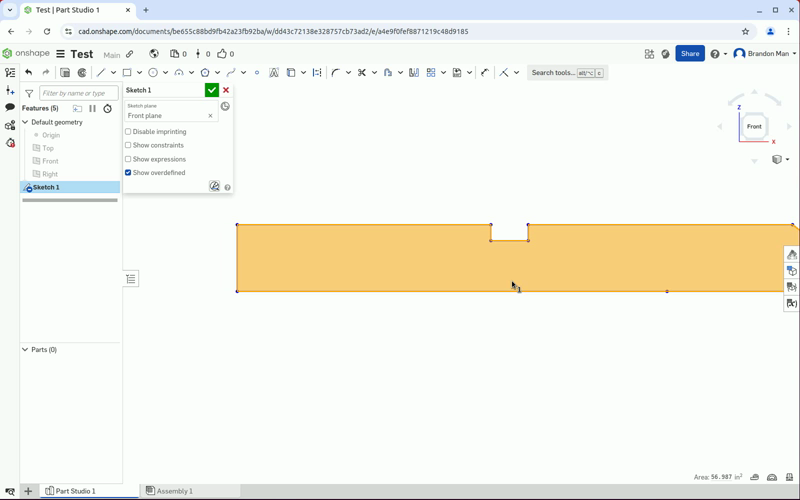
scroll(-6)
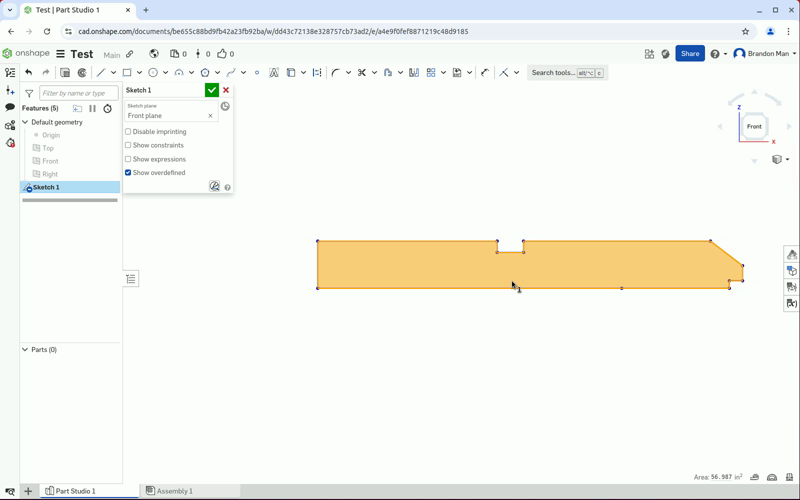
scroll(-6)
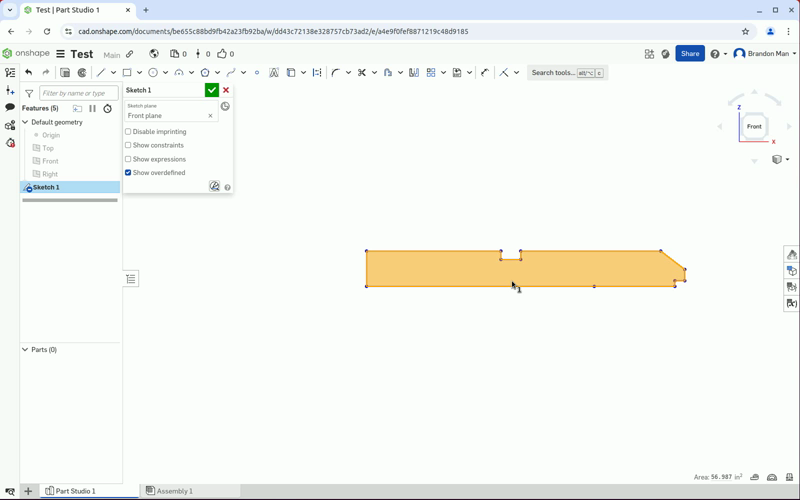
scroll(-6)
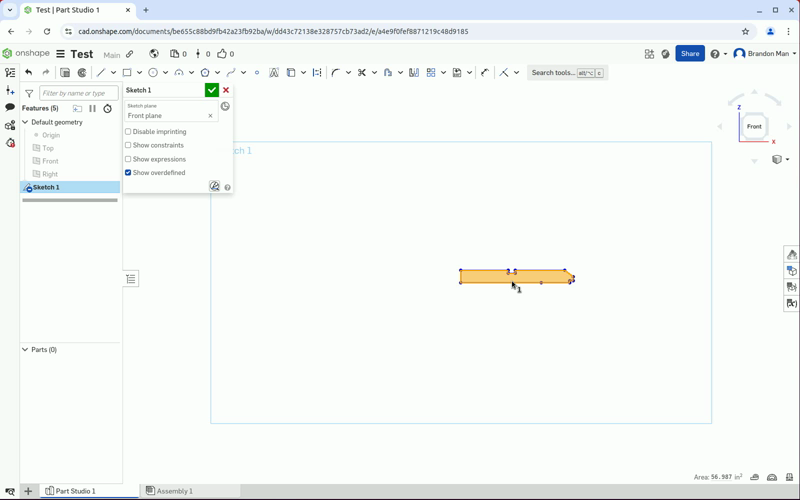
mouse_move(73, 352)
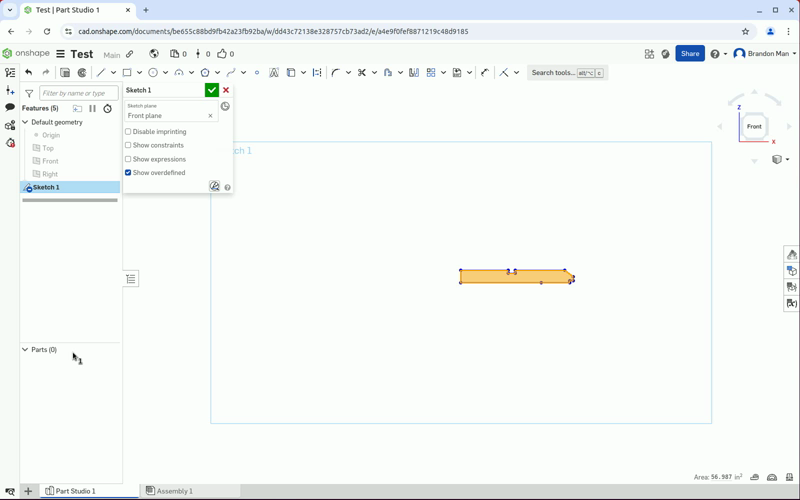
key(shift+y)
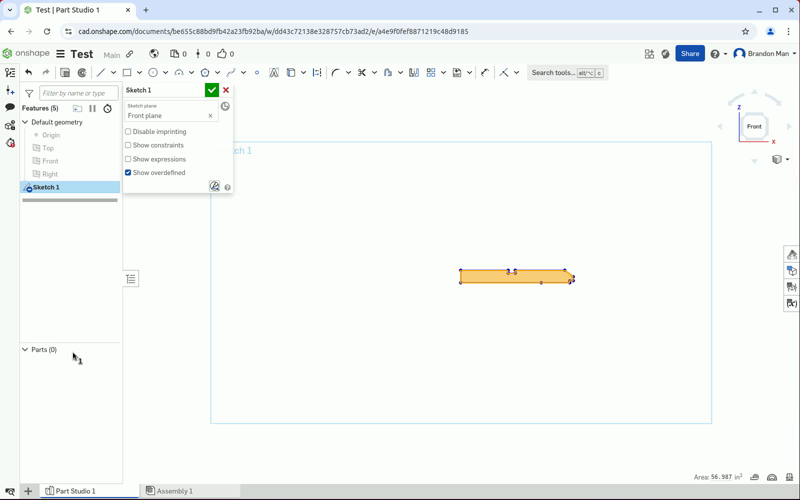
key(shift+e)
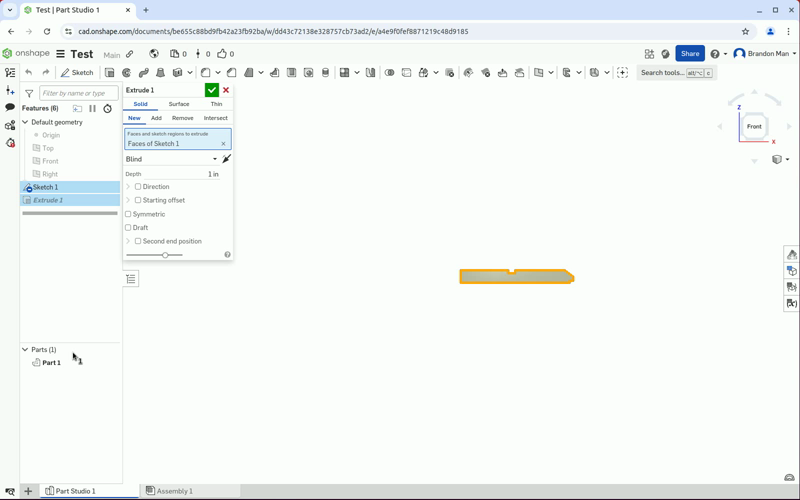
mouse_move(143, 106)
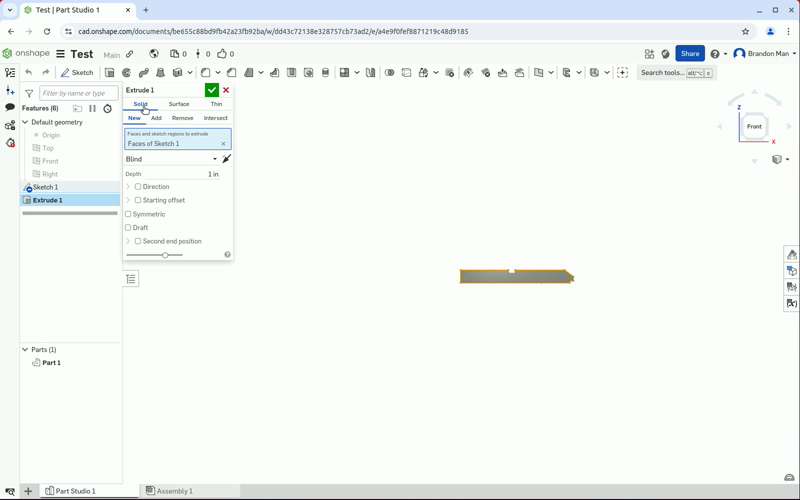
click(143, 106)
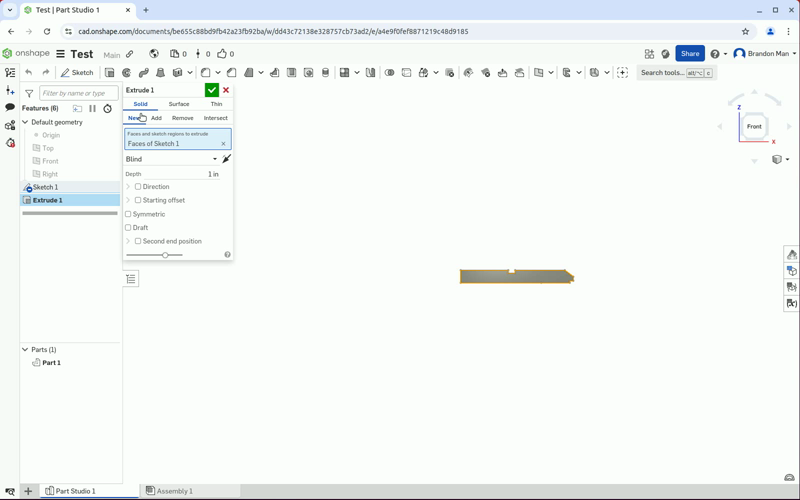
mouse_move(137, 120)
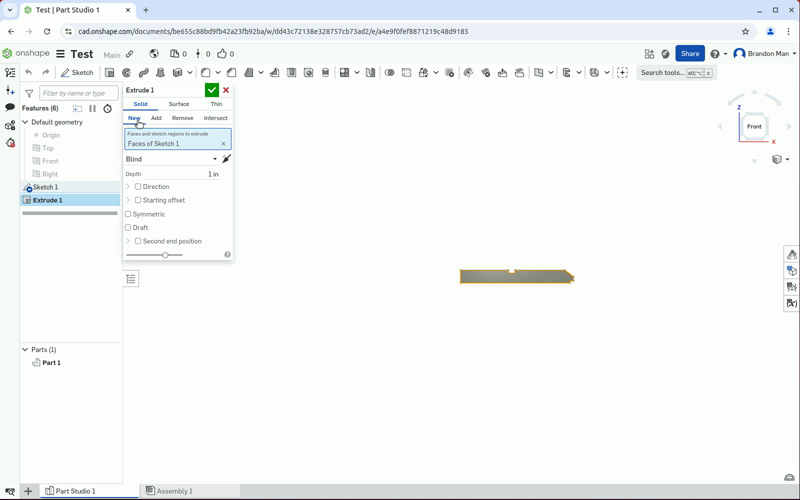
click(137, 120)
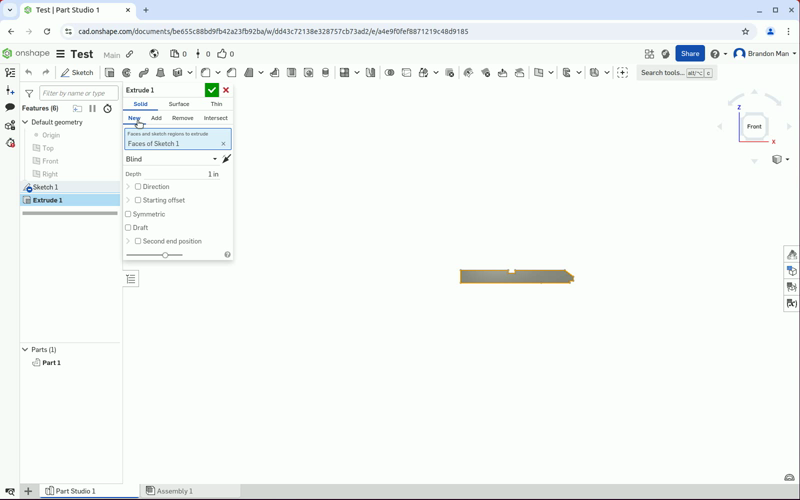
key(tab, 4)
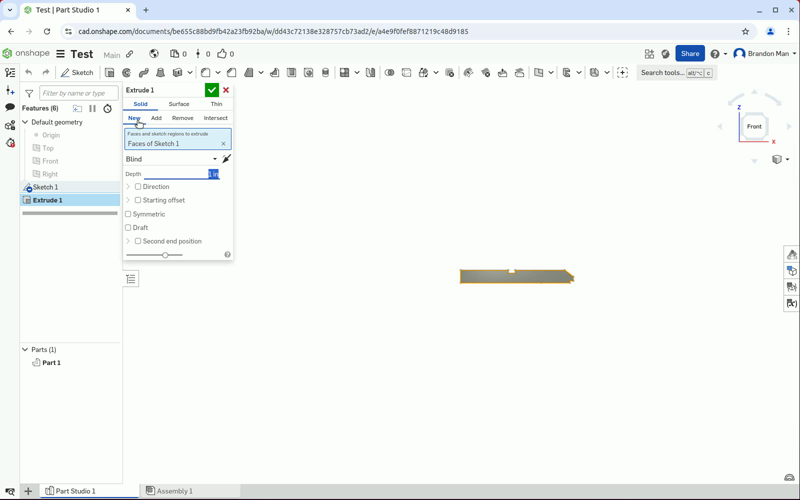
text(0.722)
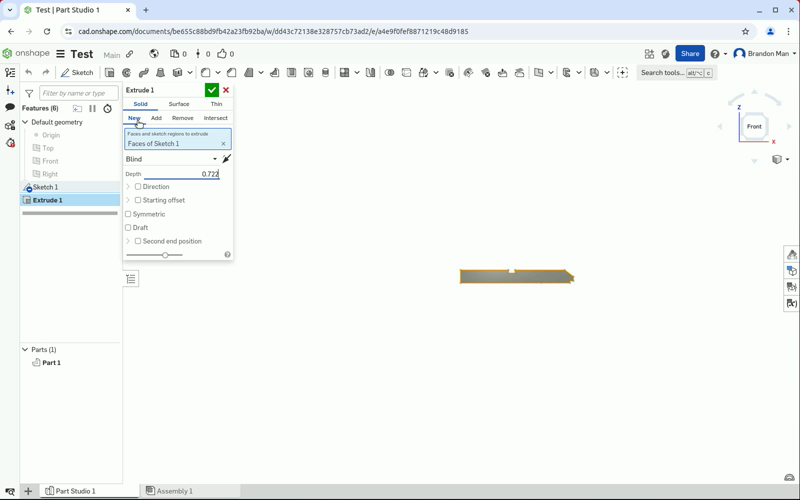
key(enter)
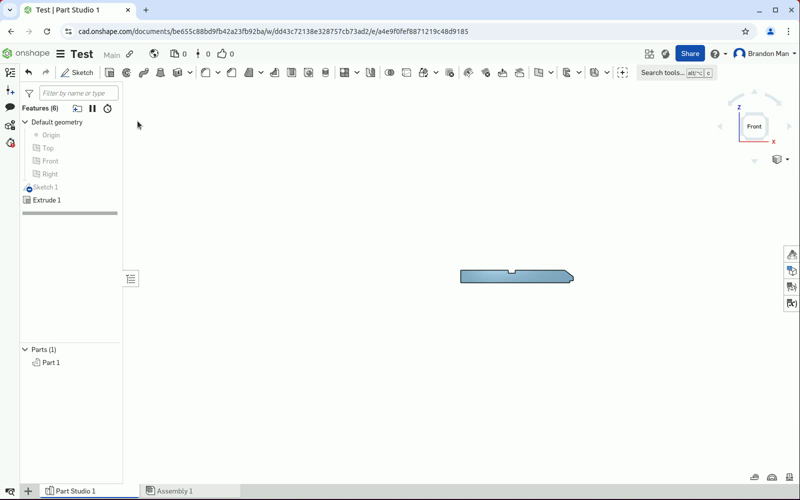
key(shift+h)
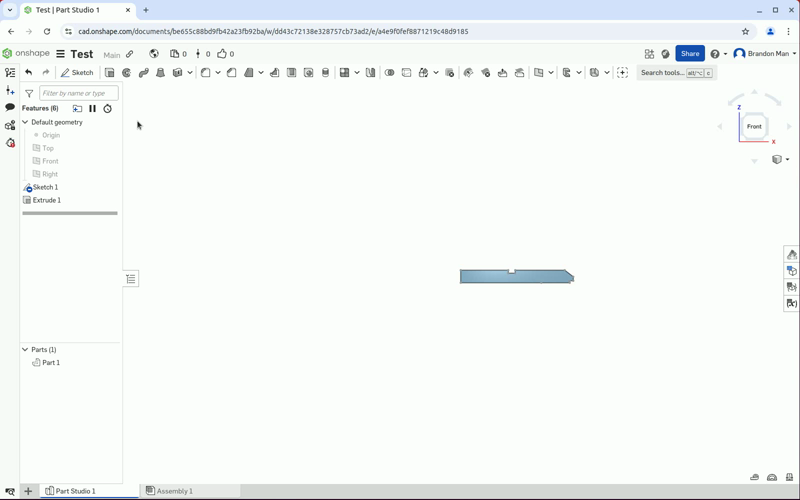
key(shift+h)
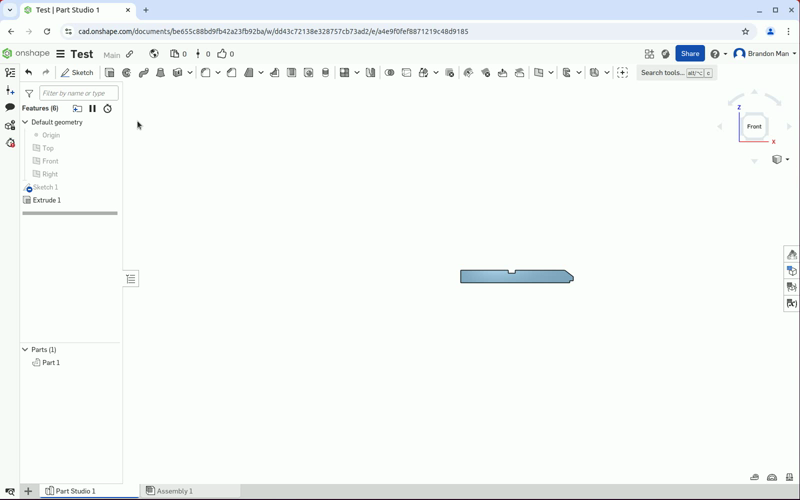
mouse_move(73, 189)
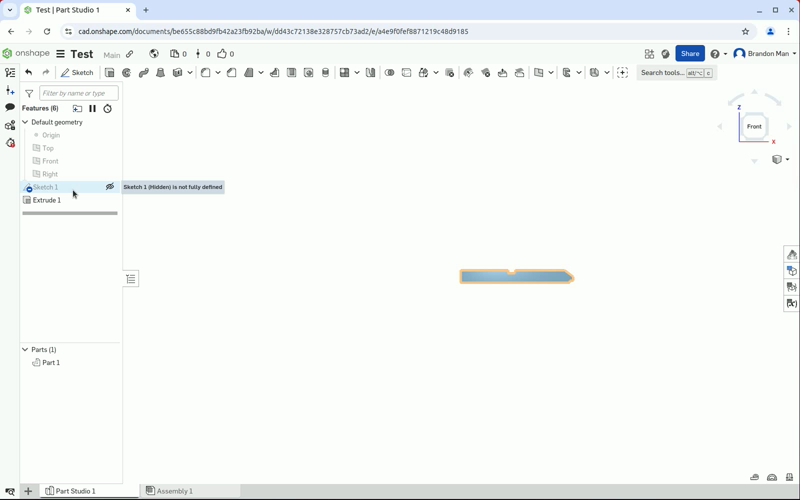
click(73, 189)
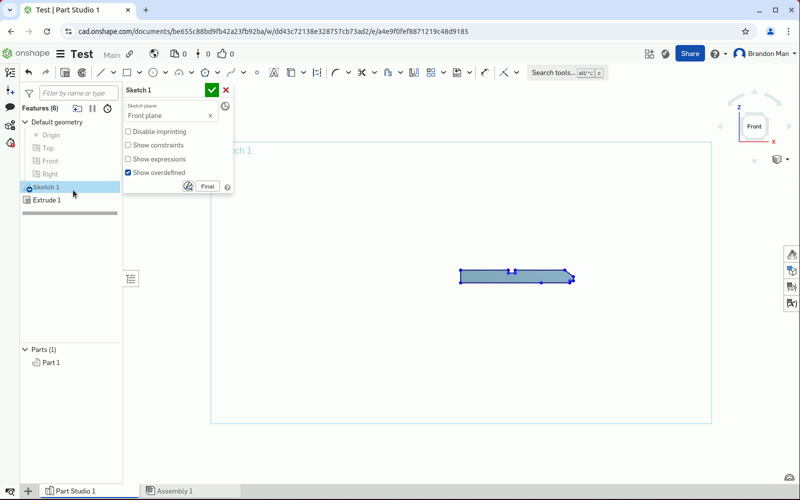
mouse_move(229, 92)
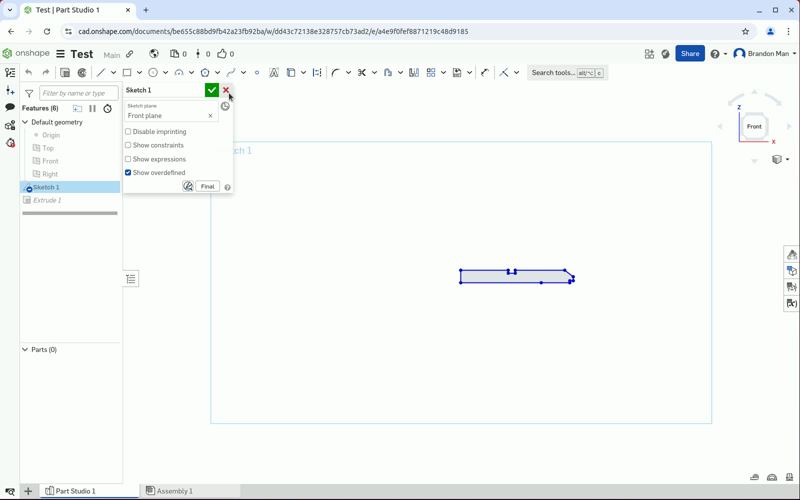
click(229, 92)
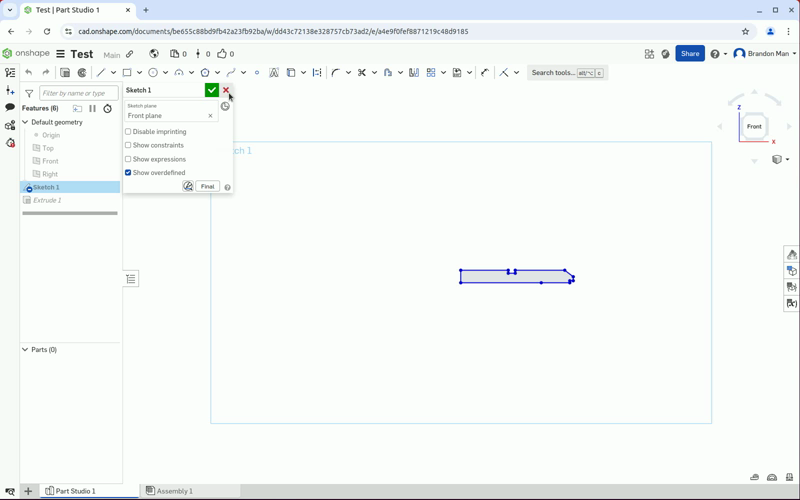
key(shift+s)
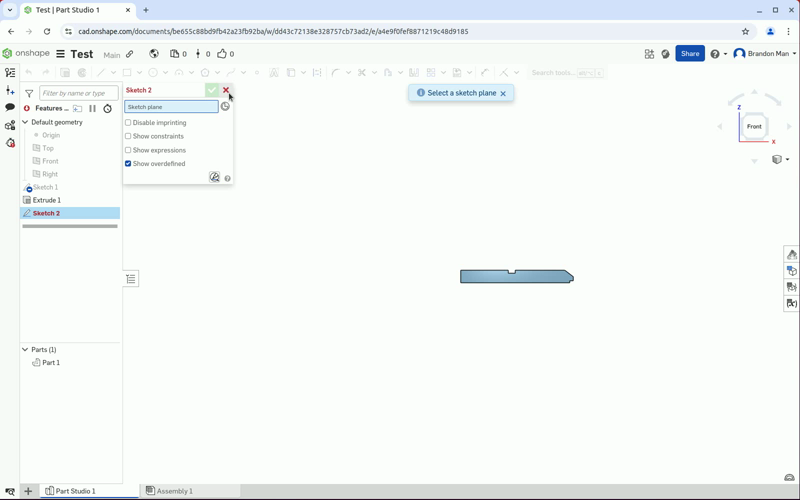
mouse_move(73, 163)
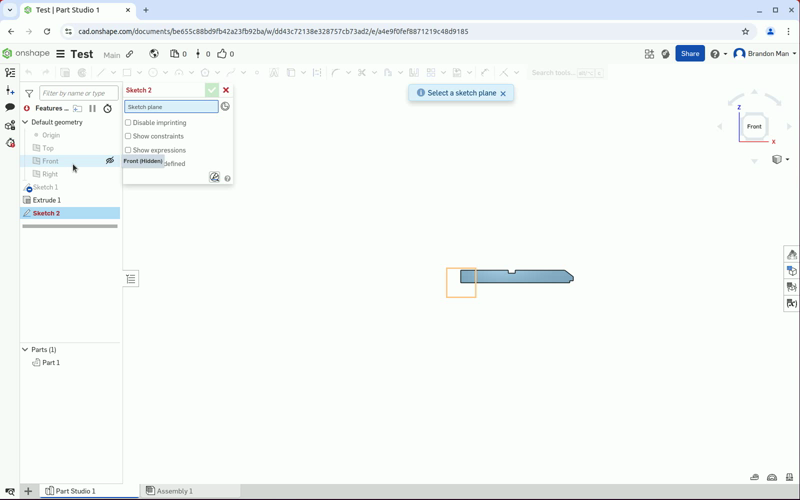
click(73, 163)
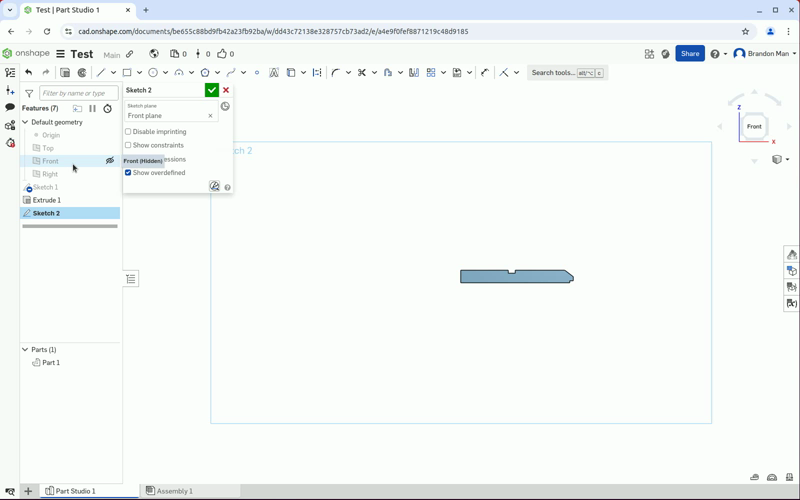
mouse_move(73, 352)
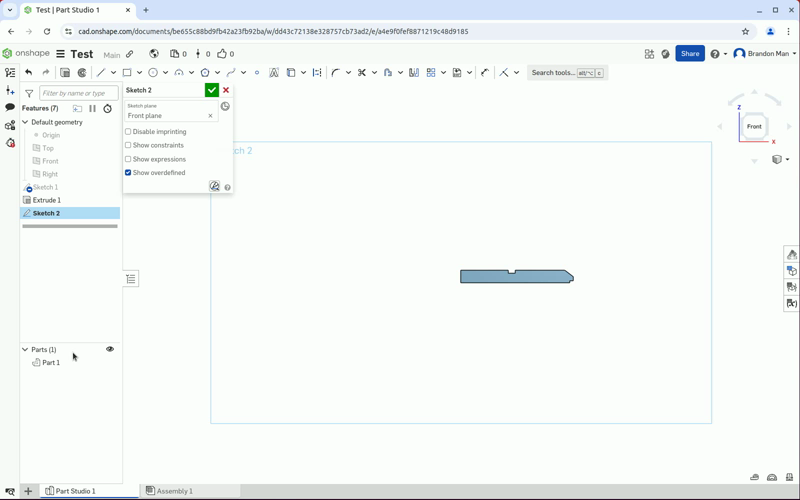
key(y)
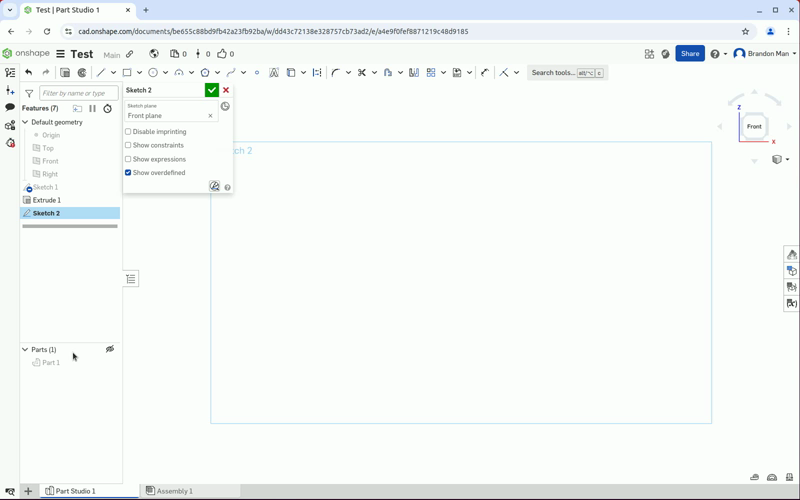
key(l)
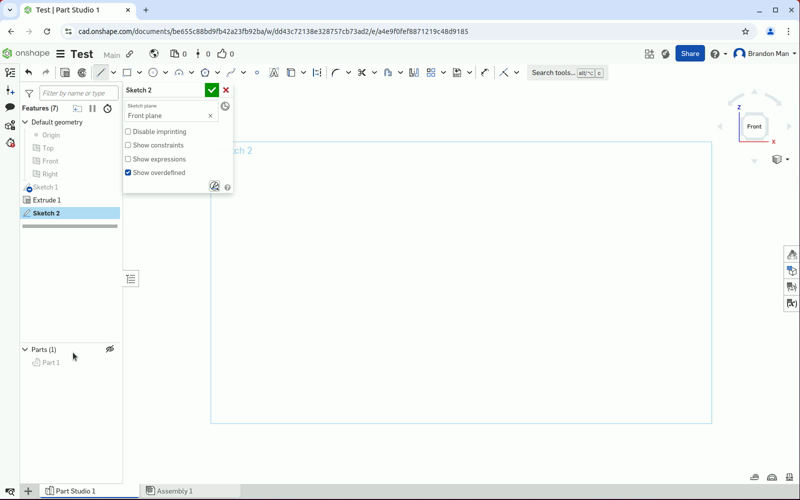
key_down(shift)
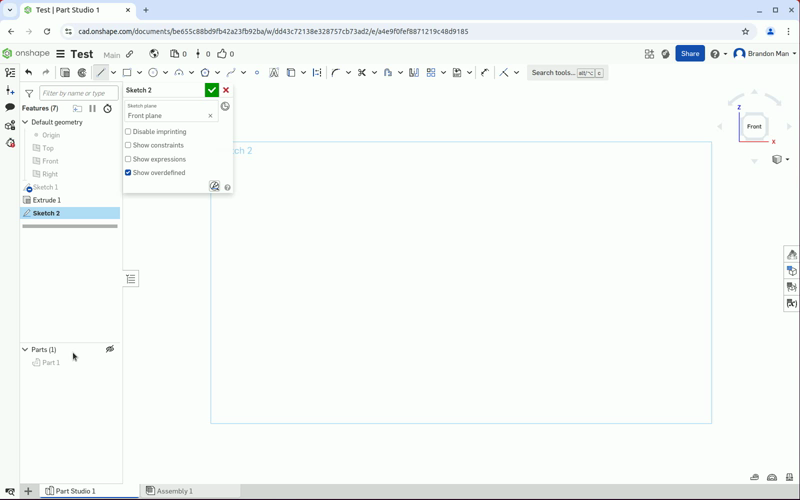
mouse_move(541, 282)
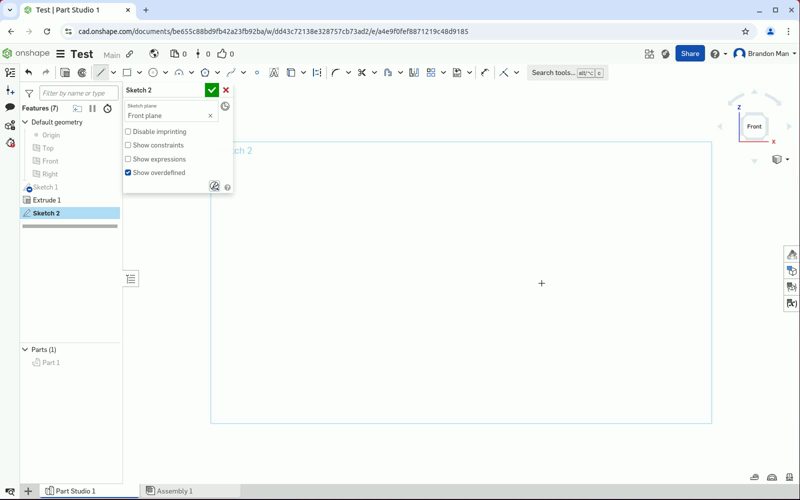
click(541, 282)
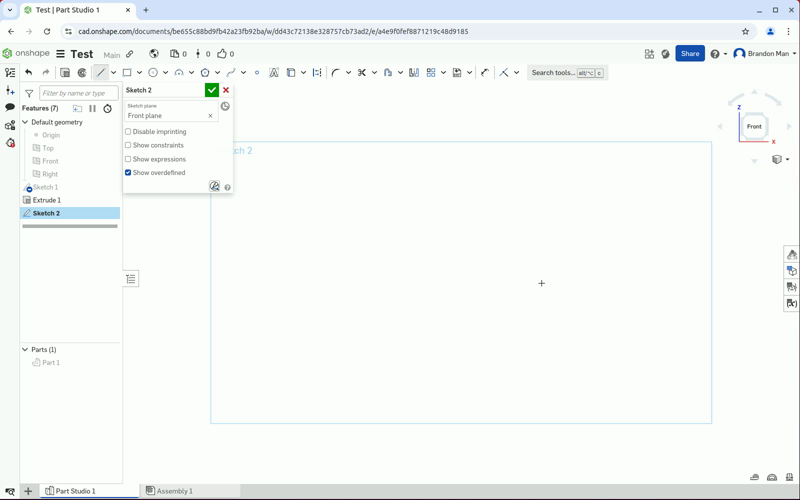
key_up(shift)
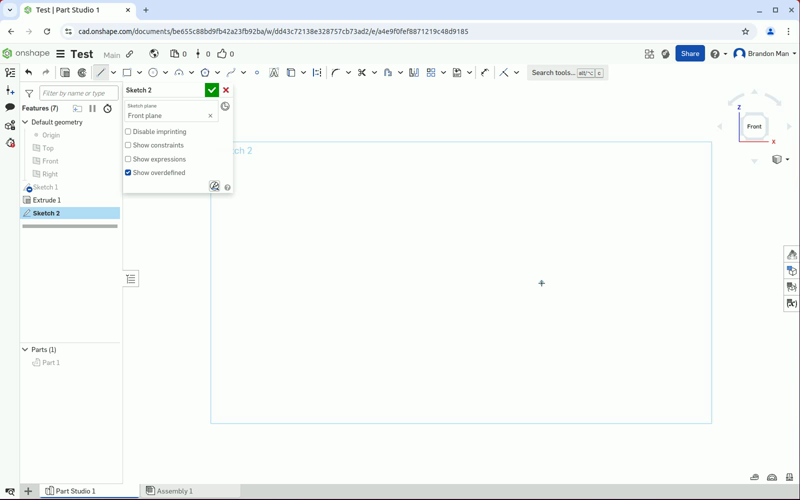
key_down(shift)
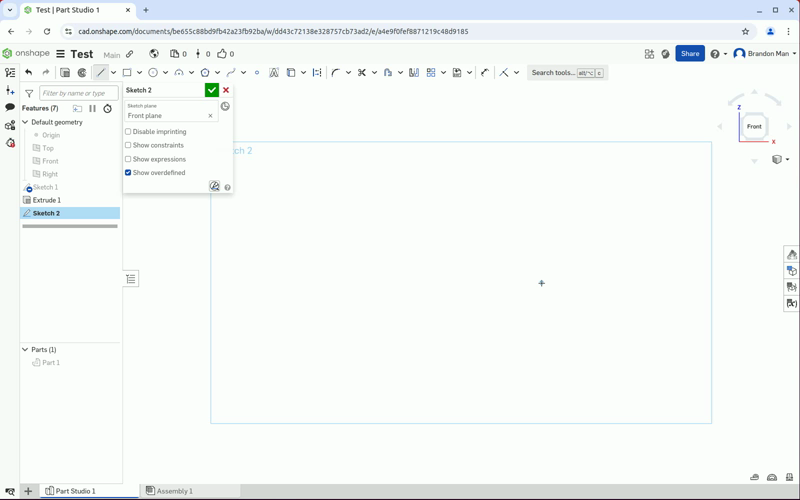
mouse_move(571, 282)
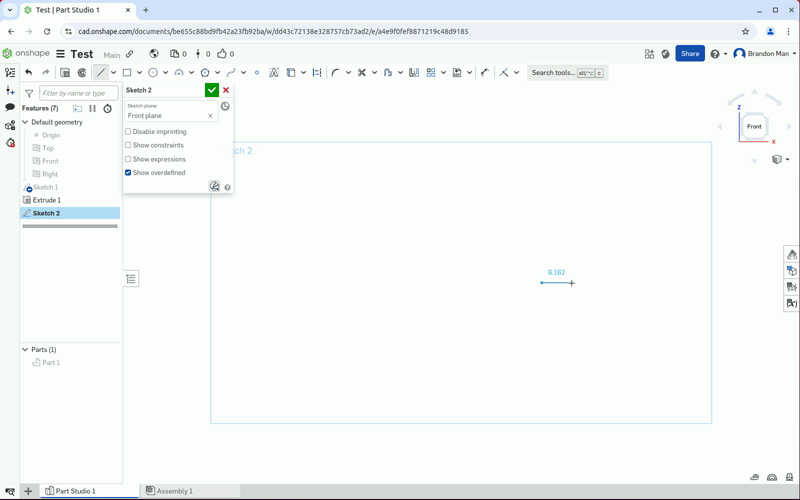
mouse_move(570, 294)
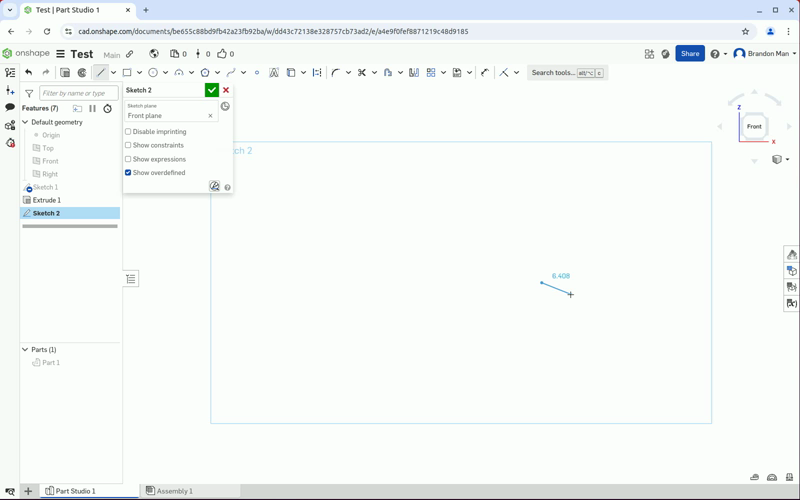
click(570, 294)
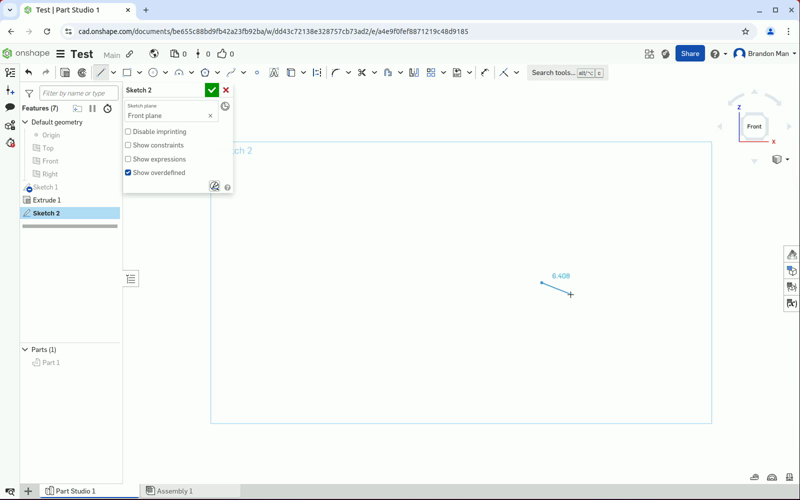
key_up(shift)
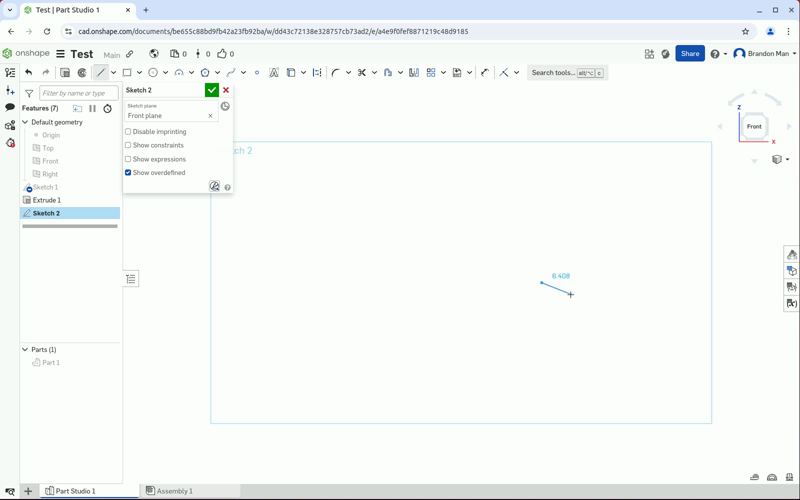
key_down(shift)
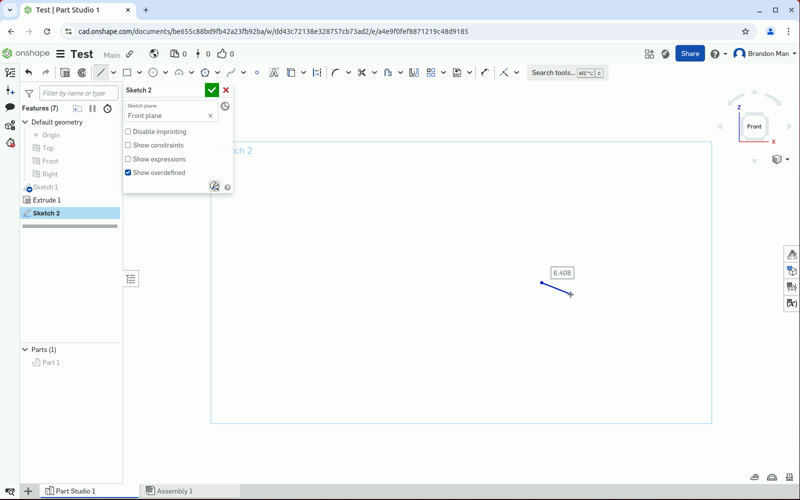
mouse_move(589, 294)
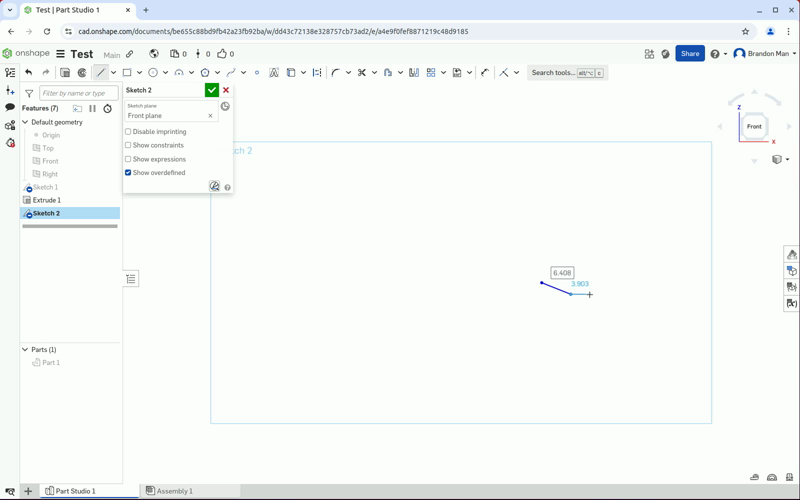
mouse_move(570, 282)
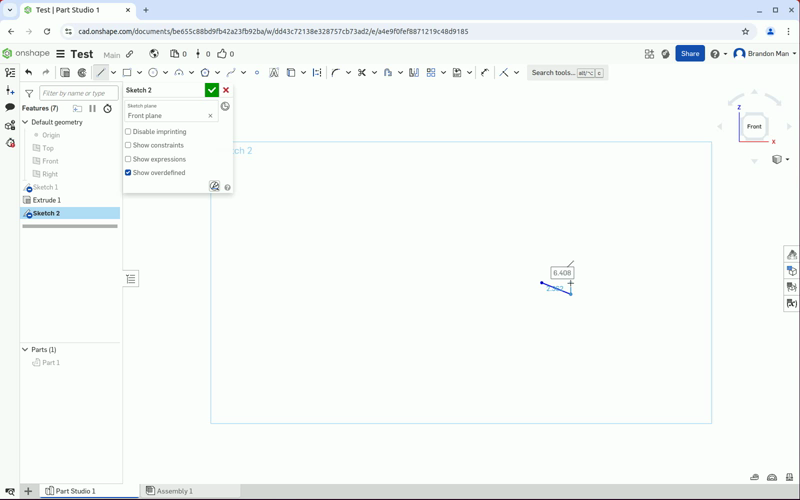
click(570, 282)
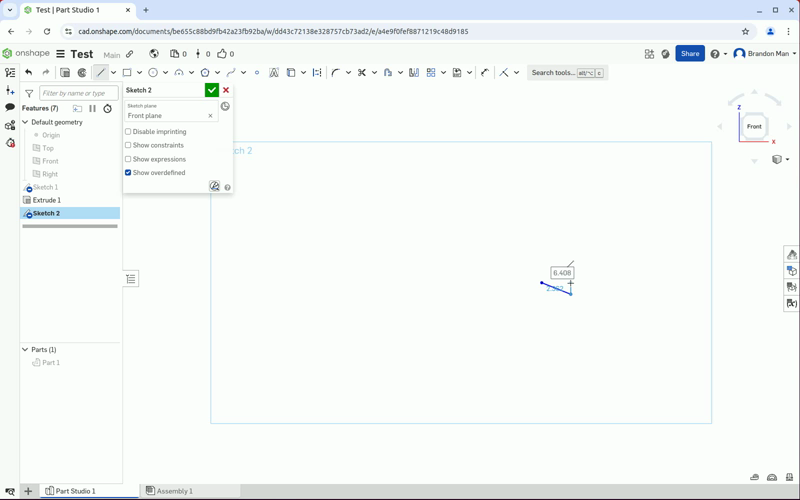
key_up(shift)
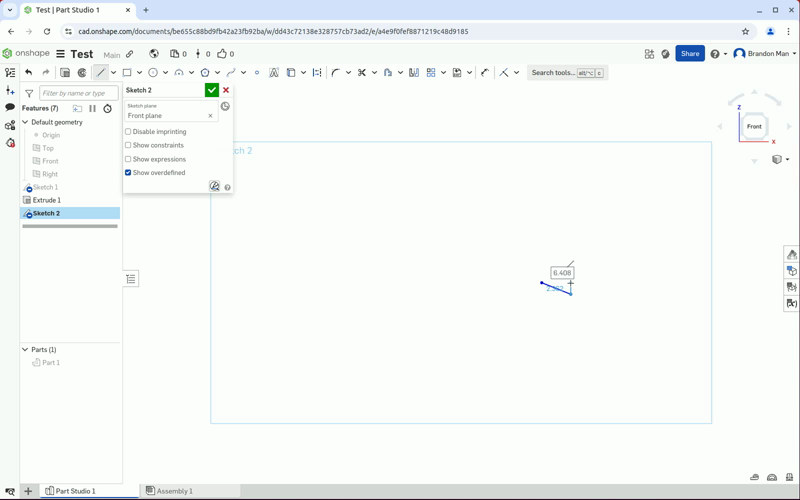
mouse_move(589, 282)
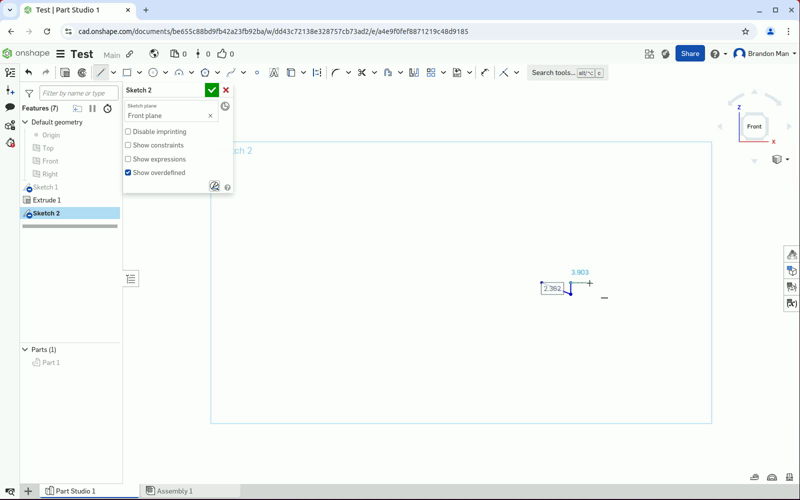
key_down(shift)
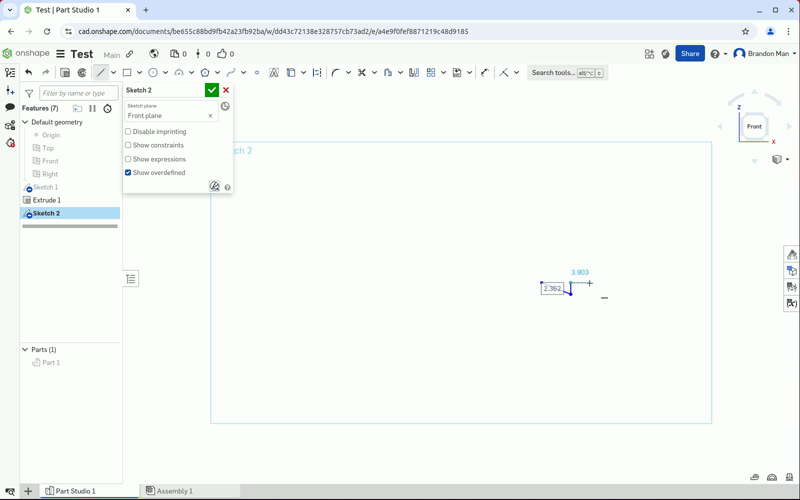
mouse_move(541, 282)
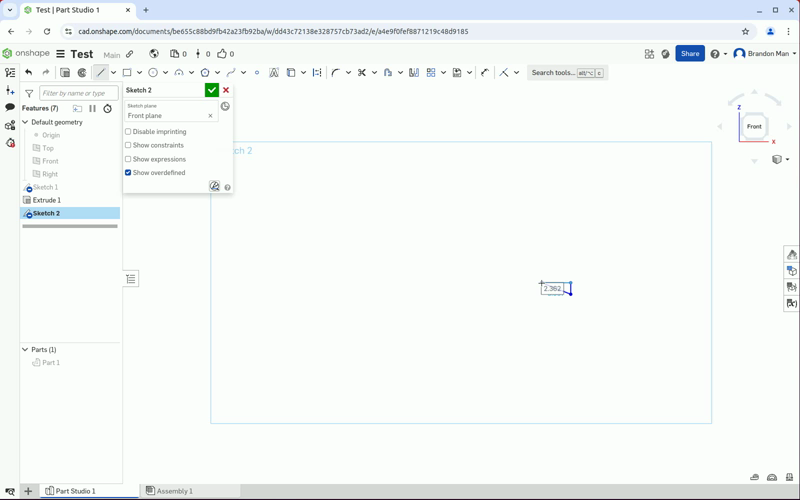
key_up(shift)
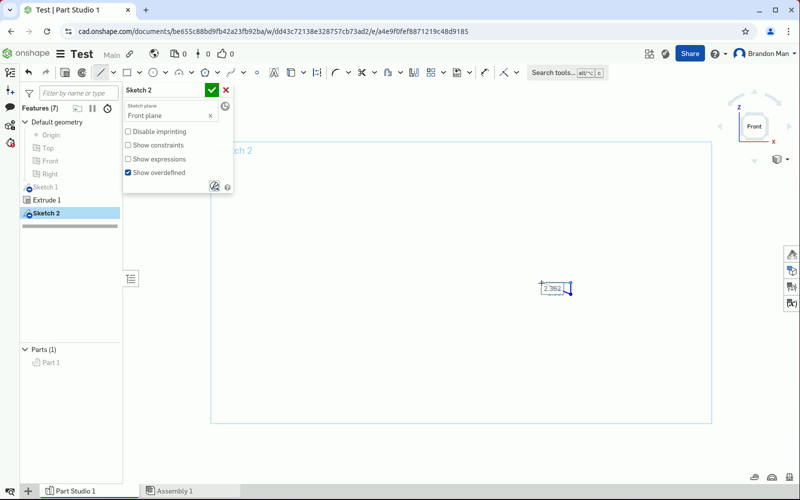
click(541, 282)
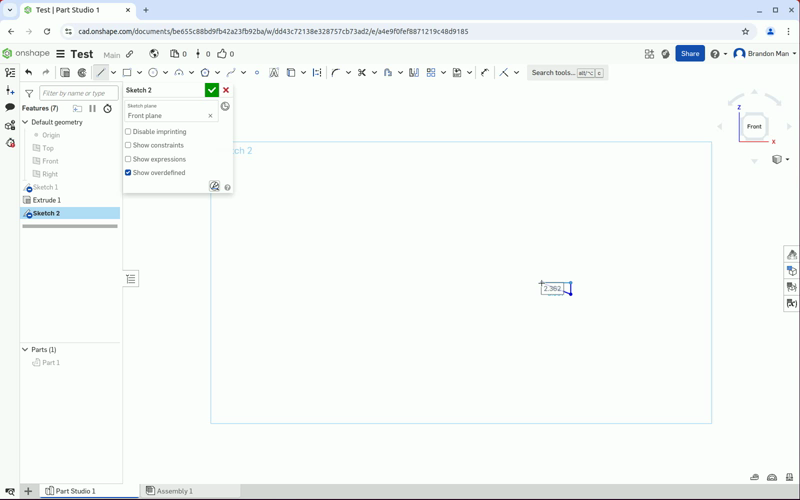
key(esc)
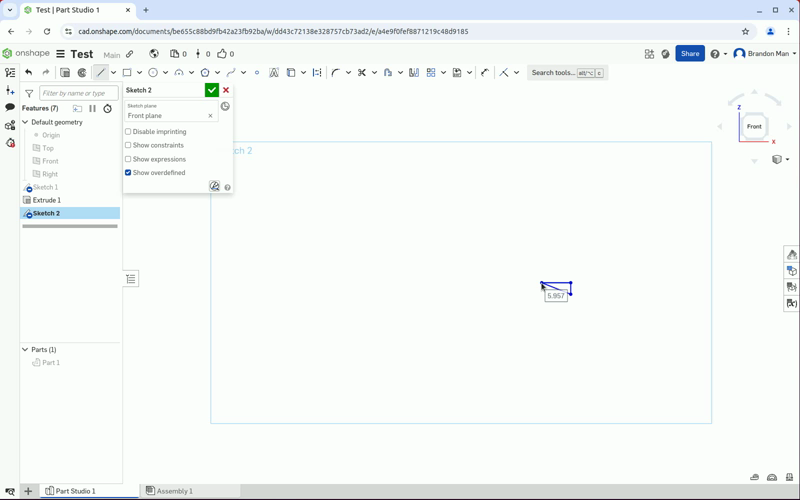
mouse_move(556, 283)
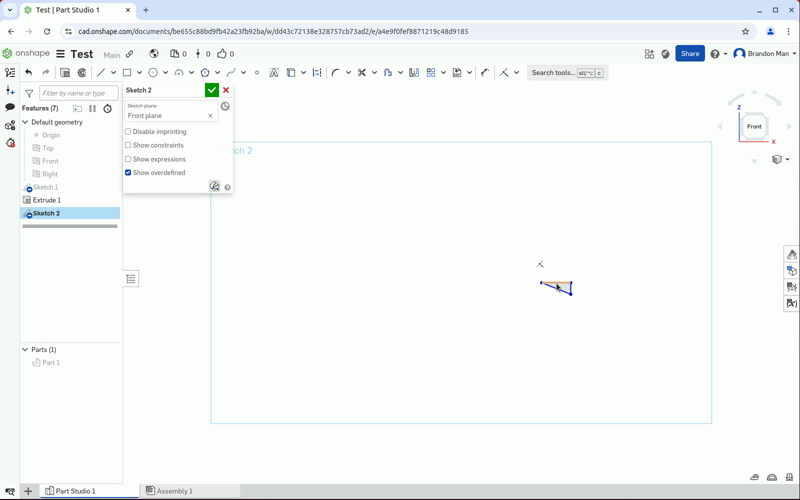
scroll(6)
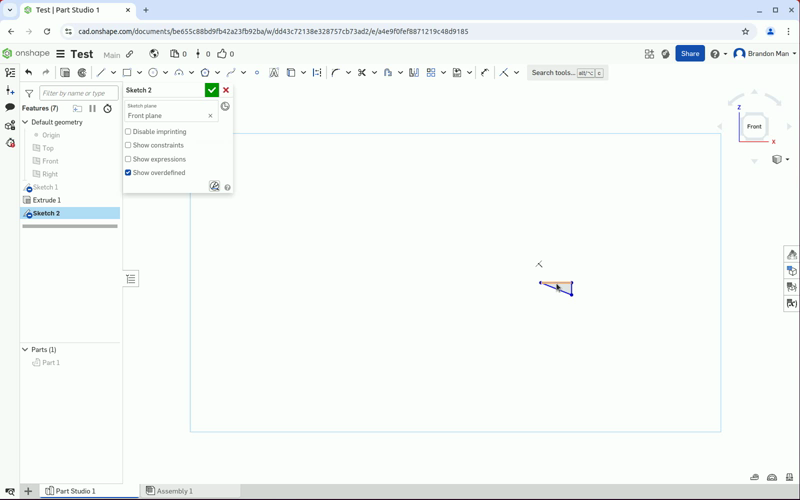
scroll(6)
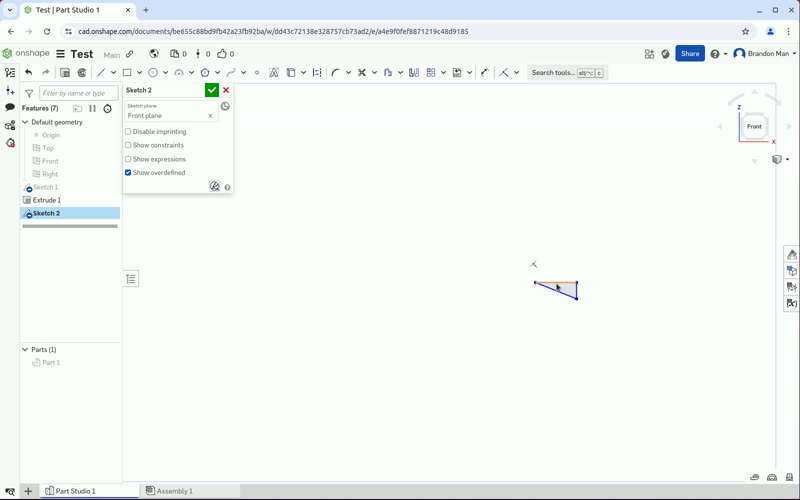
scroll(6)
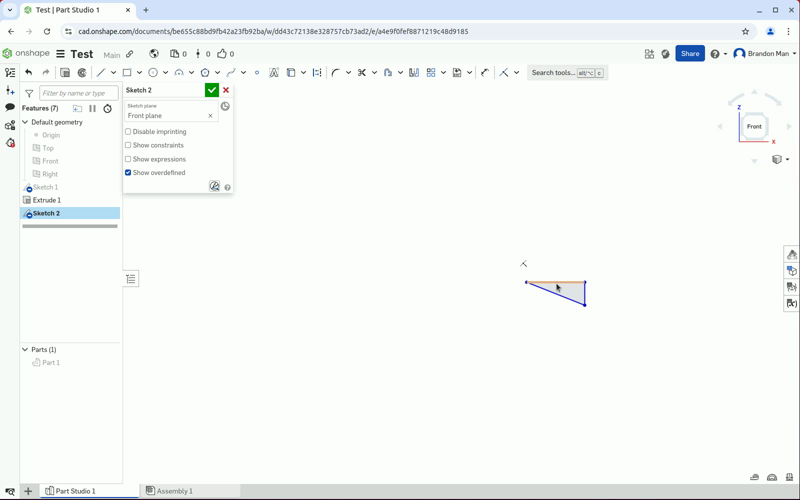
scroll(6)
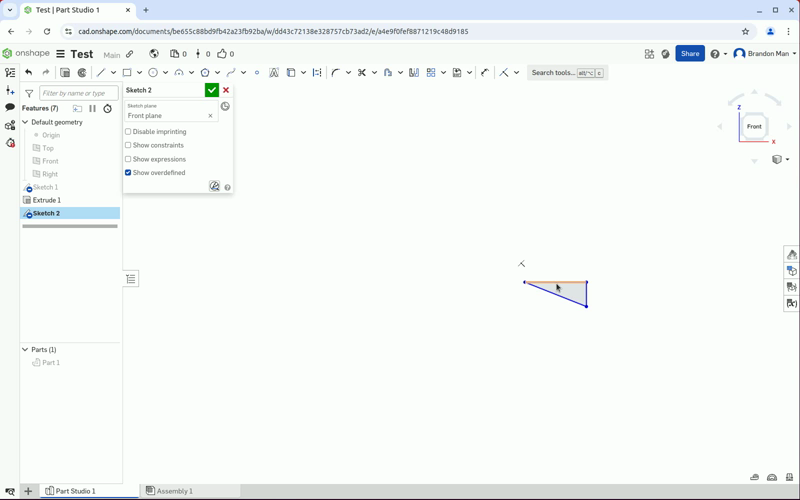
scroll(6)
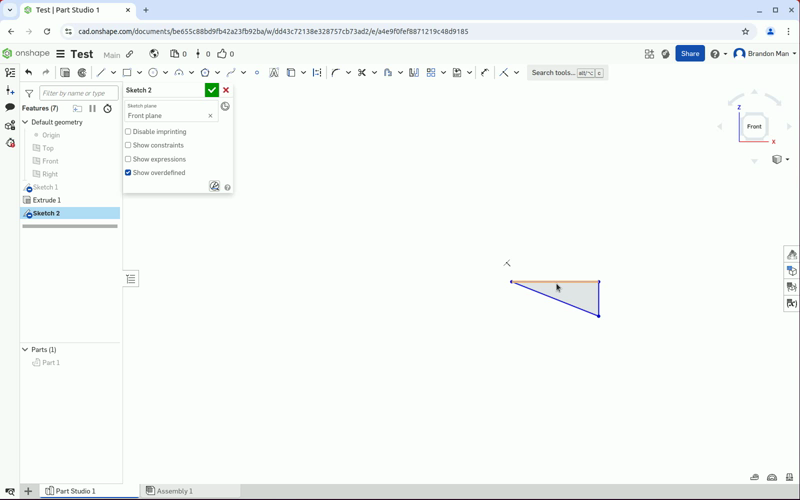
scroll(6)
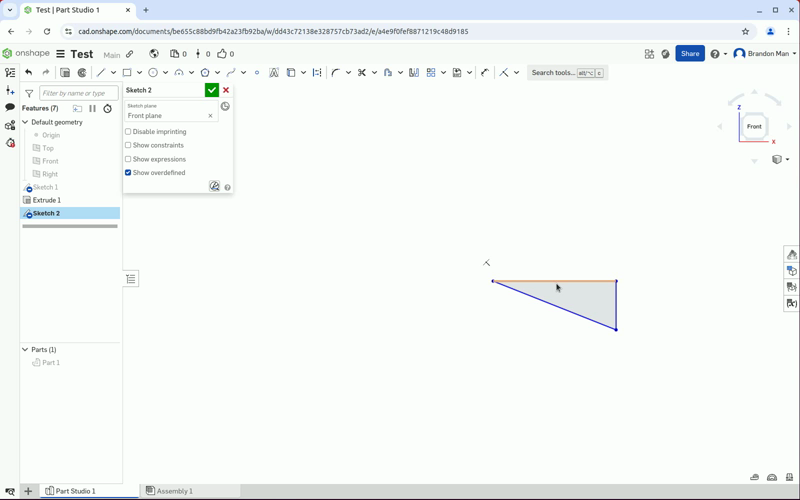
scroll(6)
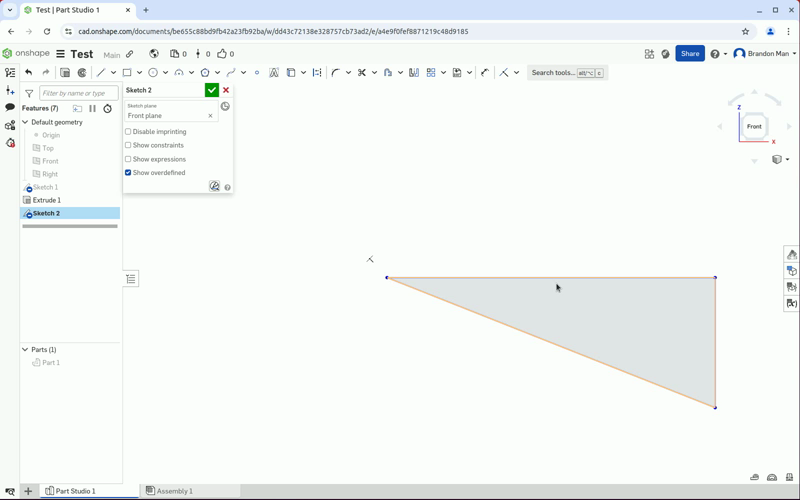
click(556, 283)
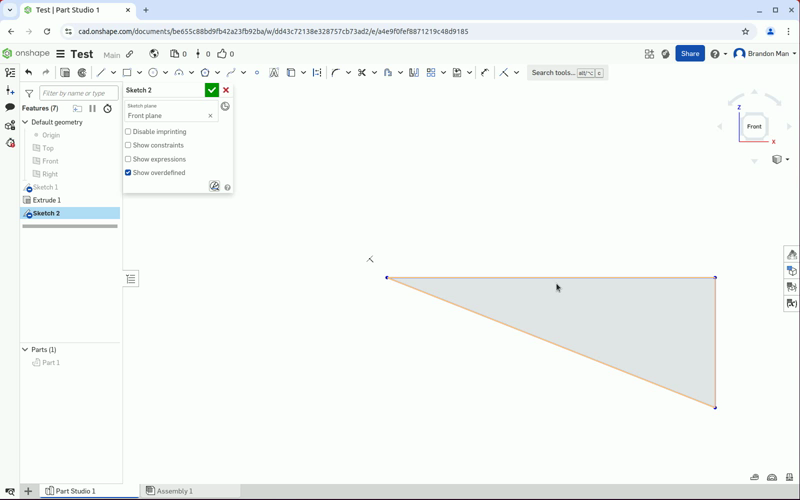
scroll(-6)
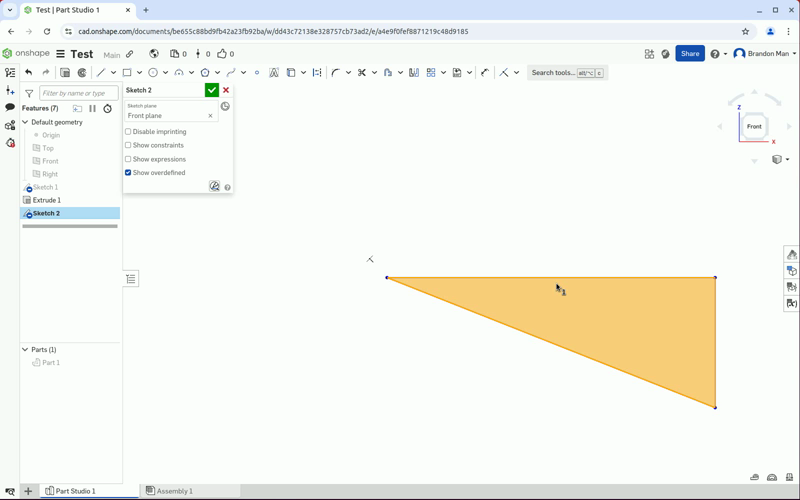
scroll(-6)
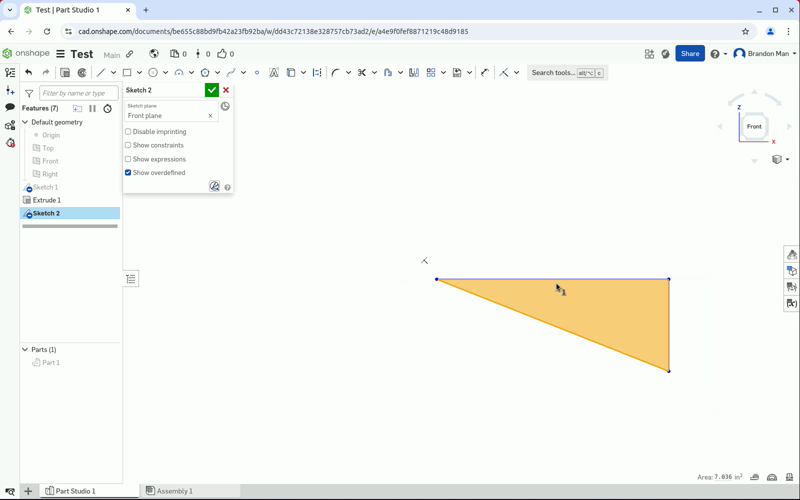
scroll(-6)
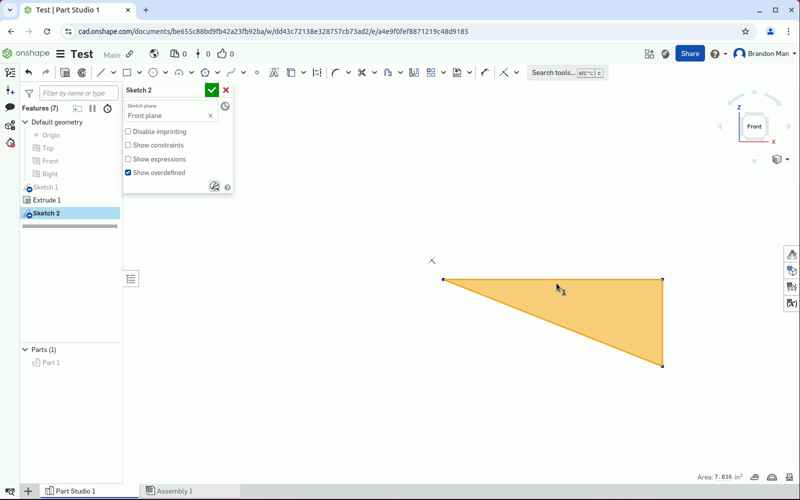
scroll(-6)
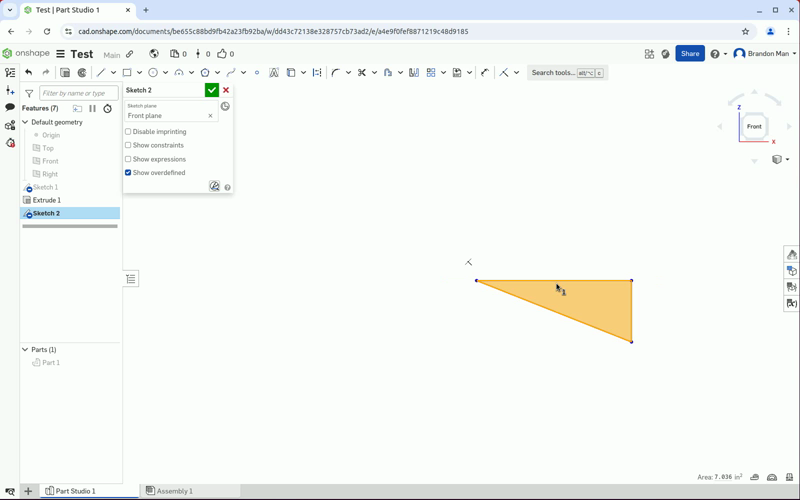
scroll(-6)
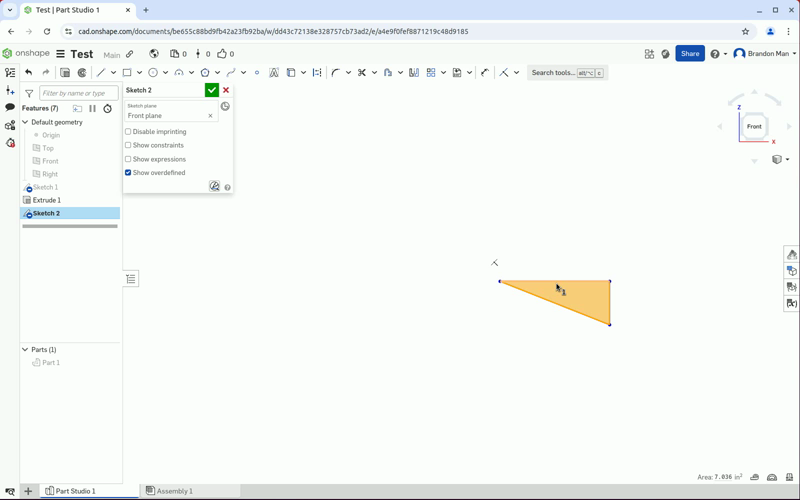
scroll(-6)
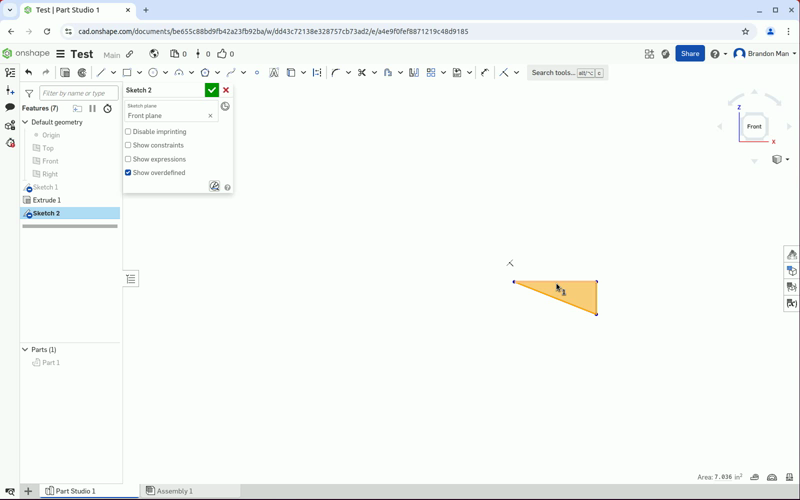
scroll(-6)
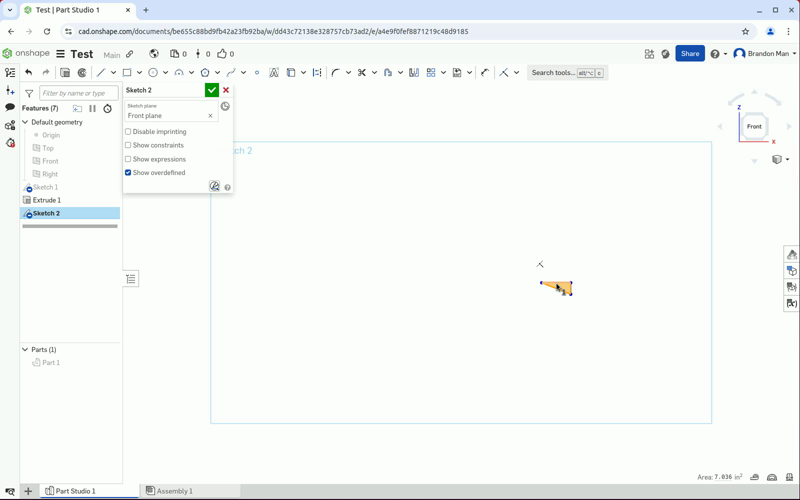
mouse_move(73, 352)
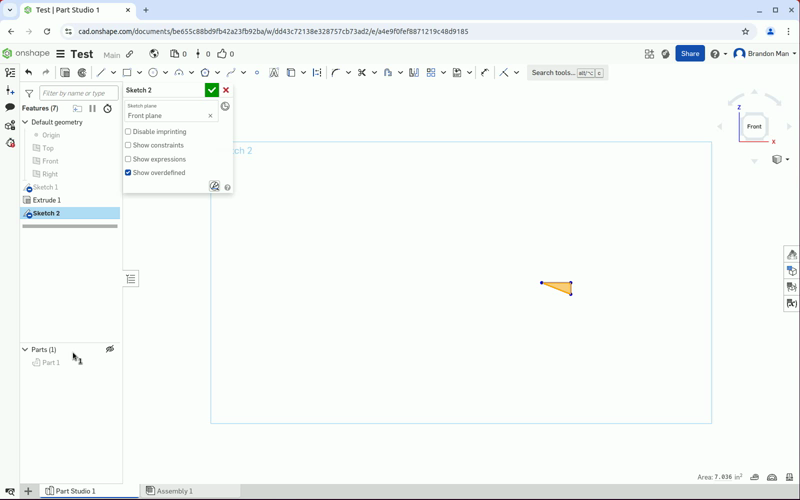
key(shift+y)
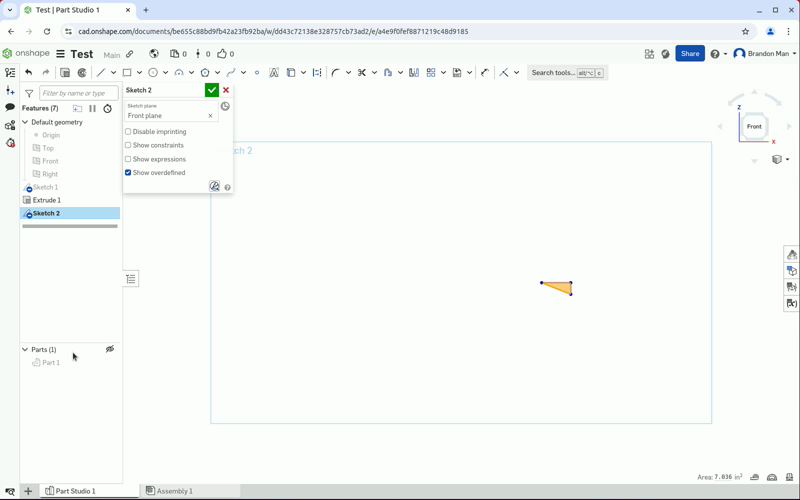
key(shift+e)
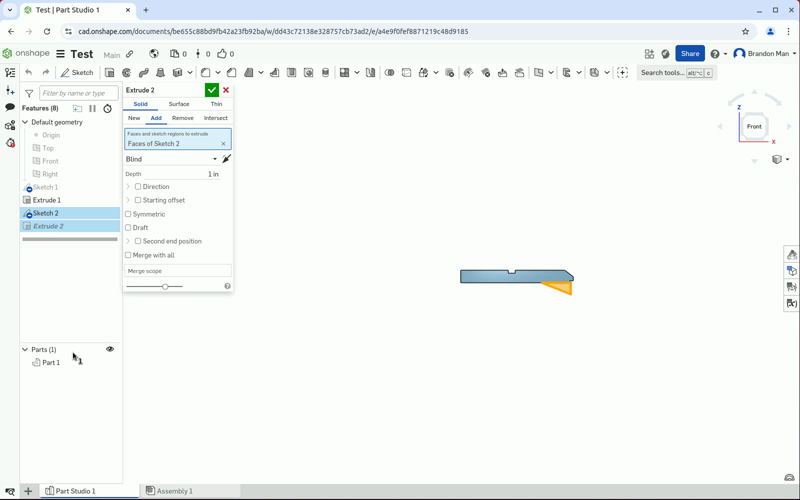
mouse_move(143, 106)
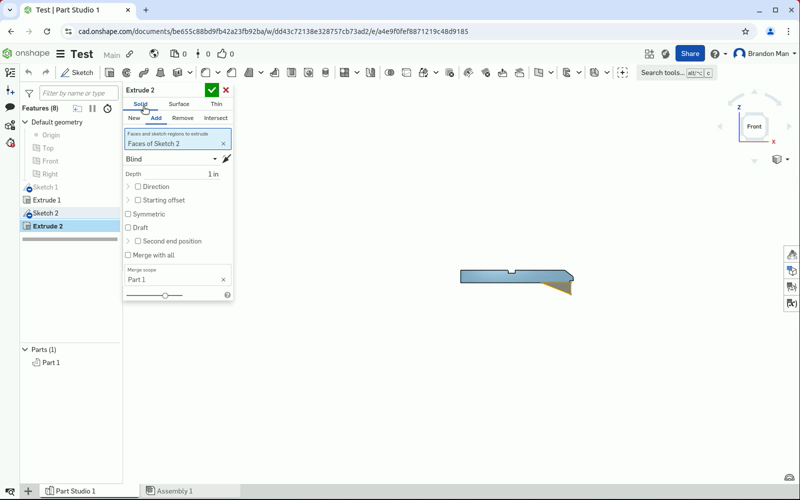
click(143, 106)
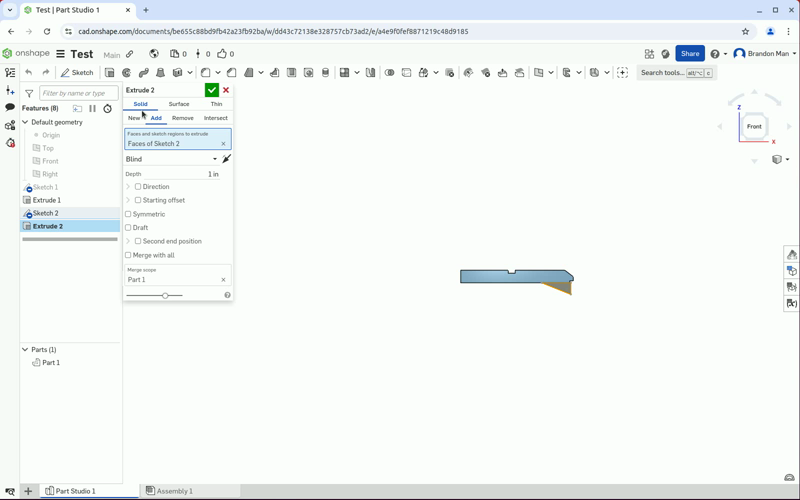
mouse_move(137, 120)
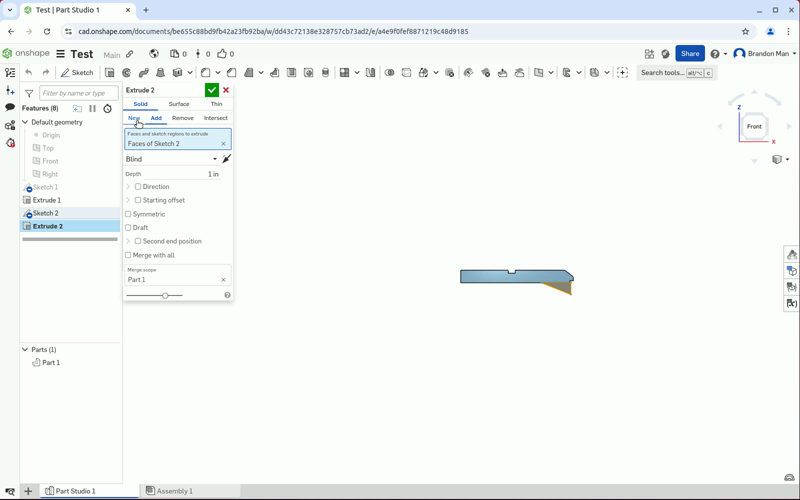
click(137, 120)
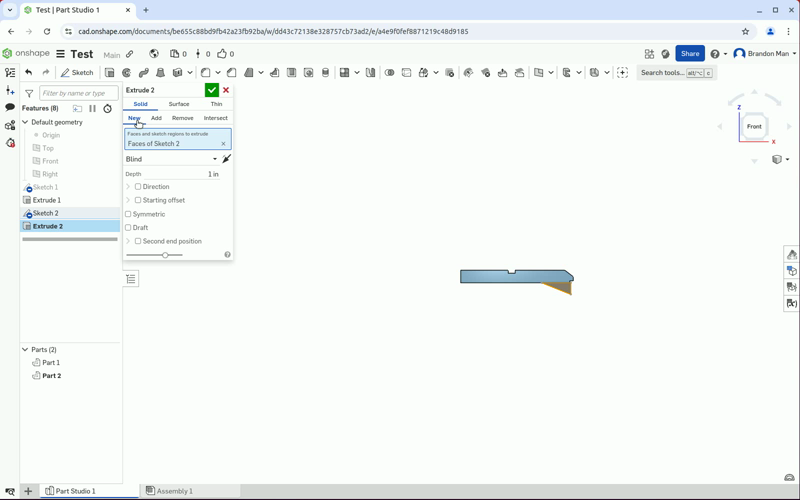
key(tab, 4)
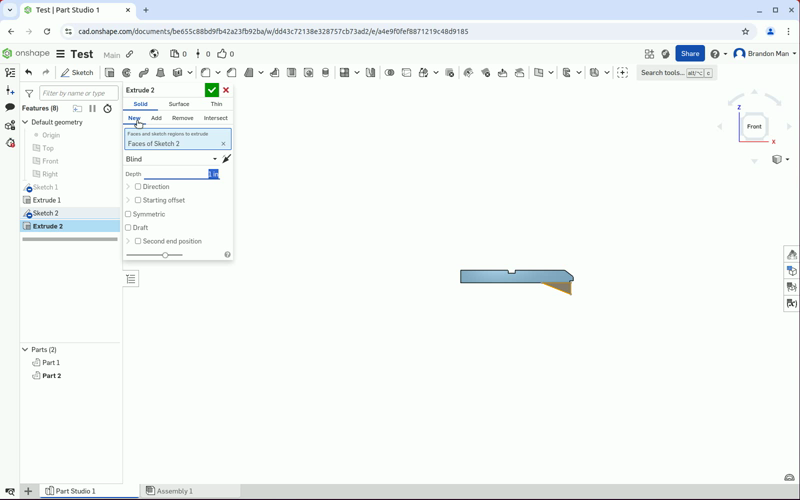
text(0.722)
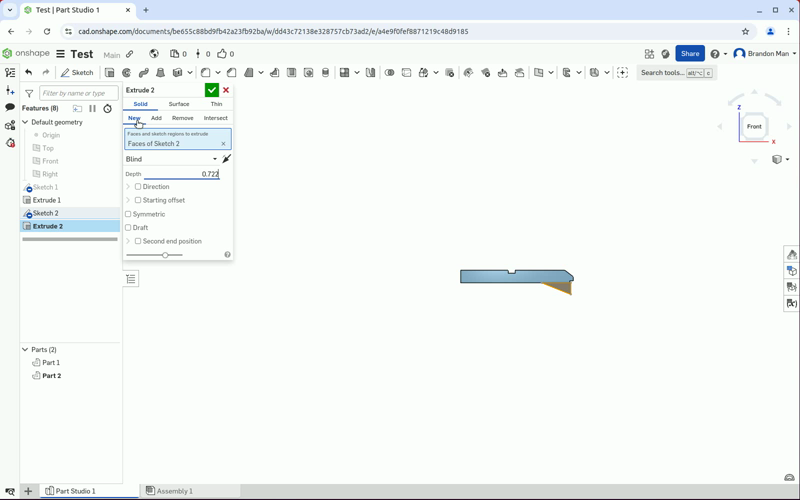
key(enter)
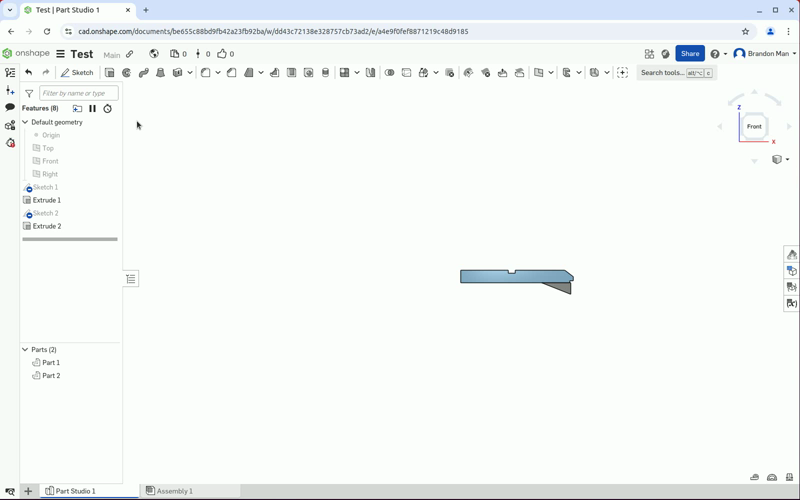
key(shift+h)
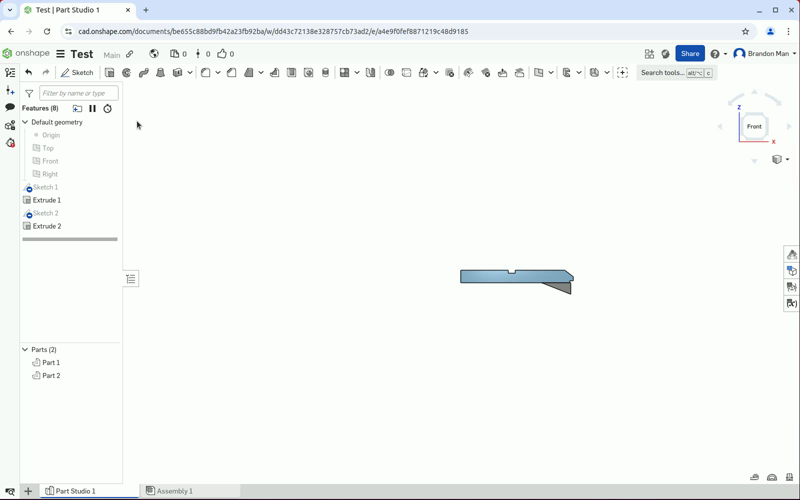
key(shift+h)
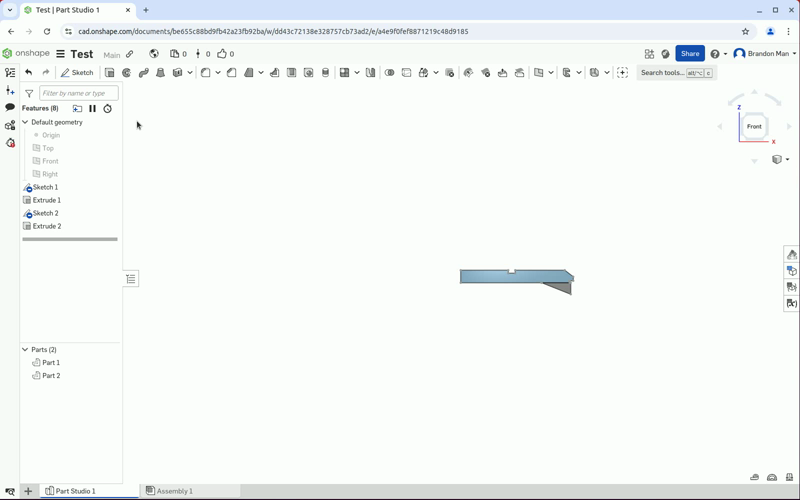
key(shift+7)
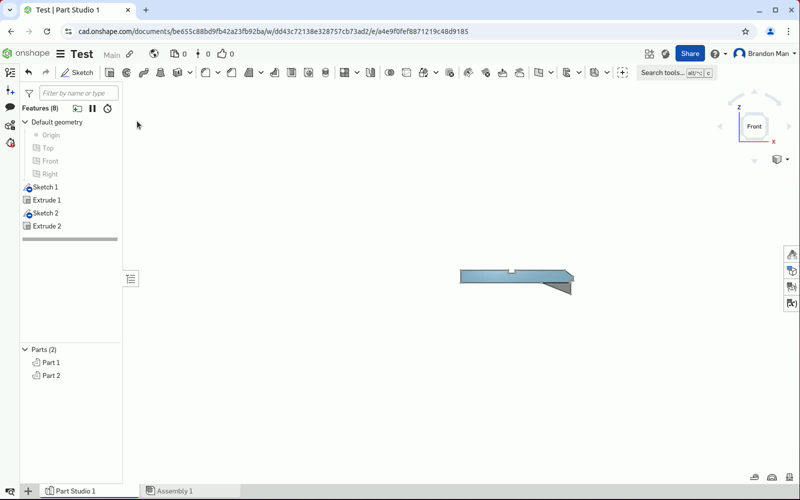
key(left, 2)
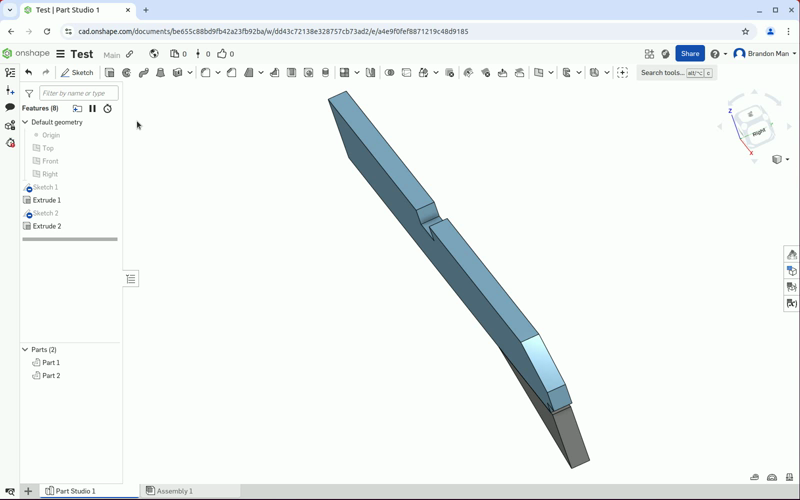
key(down, 2)
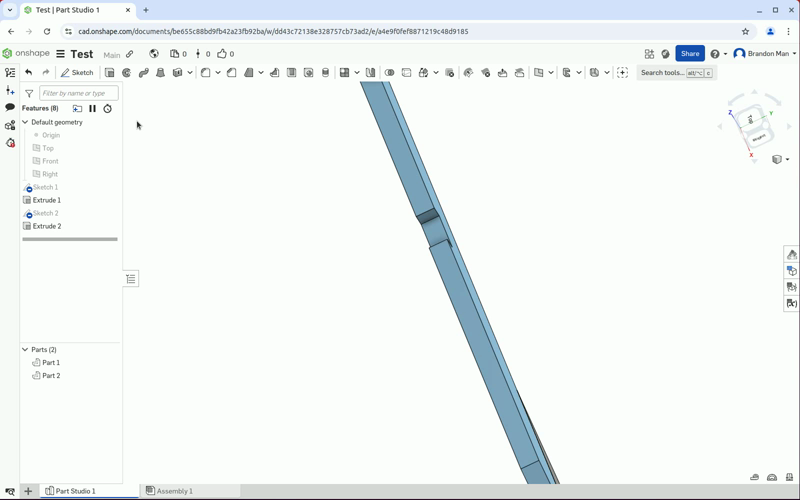
key(up, 2)
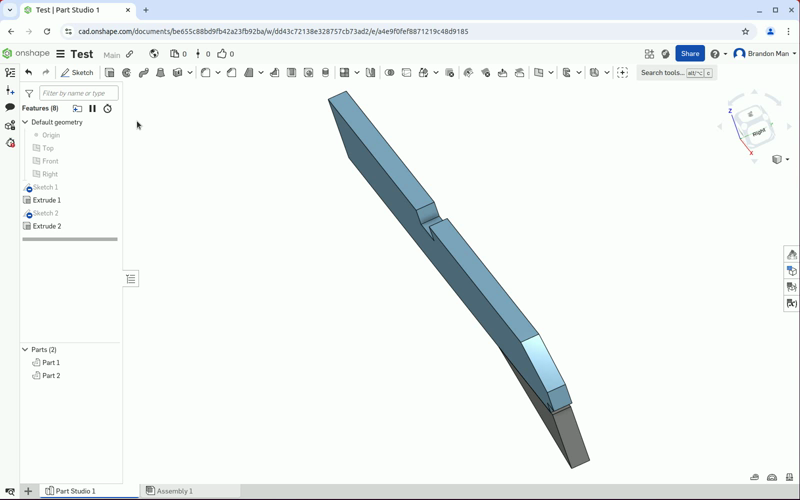
key(right, 2)
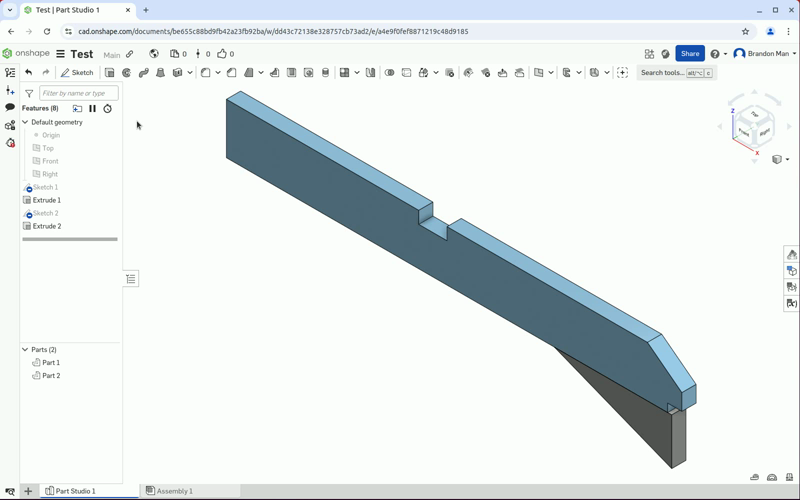
mouse_move(73, 189)
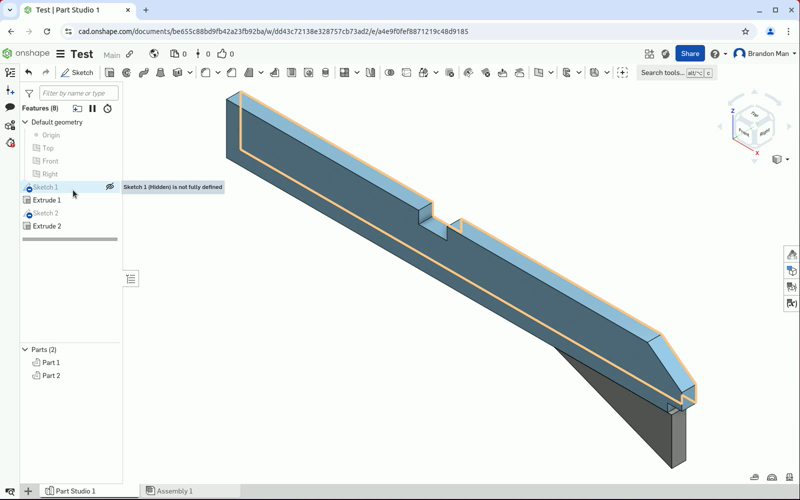
click(73, 189)